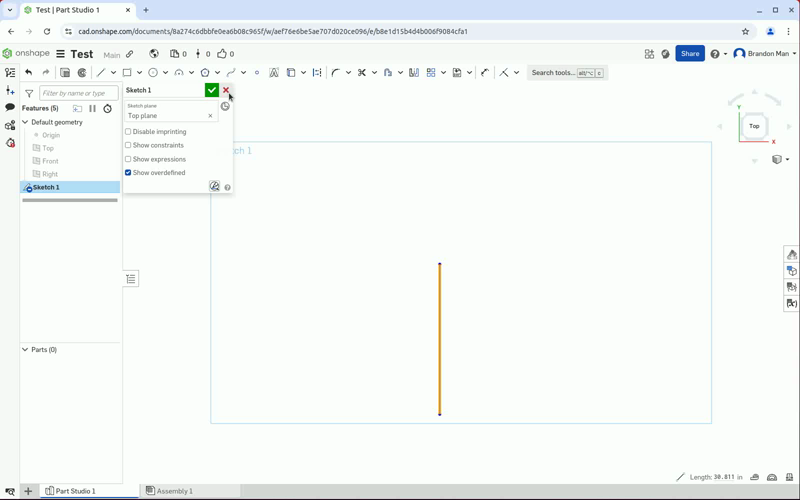
key(shift+h)
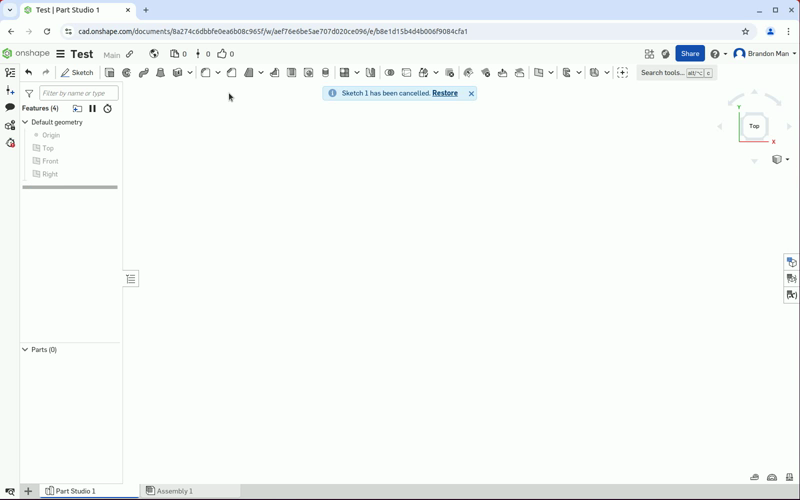
mouse_move(73, 352)
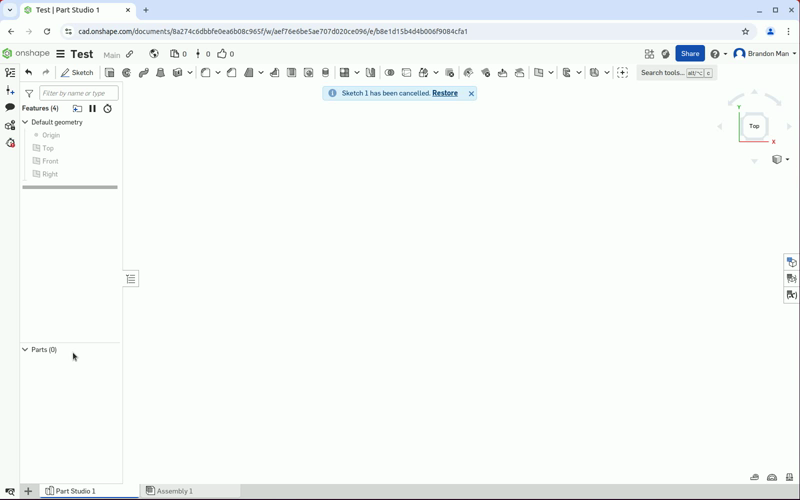
key(y)
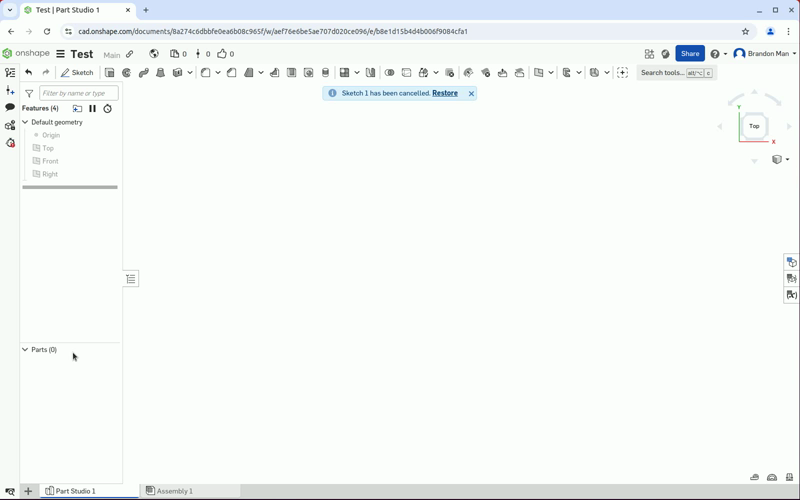
key(shift+p)
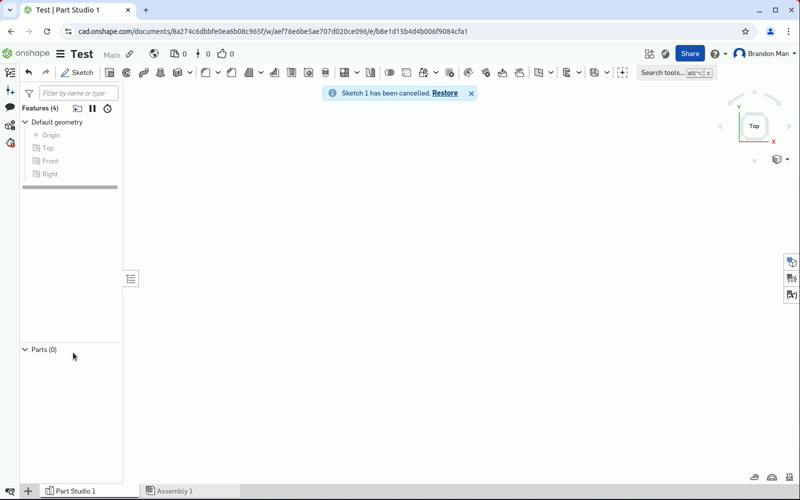
key(space)
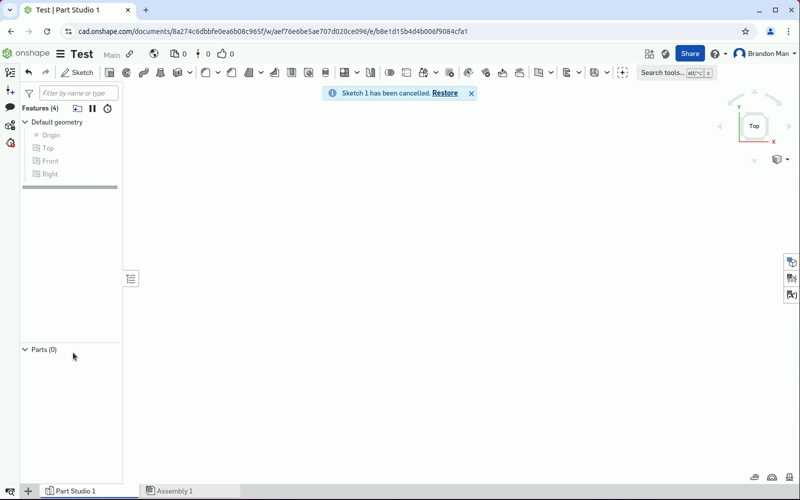
key_down(shift)
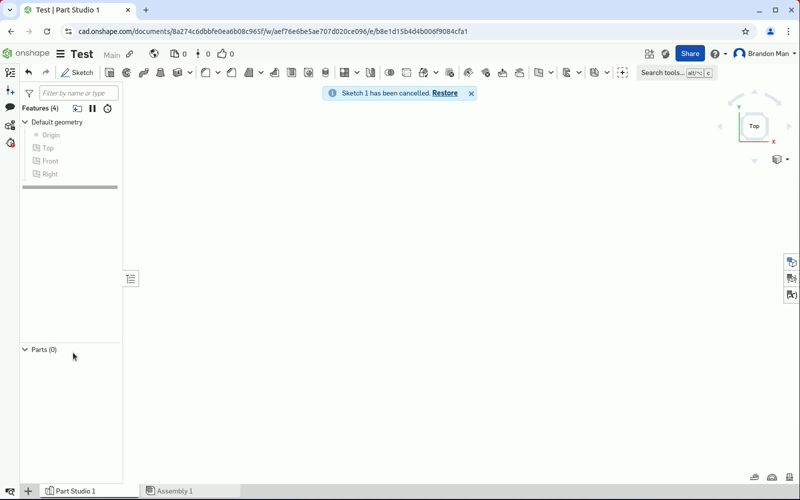
key(up)
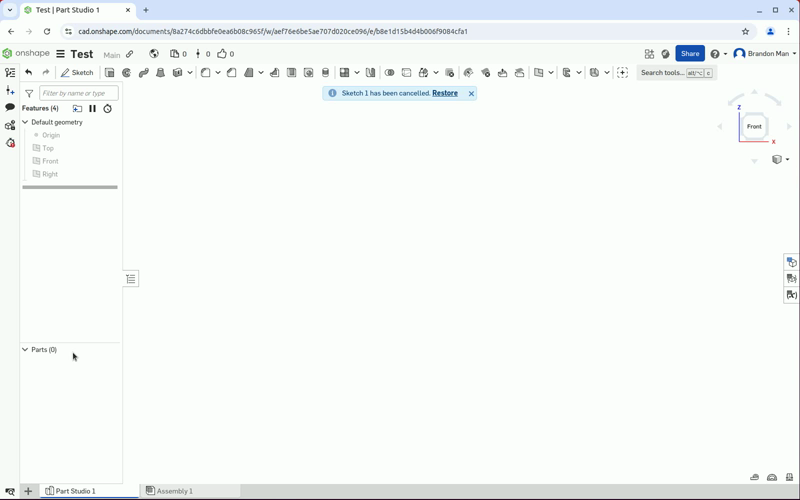
key_up(shift)
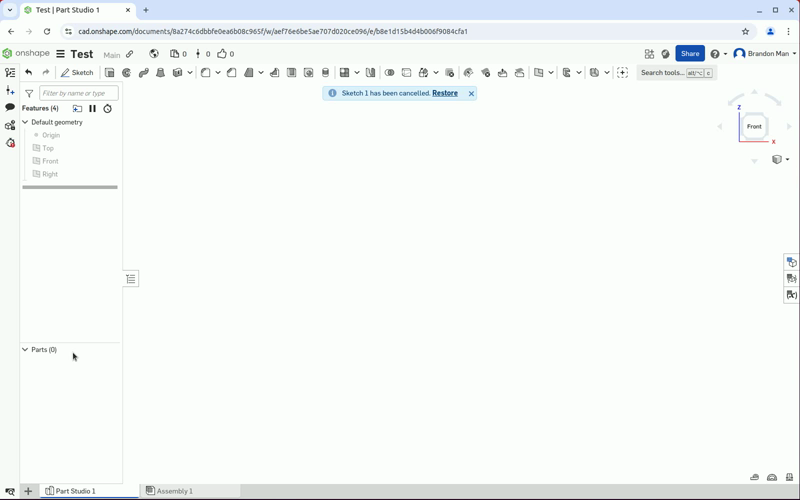
mouse_move(73, 352)
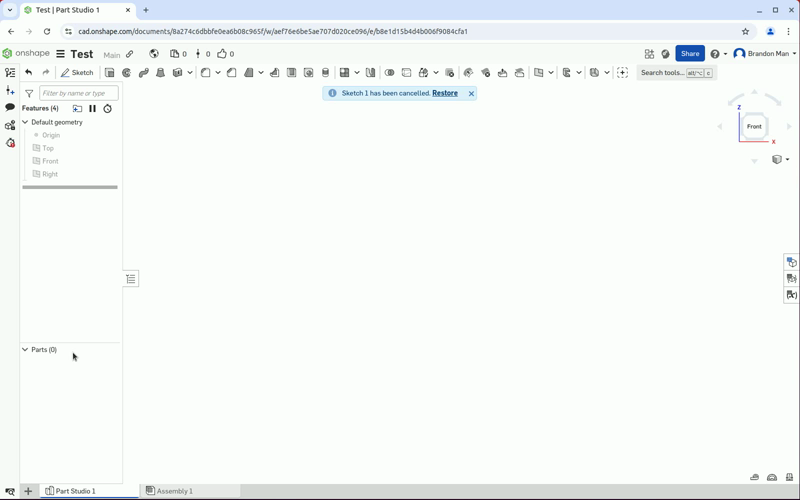
key(shift+y)
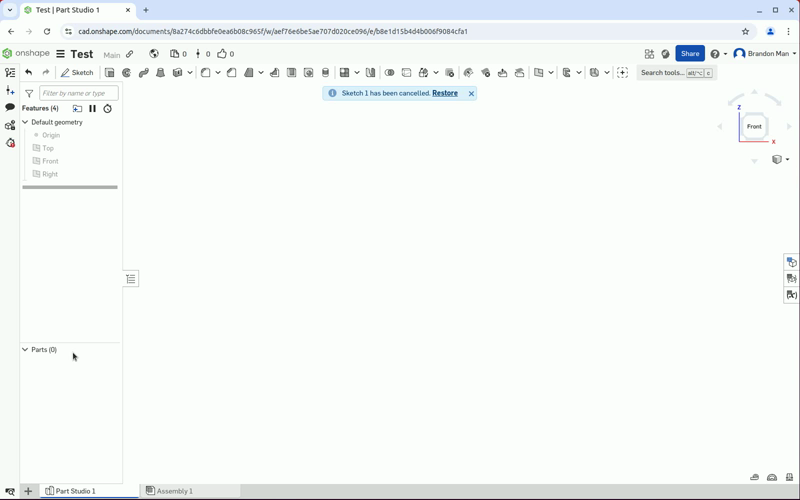
key(shift+s)
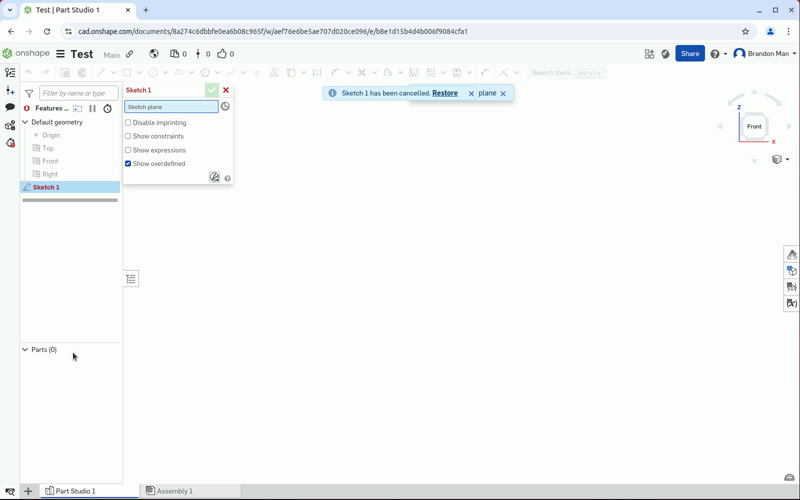
mouse_move(73, 163)
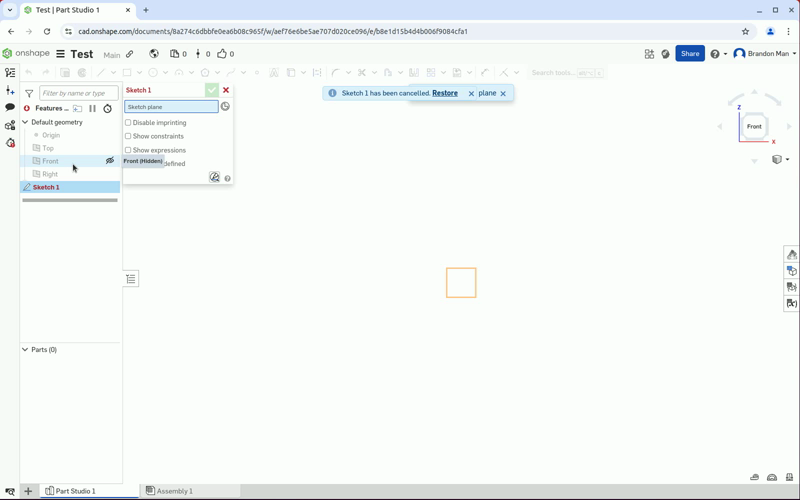
click(73, 163)
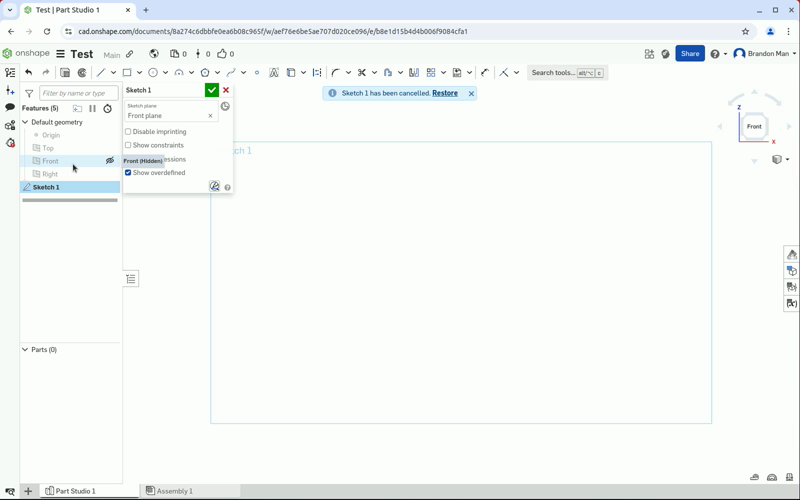
mouse_move(73, 352)
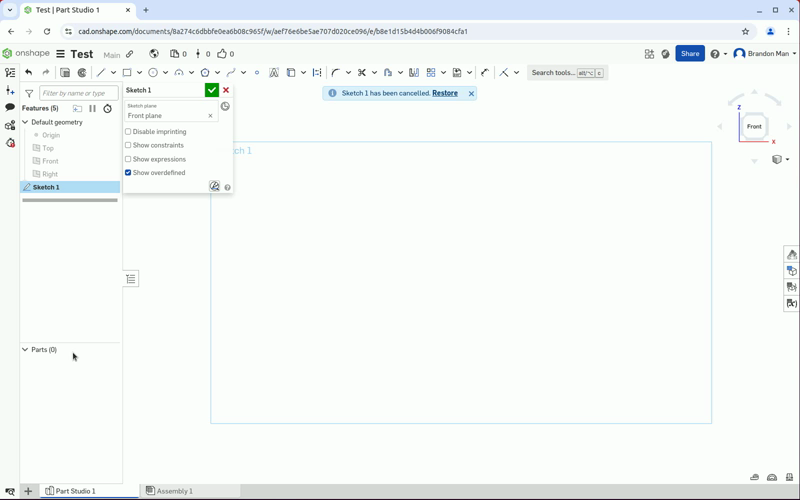
key(y)
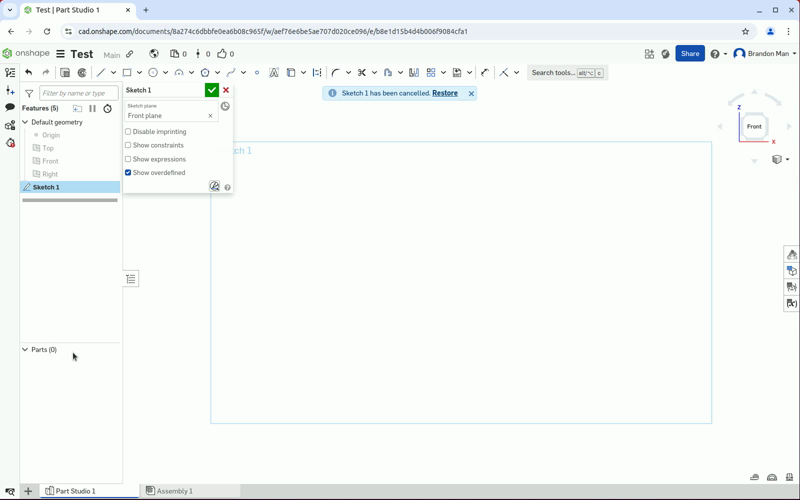
key(l)
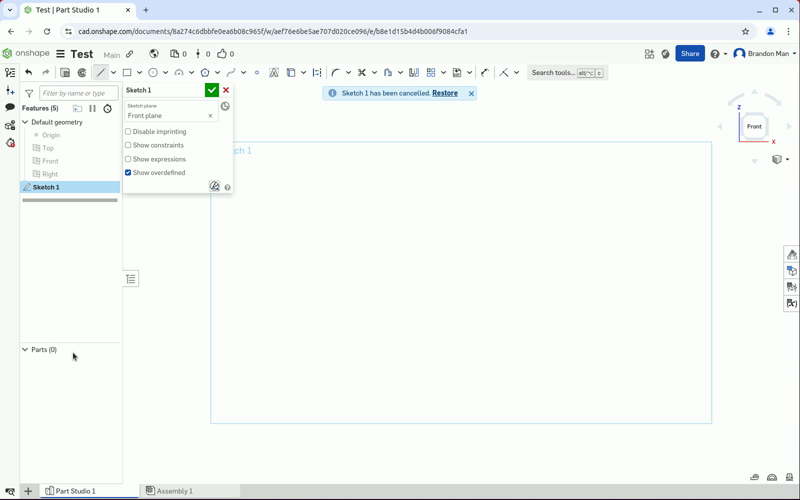
key_down(shift)
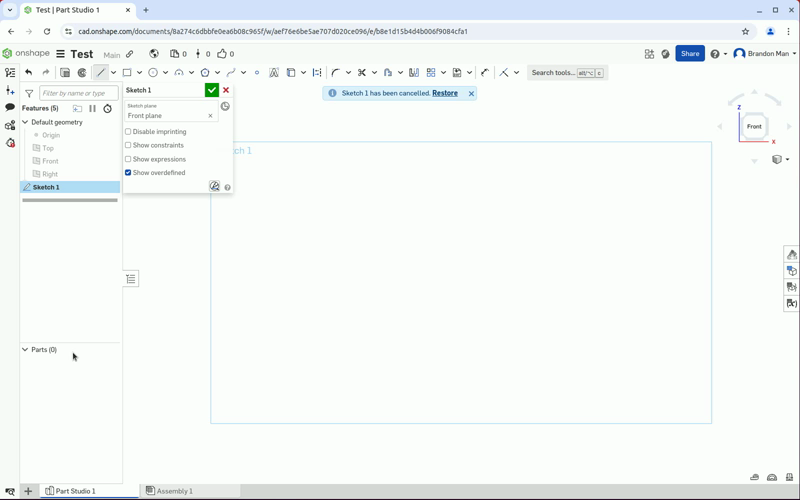
mouse_move(460, 282)
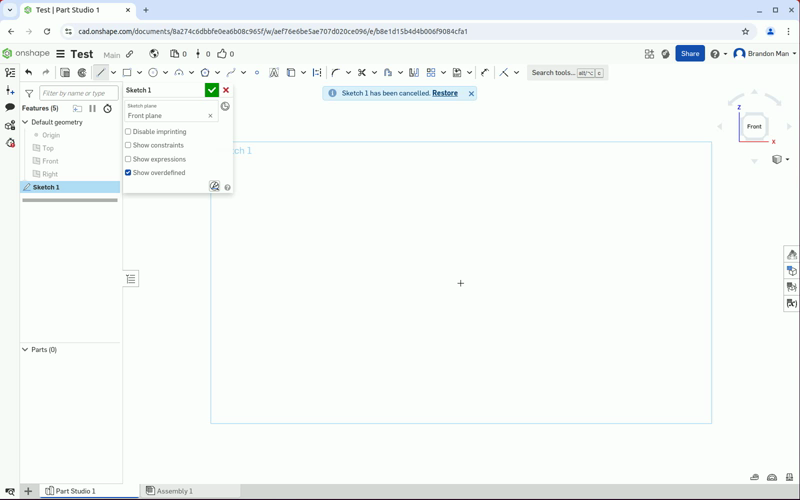
click(460, 282)
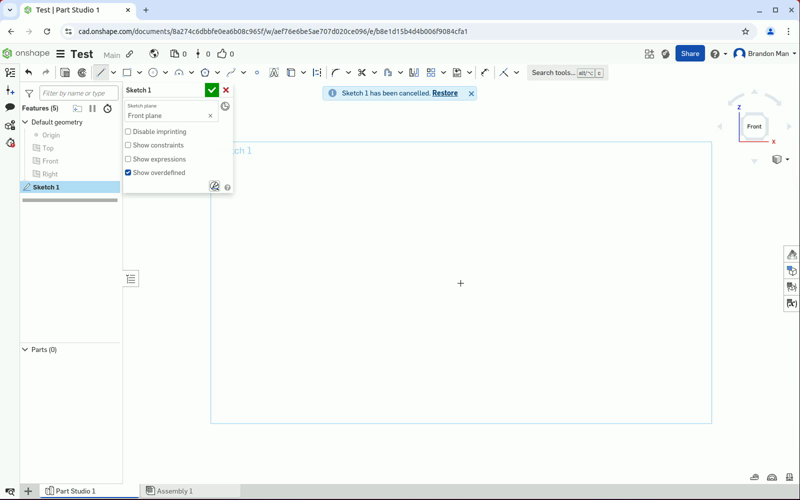
key_up(shift)
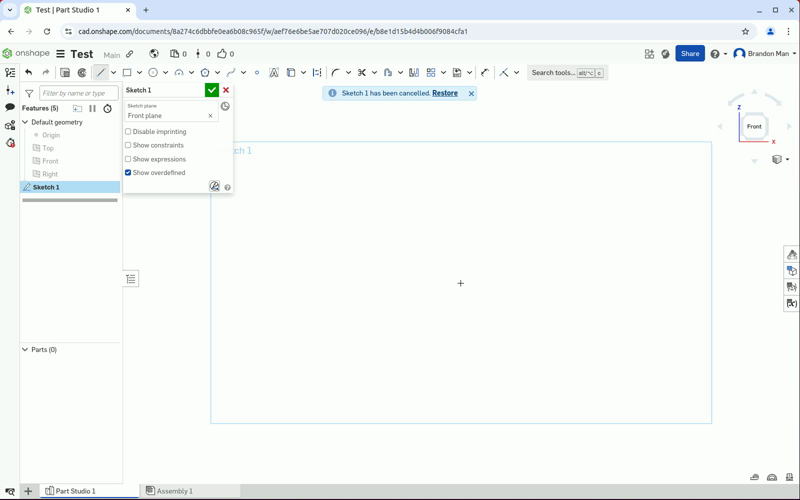
key_down(shift)
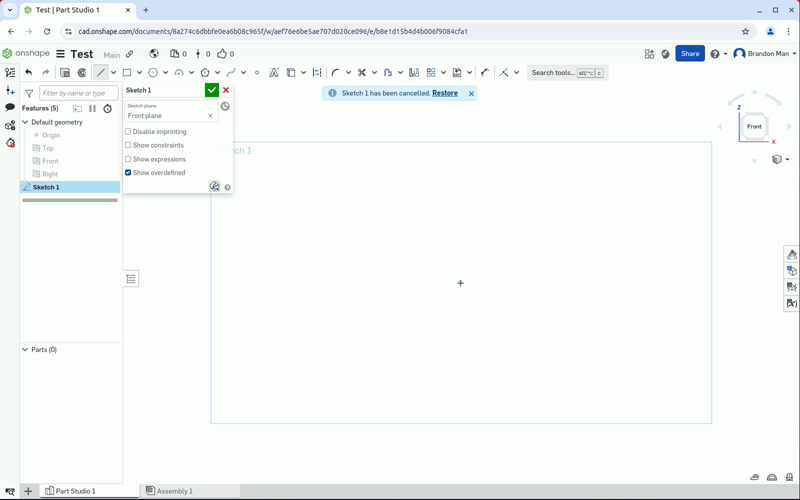
mouse_move(490, 282)
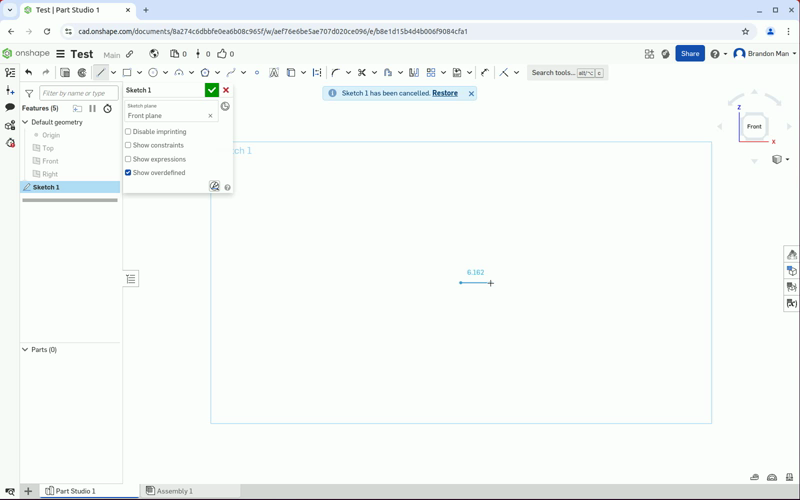
mouse_move(465, 282)
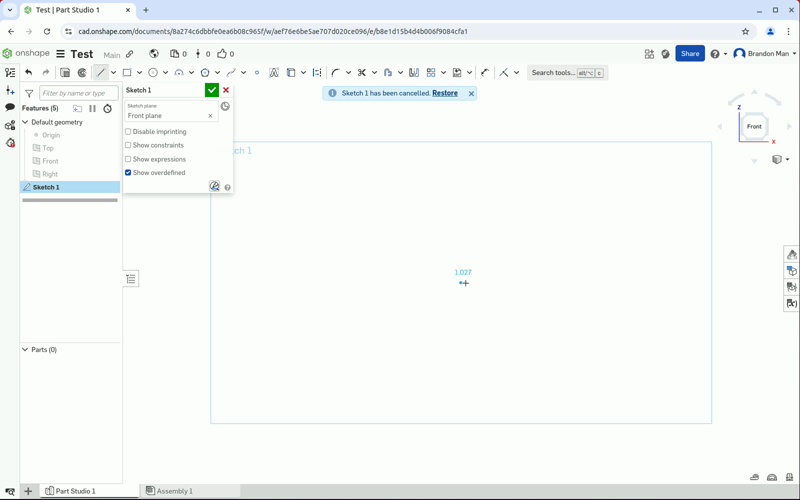
scroll(6)
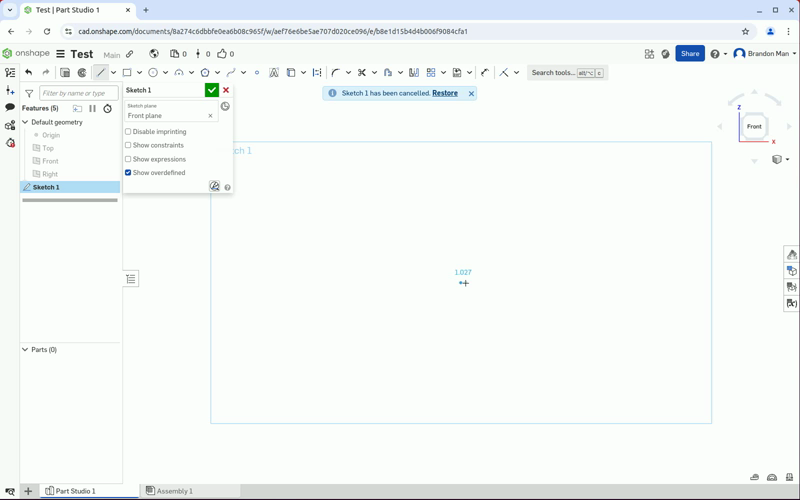
scroll(6)
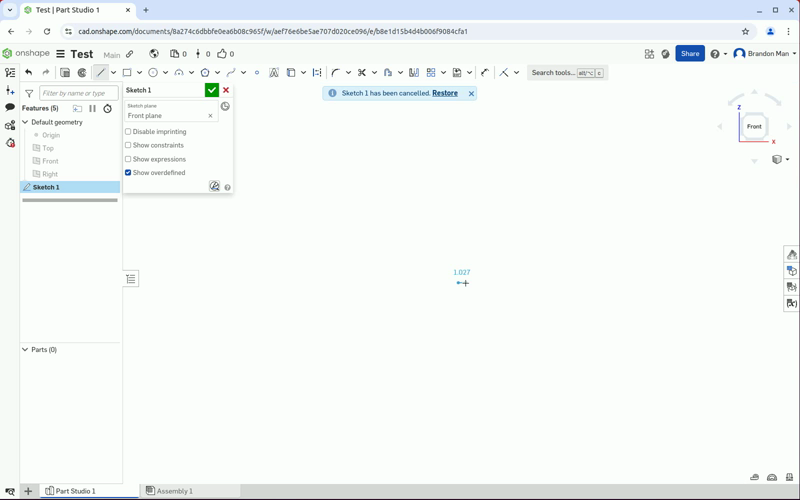
scroll(6)
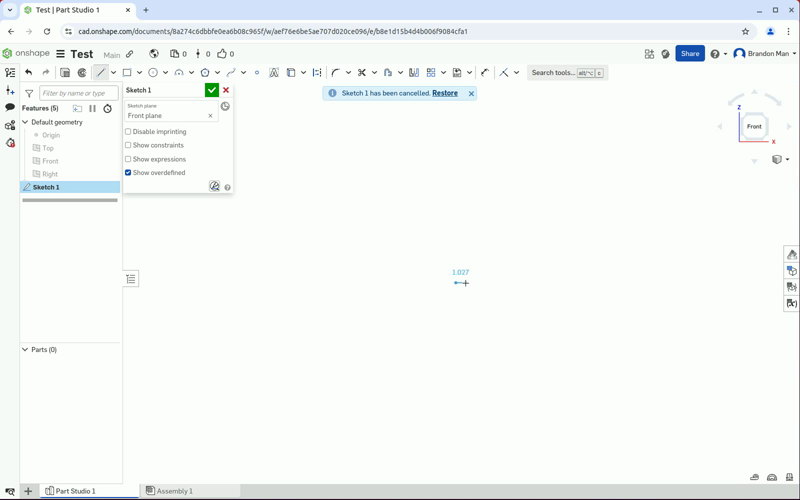
scroll(6)
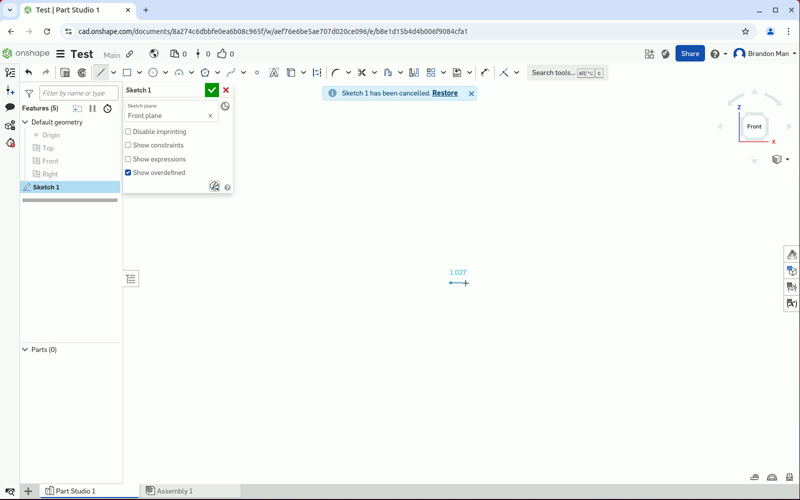
scroll(6)
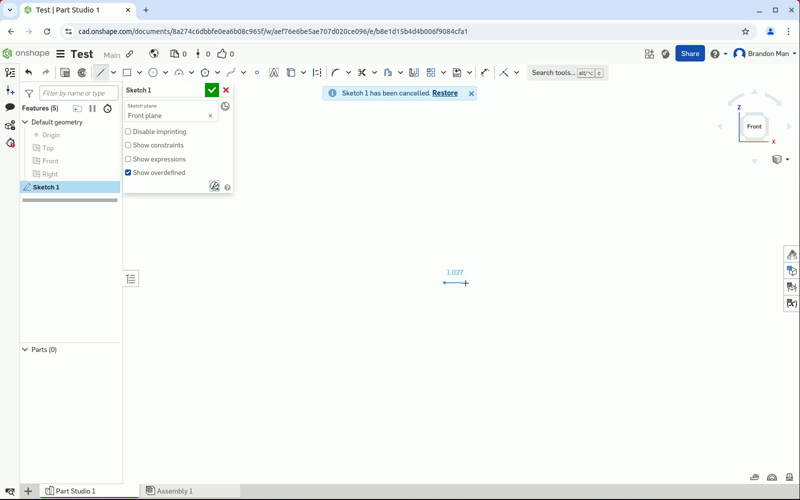
scroll(6)
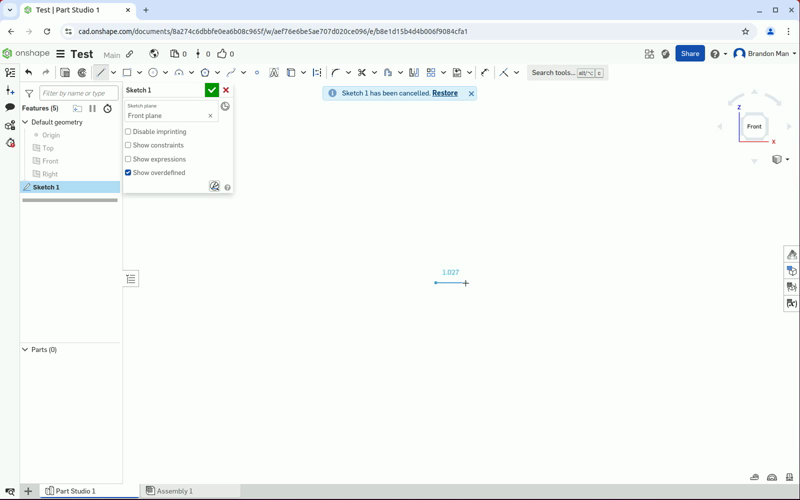
scroll(6)
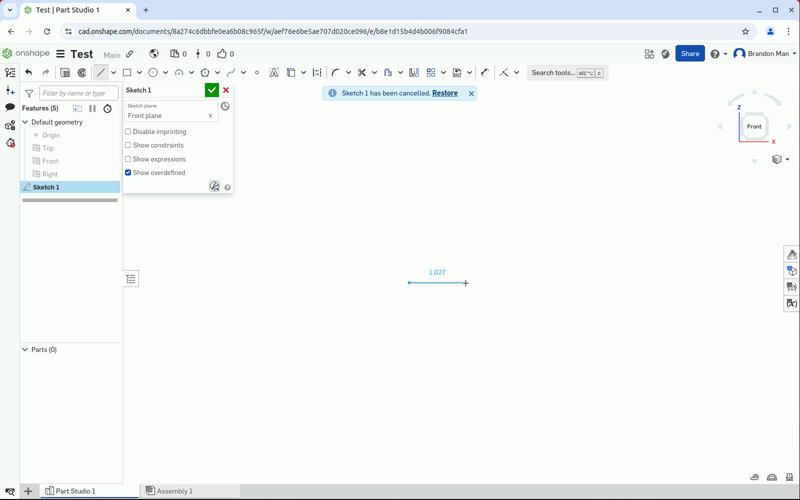
click(465, 282)
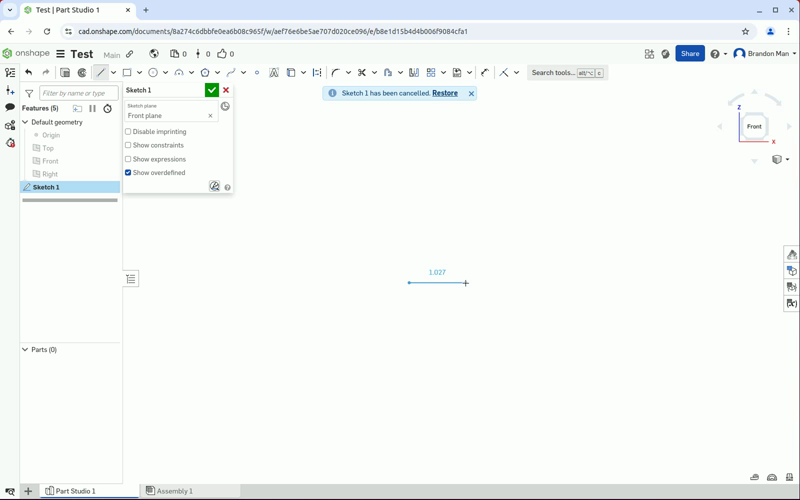
scroll(-6)
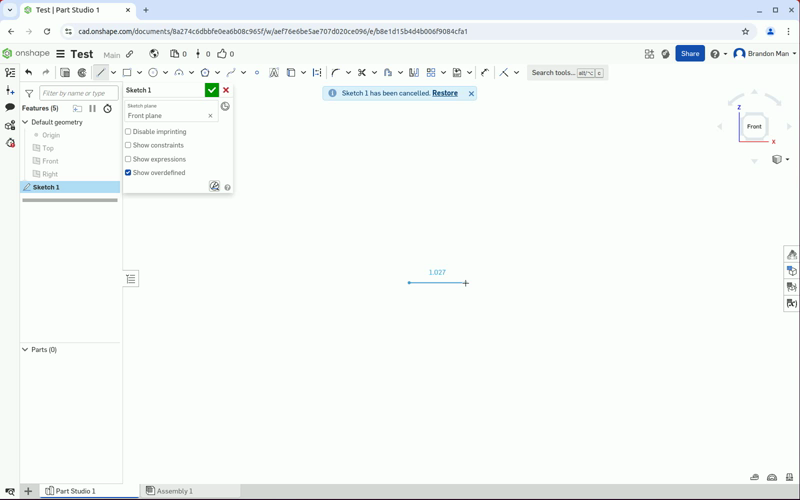
scroll(-6)
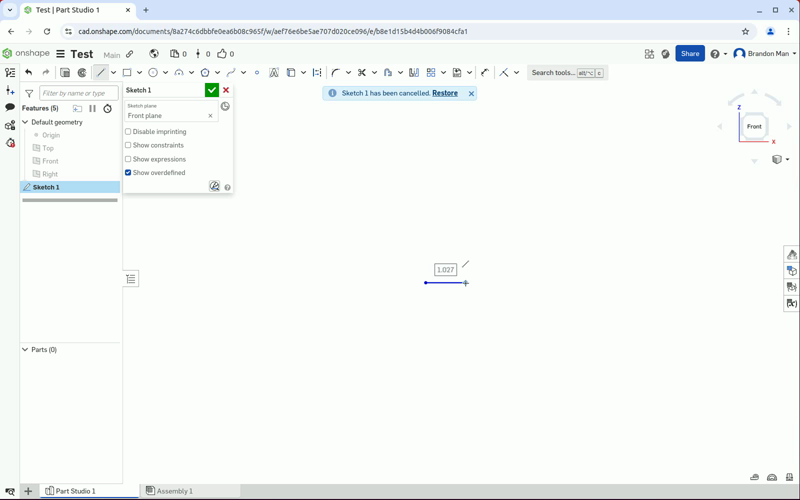
scroll(-6)
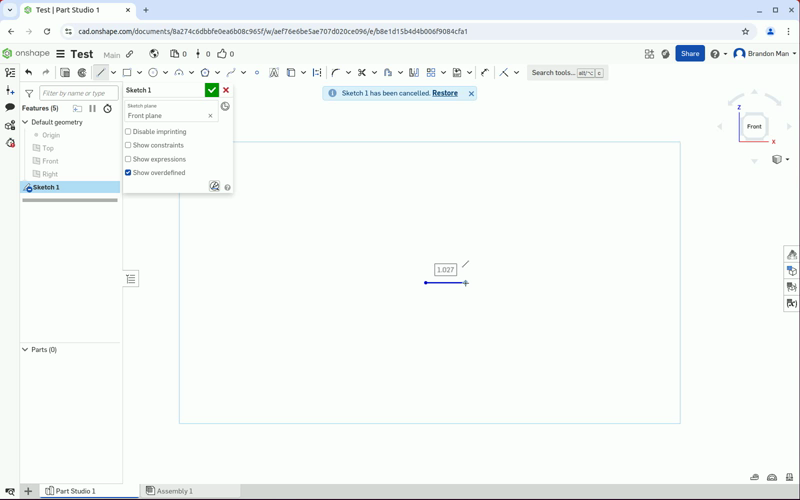
scroll(-6)
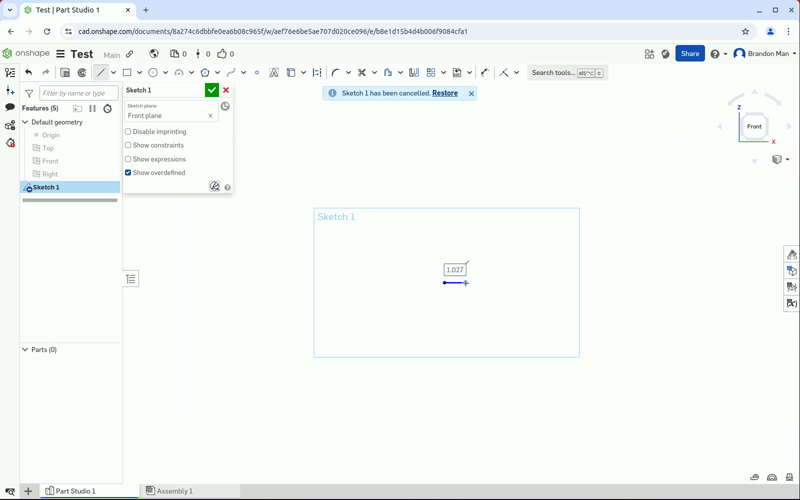
scroll(-6)
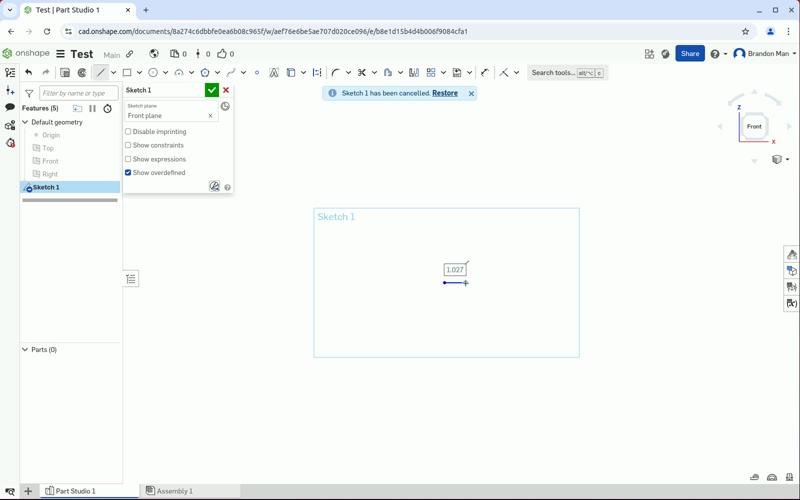
scroll(-6)
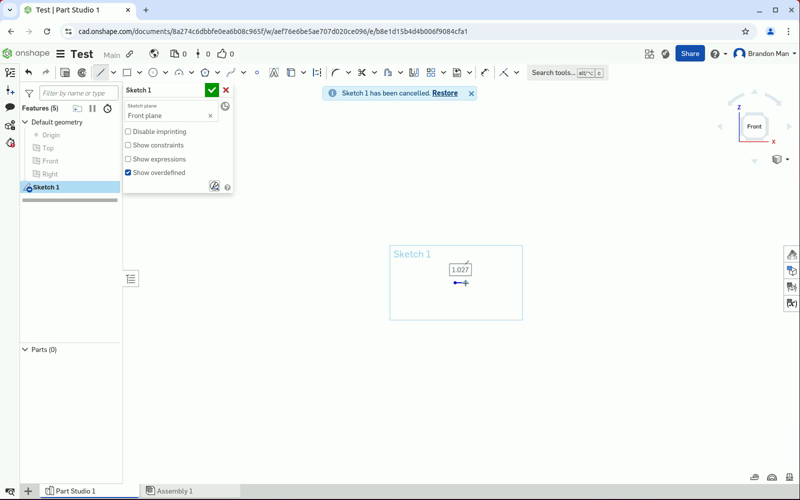
scroll(-6)
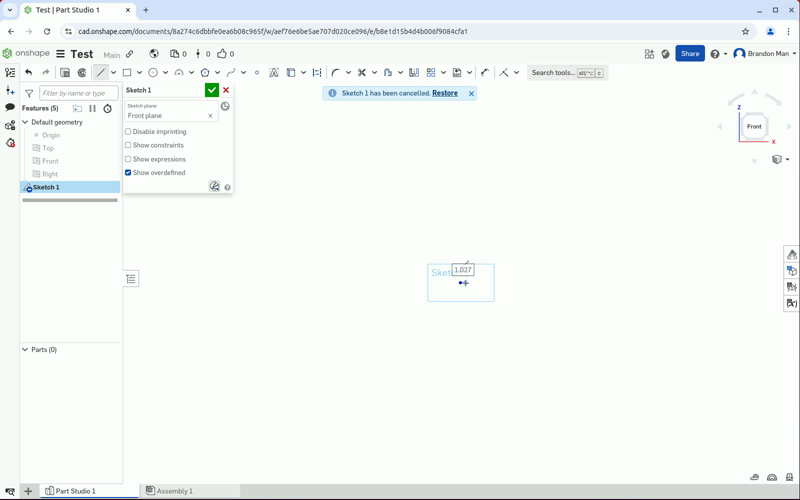
key_up(shift)
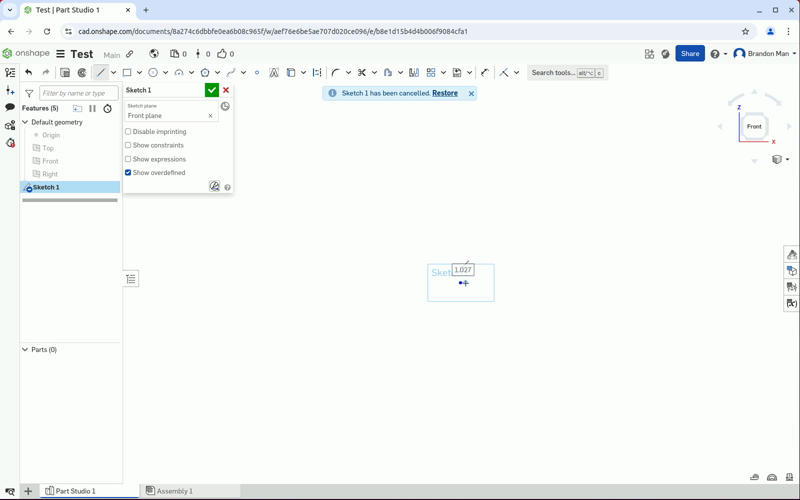
key_down(shift)
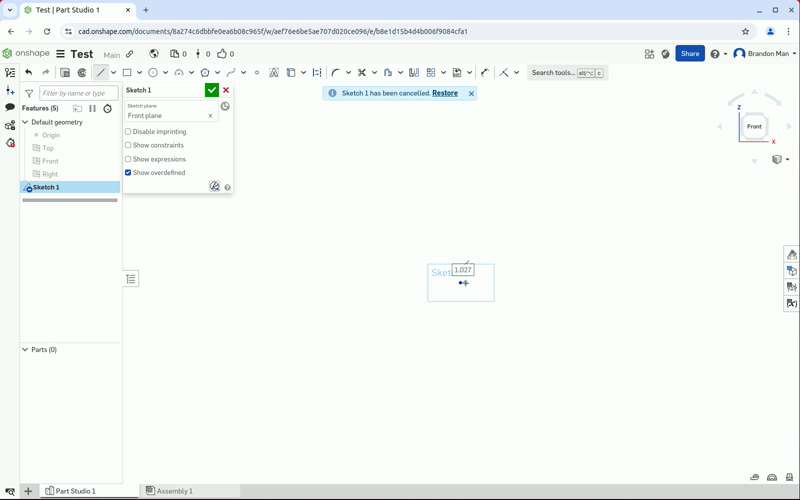
mouse_move(502, 227)
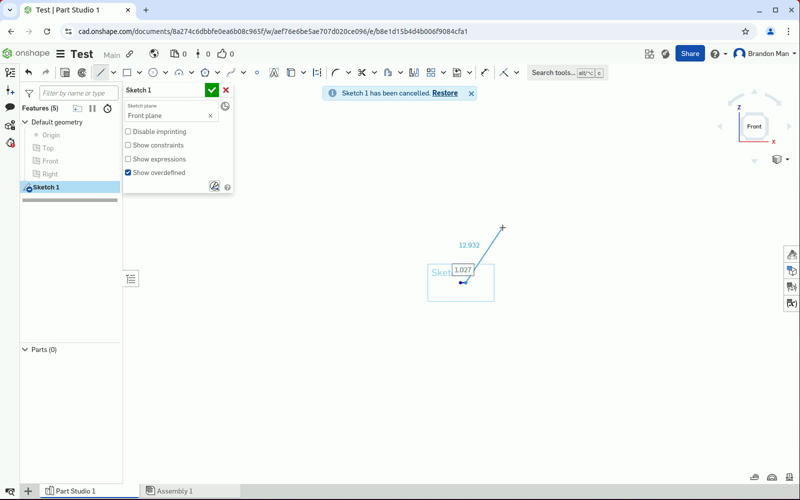
click(502, 227)
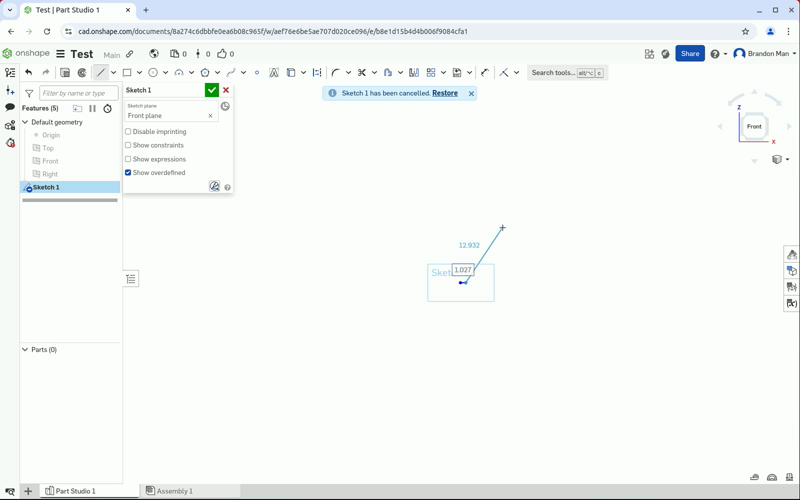
key_up(shift)
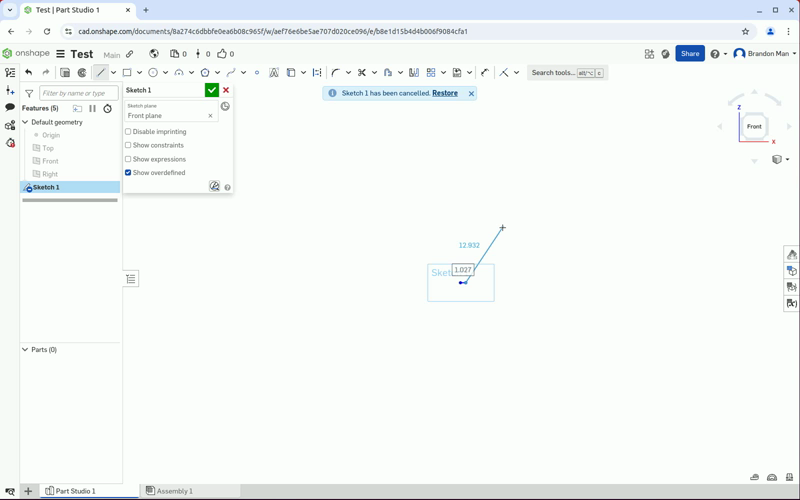
key_down(shift)
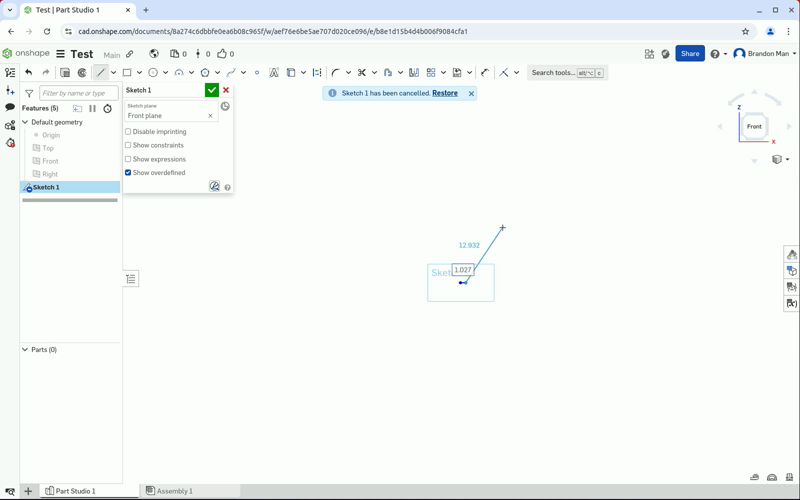
mouse_move(532, 227)
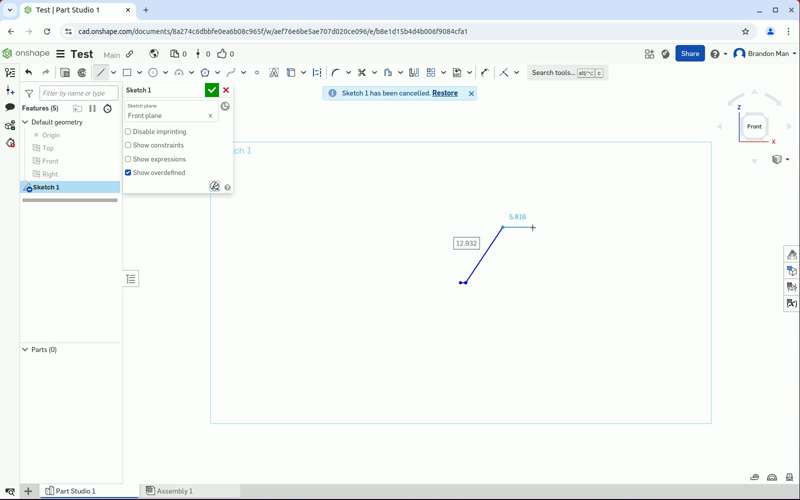
mouse_move(492, 227)
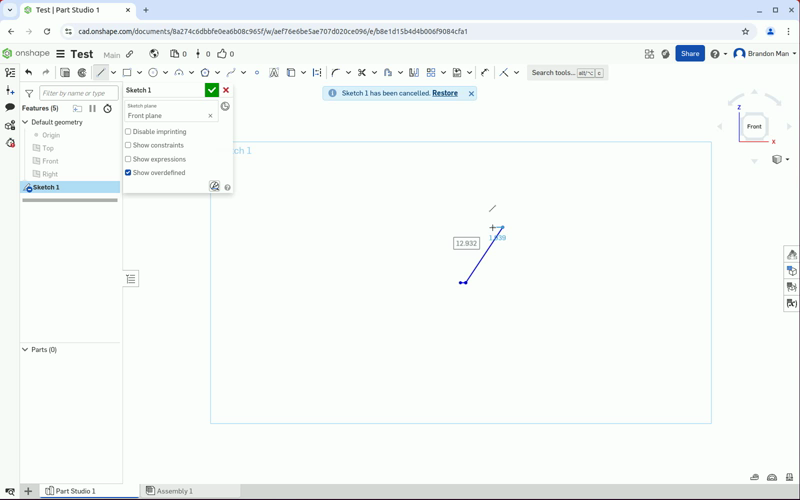
click(492, 227)
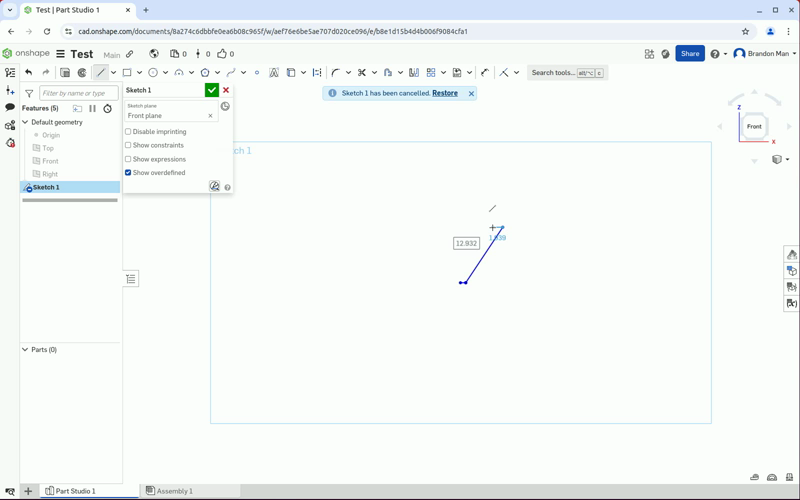
key_up(shift)
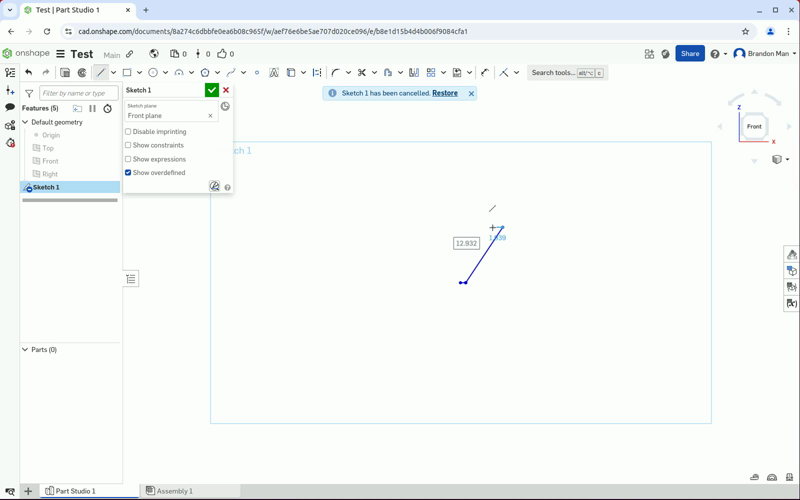
key_down(shift)
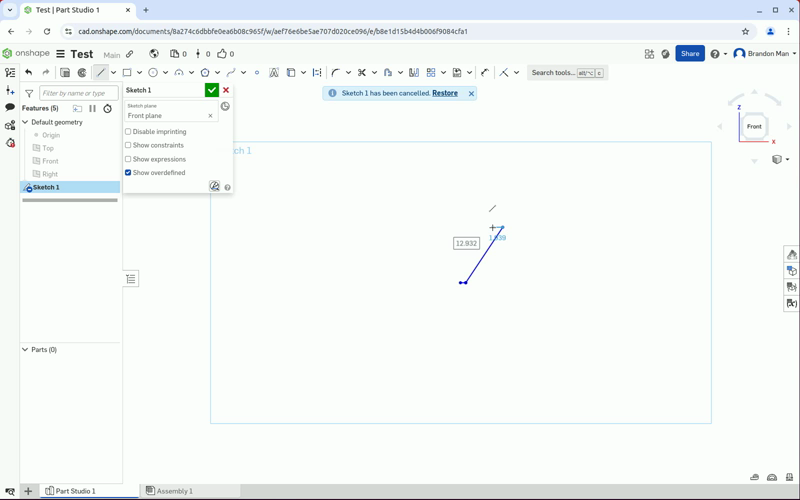
mouse_move(460, 282)
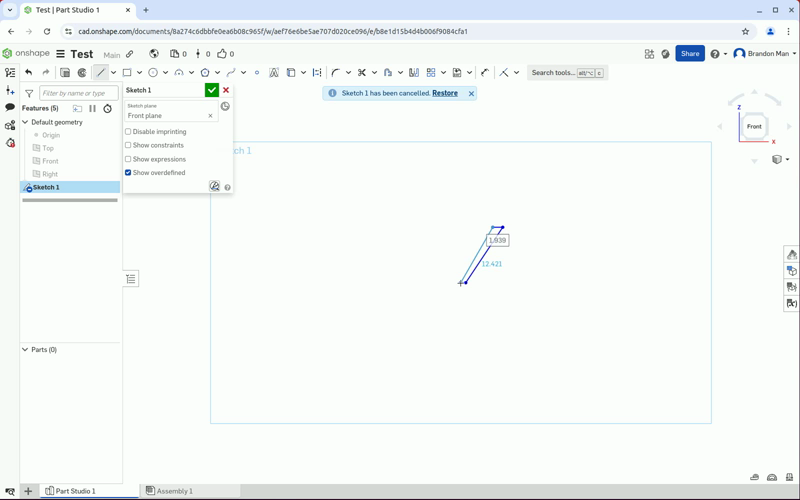
key_up(shift)
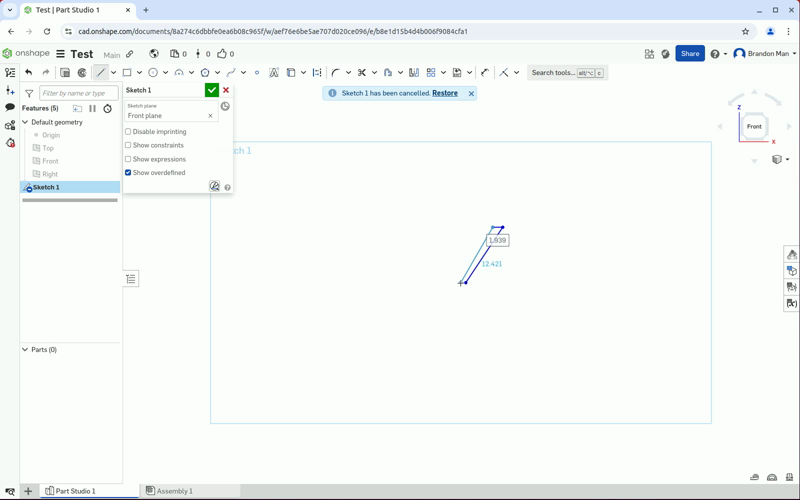
click(460, 282)
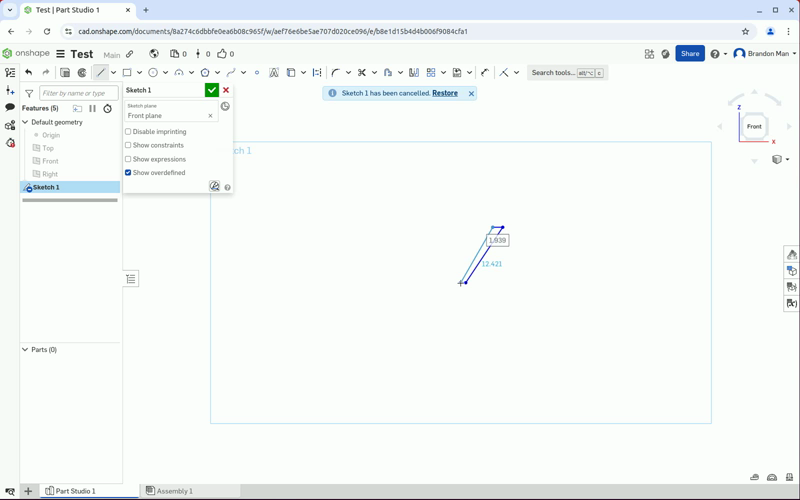
key(esc)
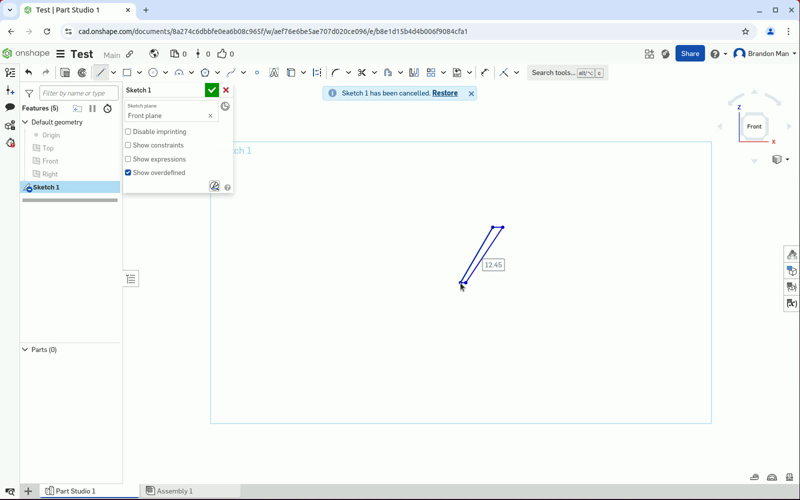
mouse_move(480, 249)
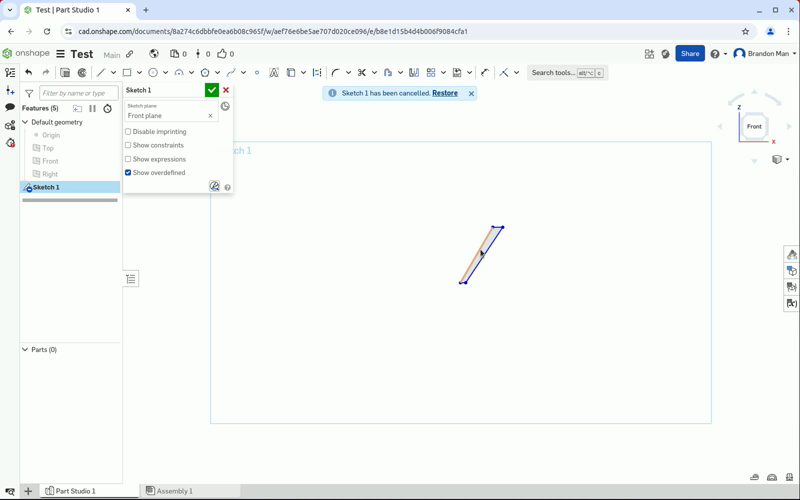
scroll(6)
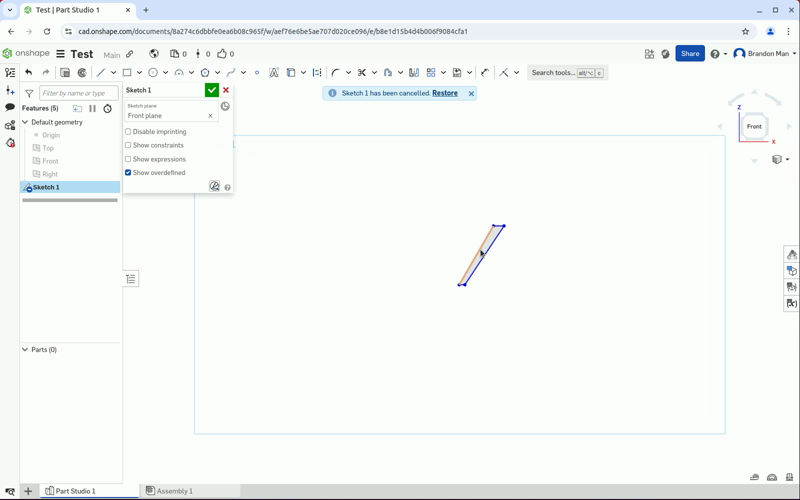
scroll(6)
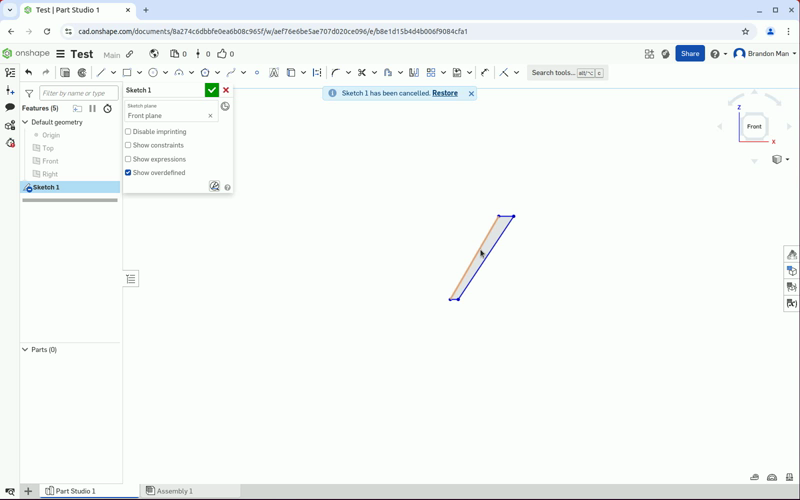
scroll(6)
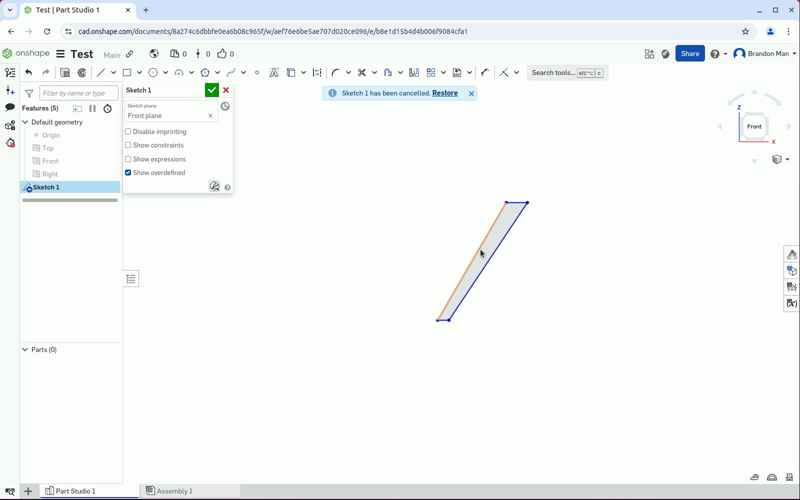
scroll(6)
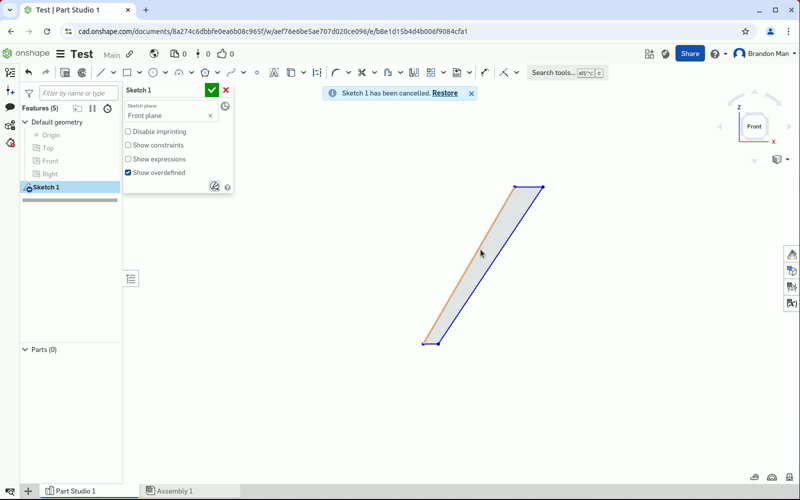
scroll(6)
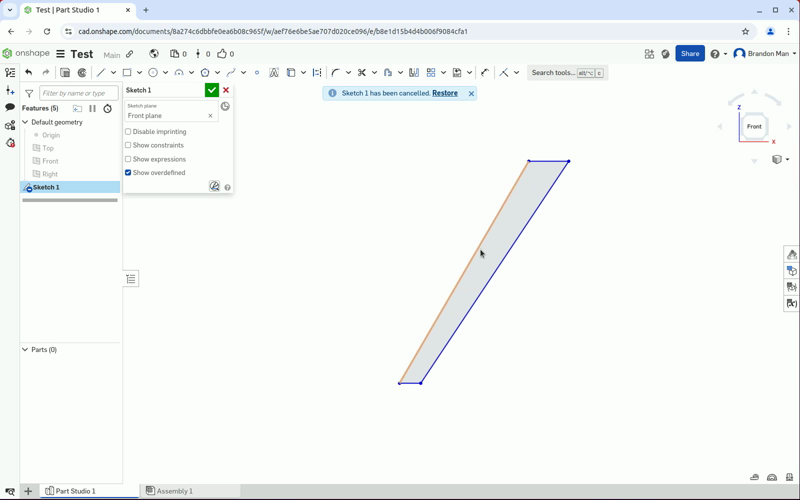
scroll(6)
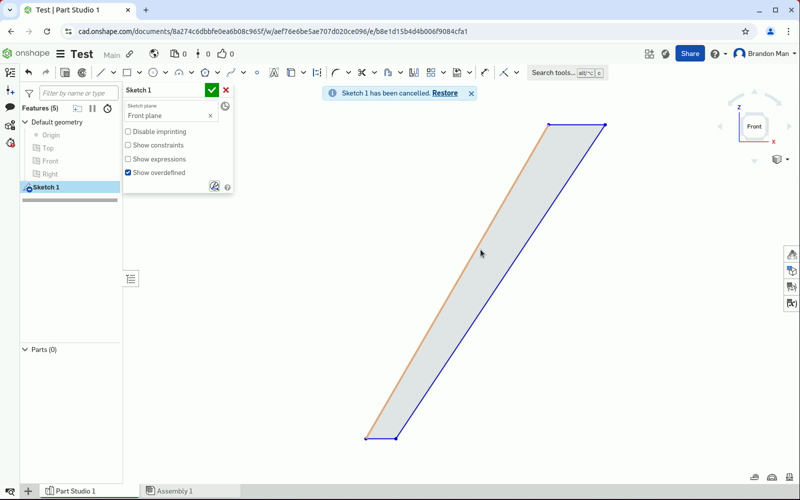
scroll(6)
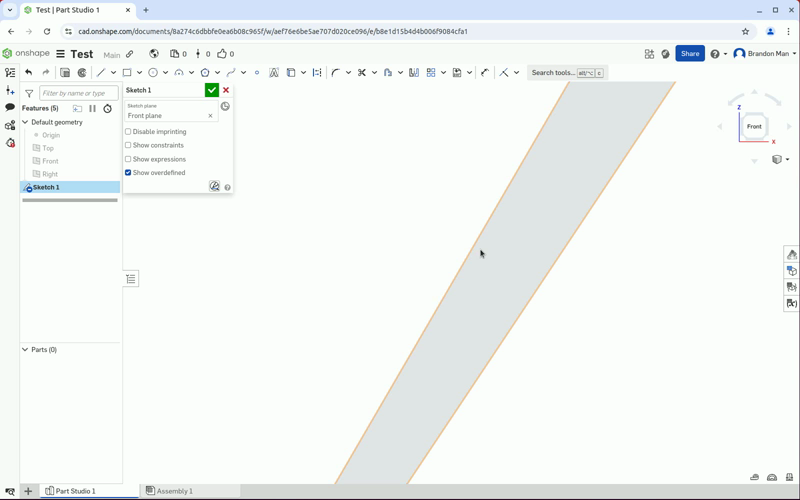
click(480, 249)
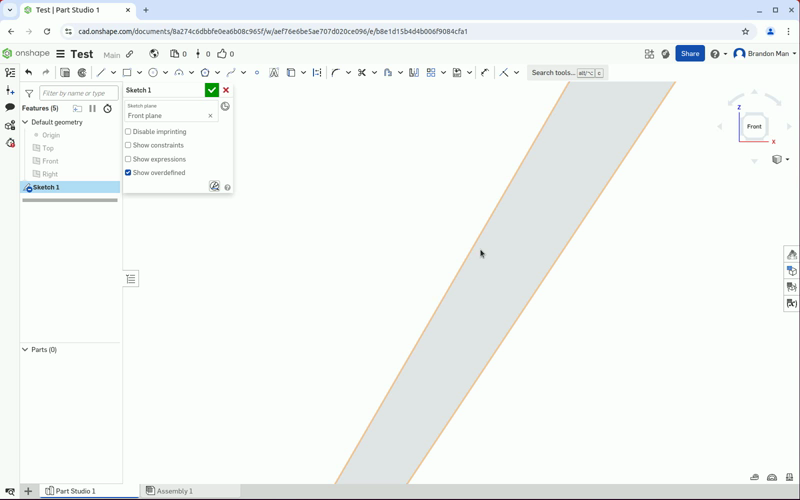
scroll(-6)
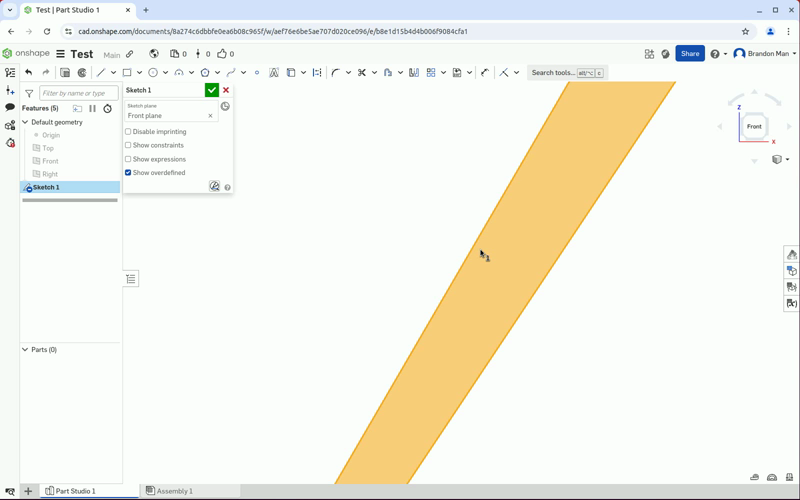
scroll(-6)
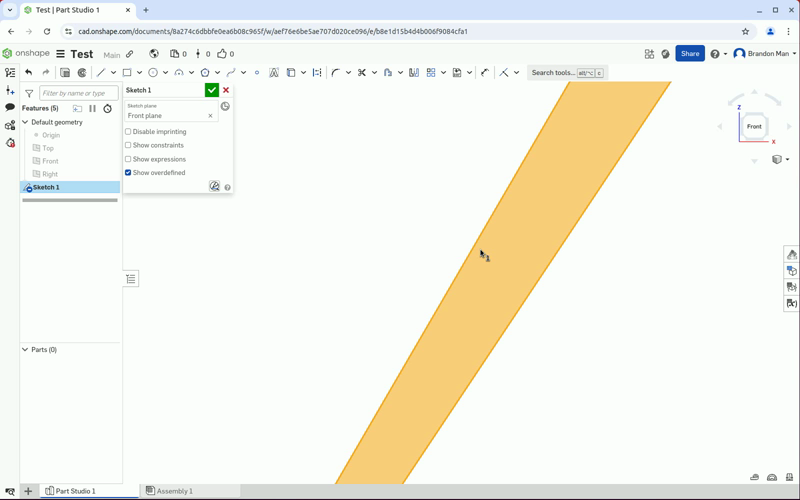
scroll(-6)
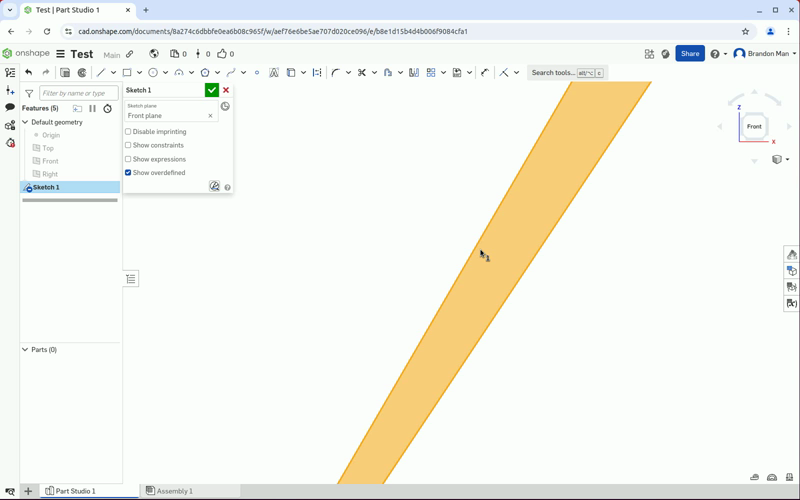
scroll(-6)
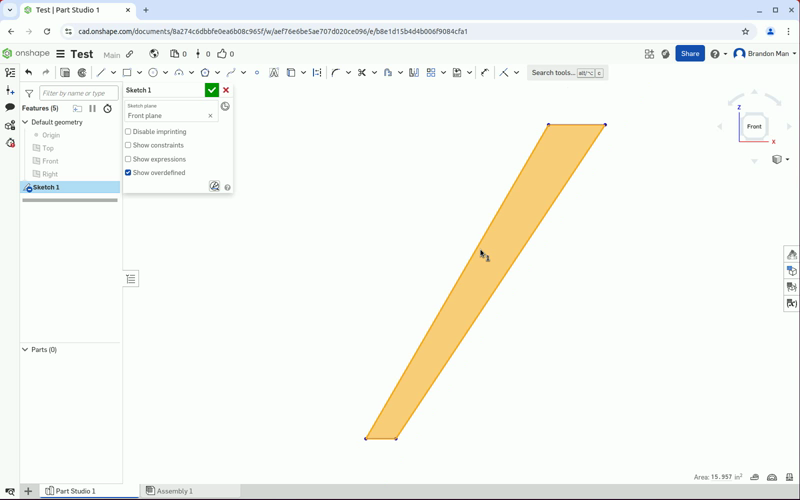
scroll(-6)
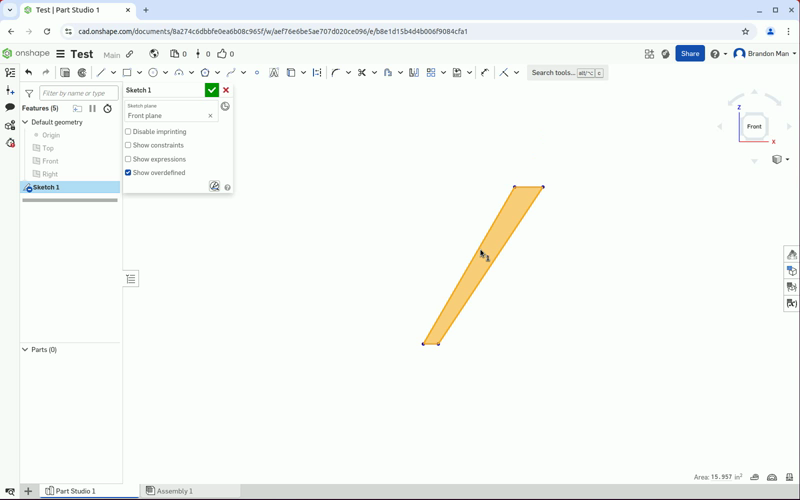
scroll(-6)
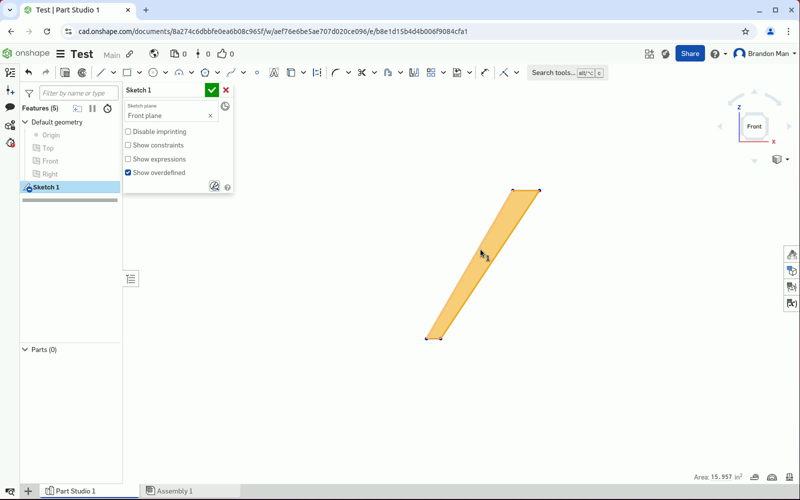
scroll(-6)
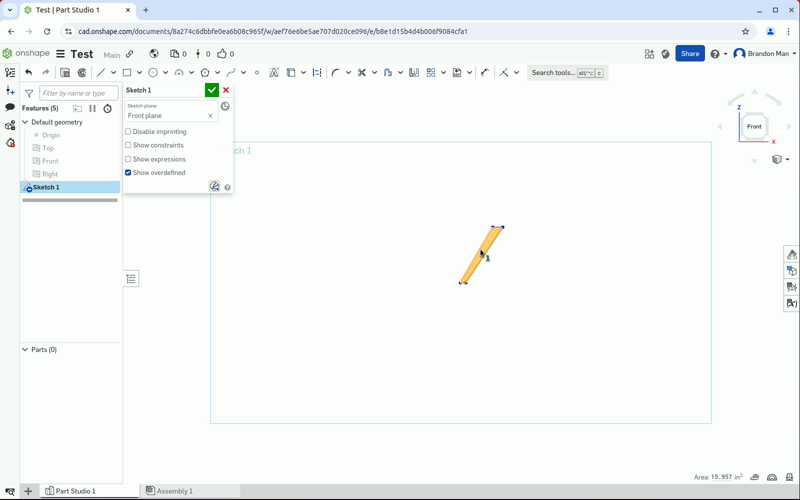
mouse_move(73, 352)
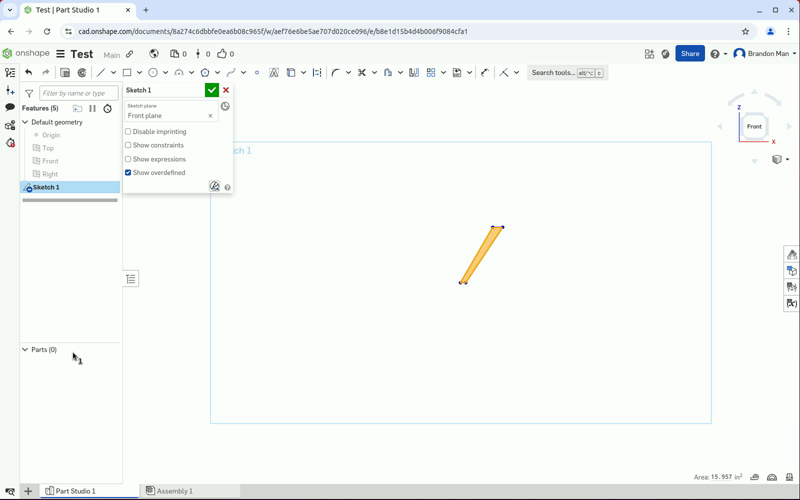
key(shift+y)
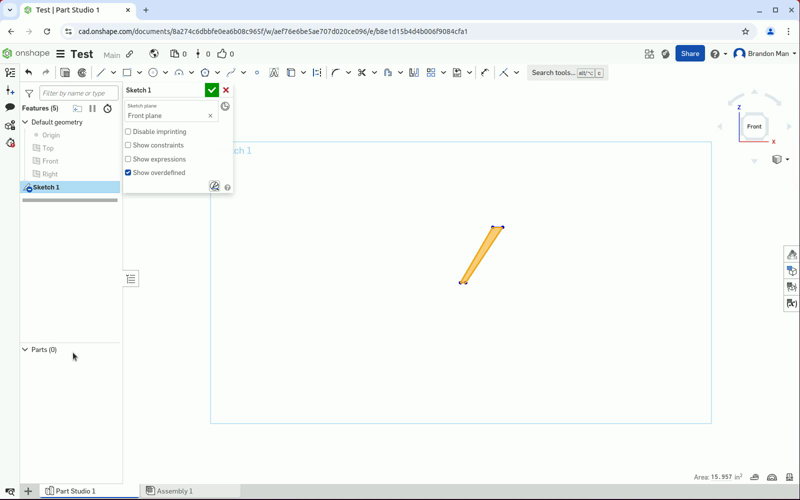
key(shift+e)
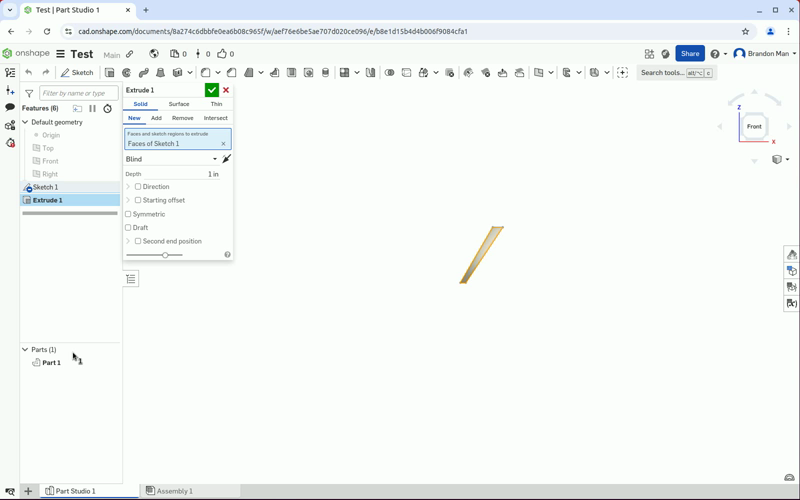
mouse_move(143, 106)
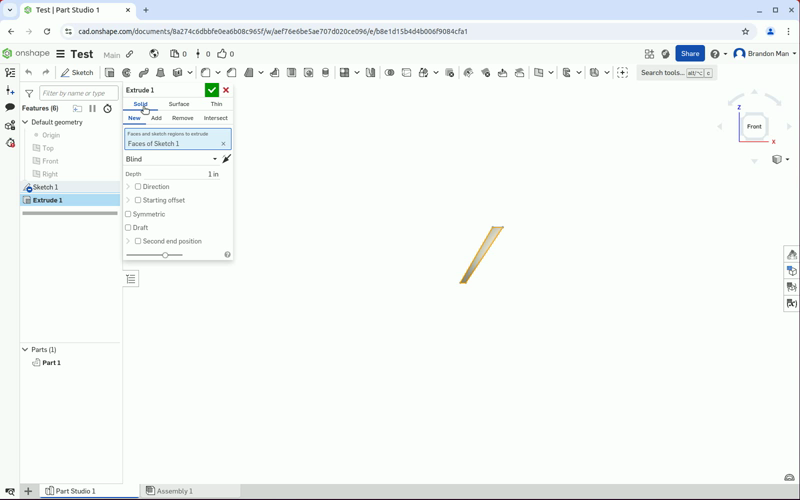
click(143, 106)
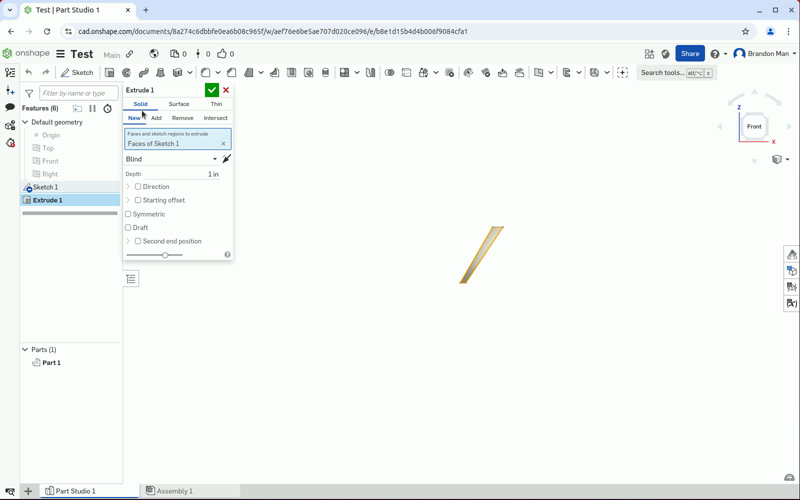
mouse_move(137, 120)
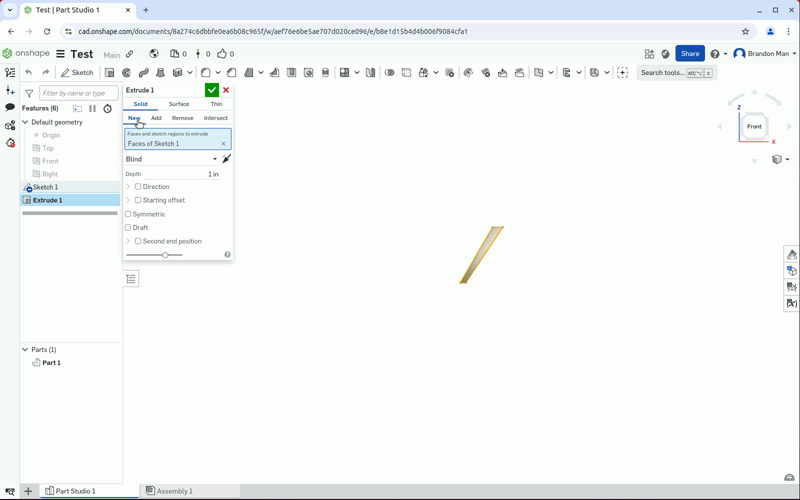
click(137, 120)
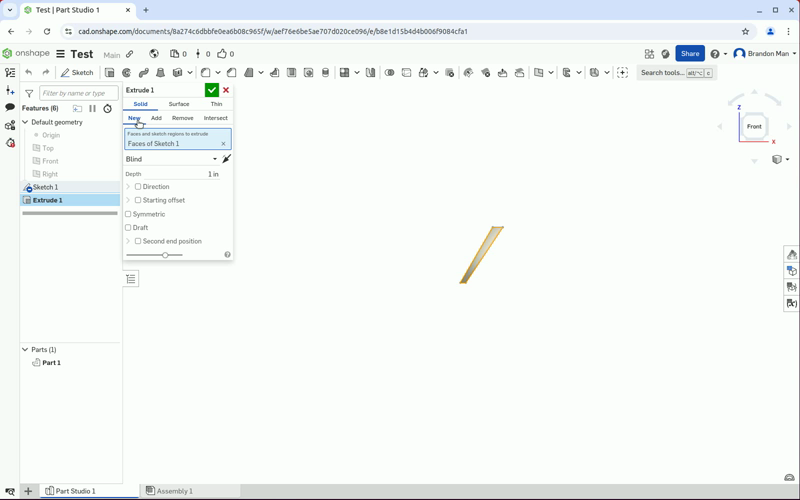
key(tab, 4)
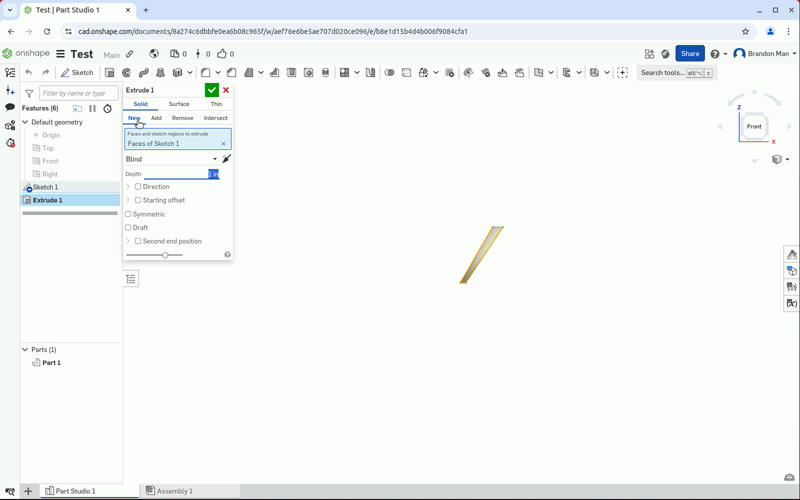
text(0.963)
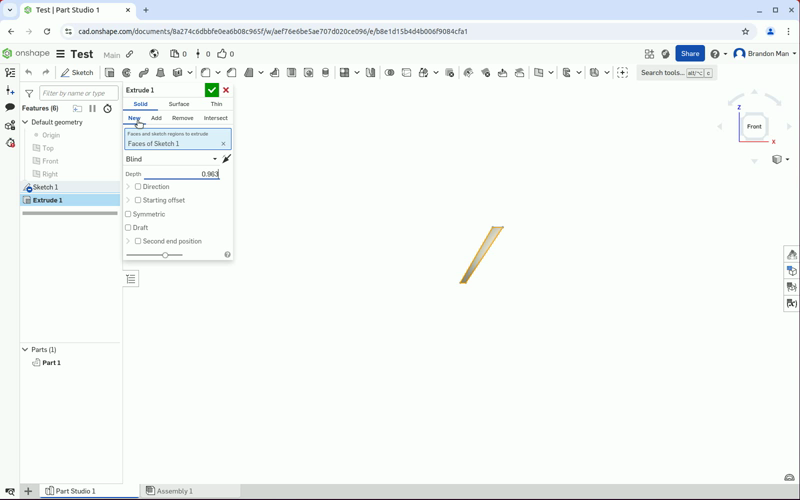
key(enter)
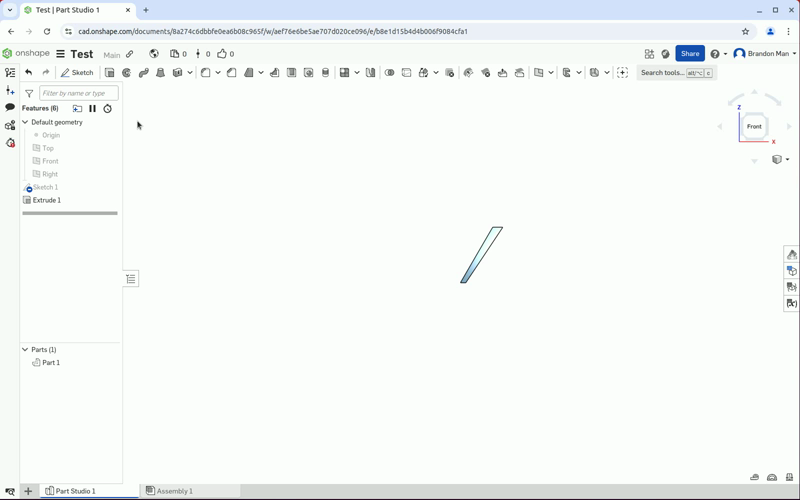
key(shift+h)
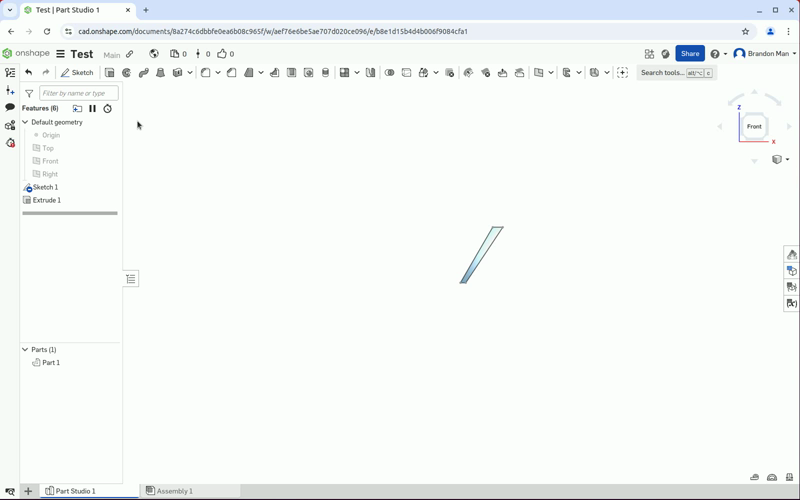
key(shift+h)
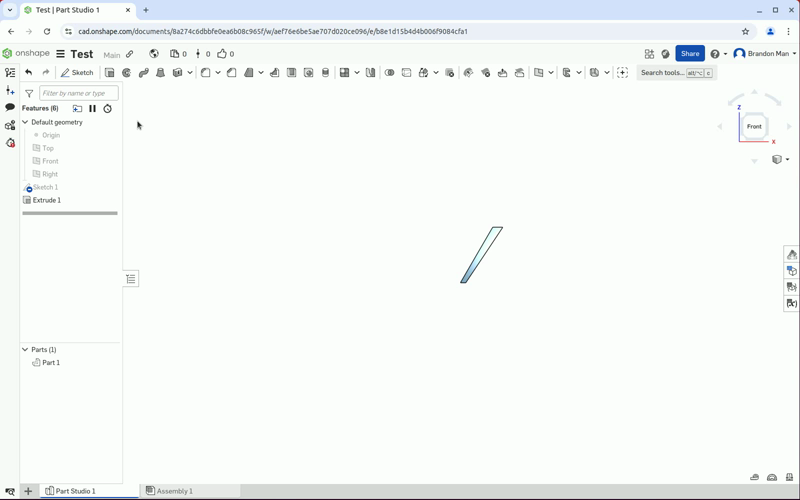
mouse_move(73, 189)
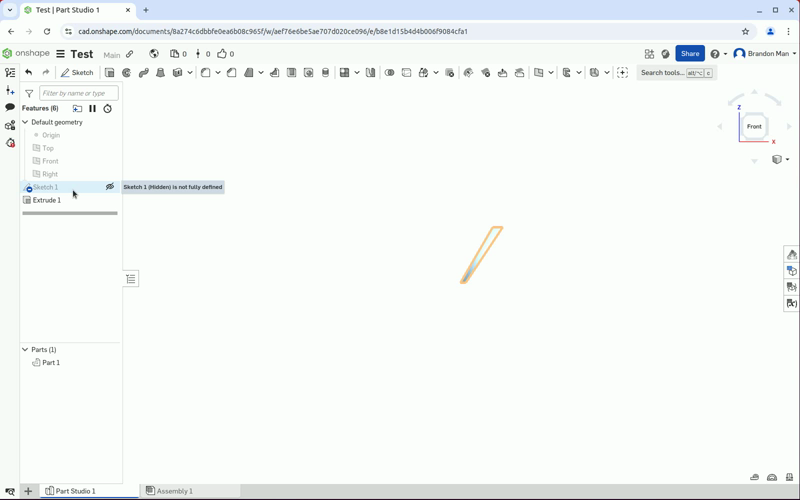
click(73, 189)
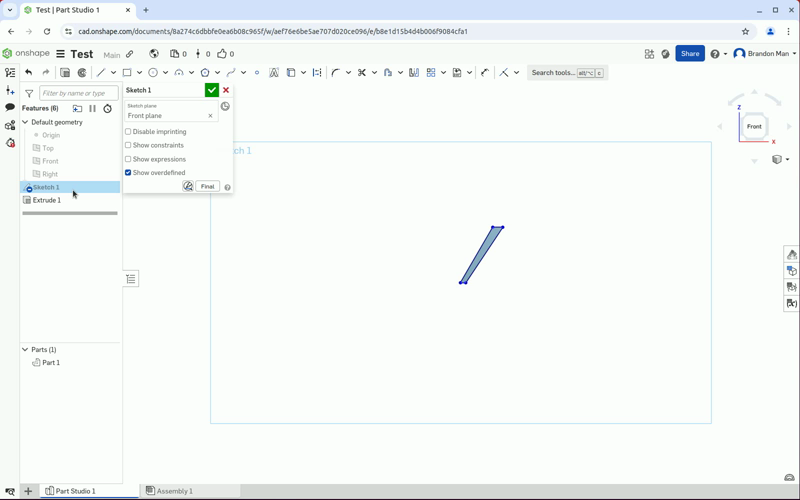
mouse_move(229, 92)
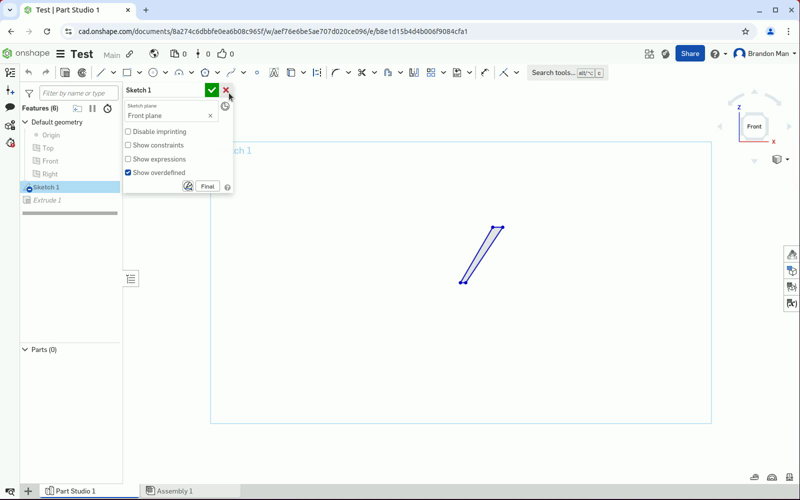
click(229, 92)
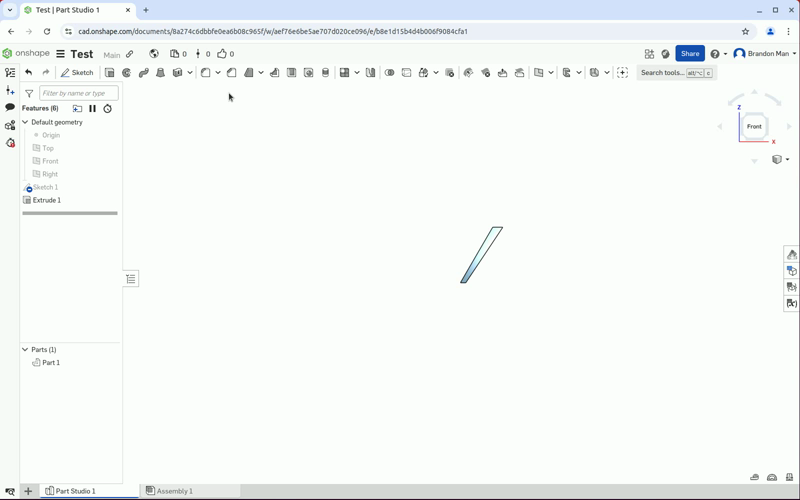
mouse_move(541, 75)
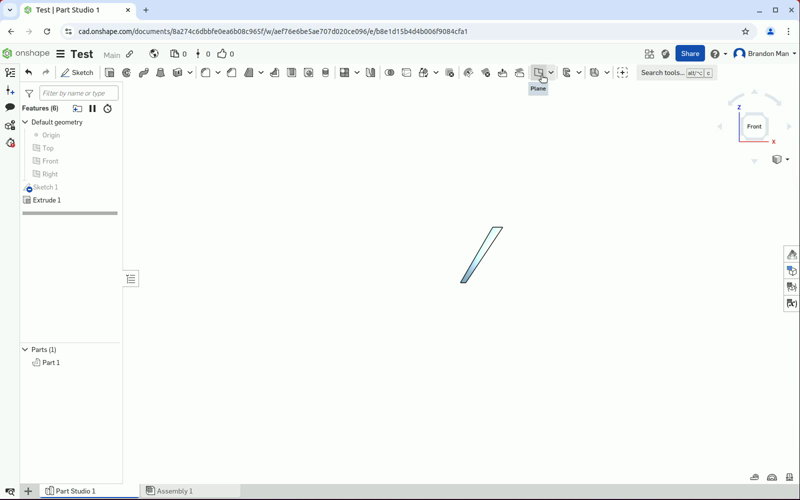
click(541, 75)
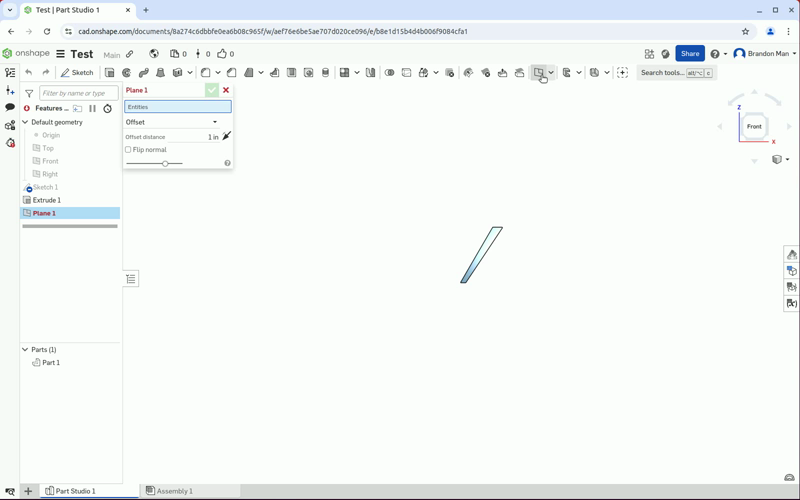
mouse_move(73, 163)
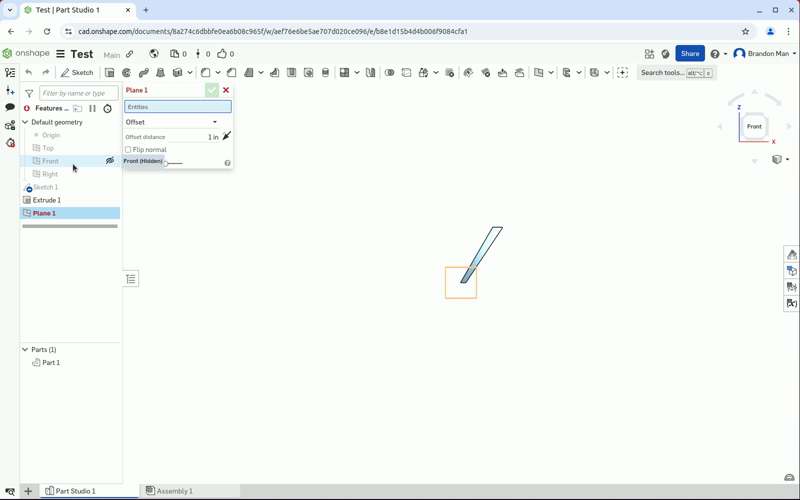
click(73, 163)
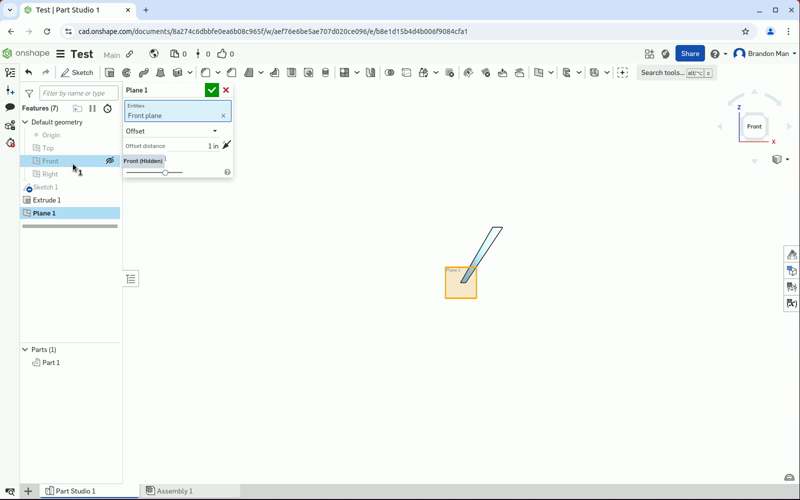
key(tab, 2)
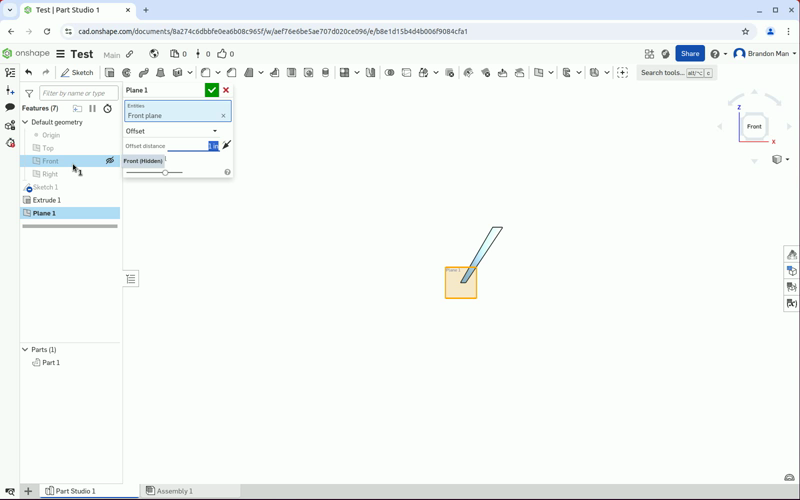
text(0.955)
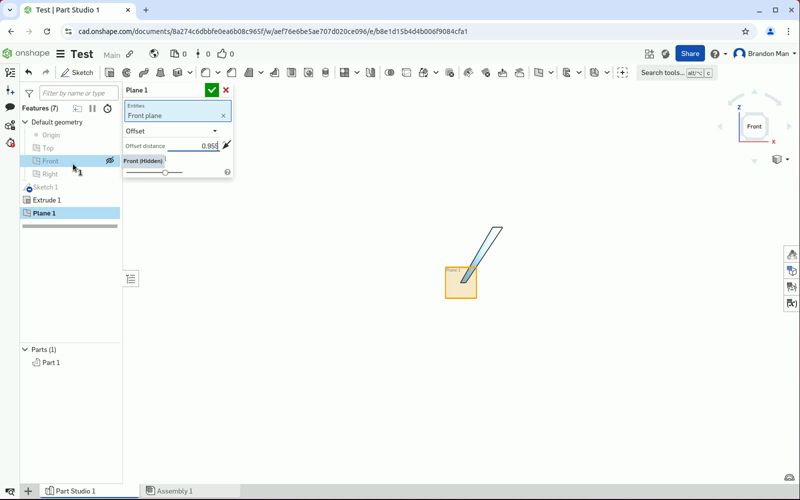
key(enter, 2)
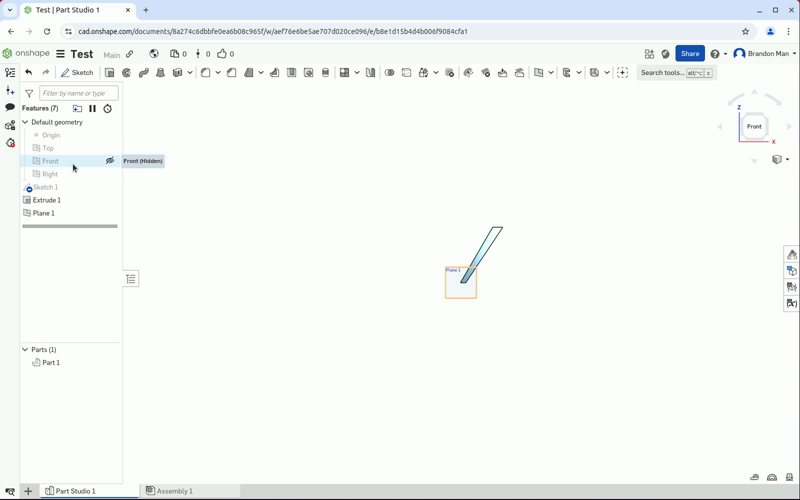
key(shift+s)
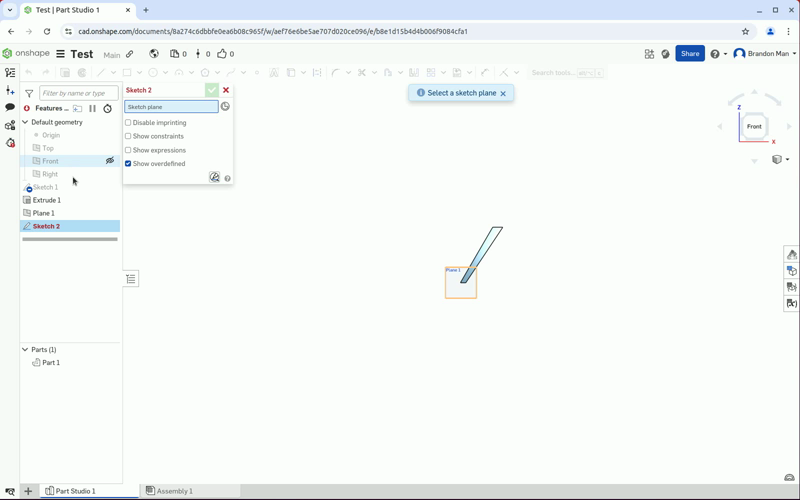
mouse_move(73, 215)
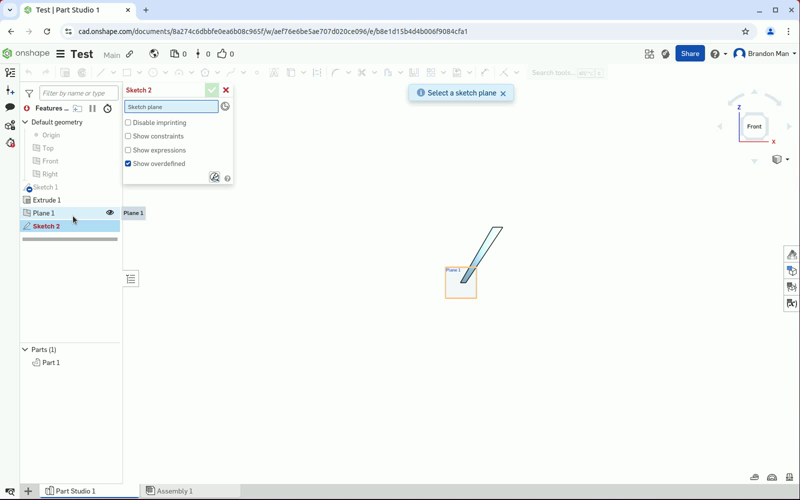
click(73, 215)
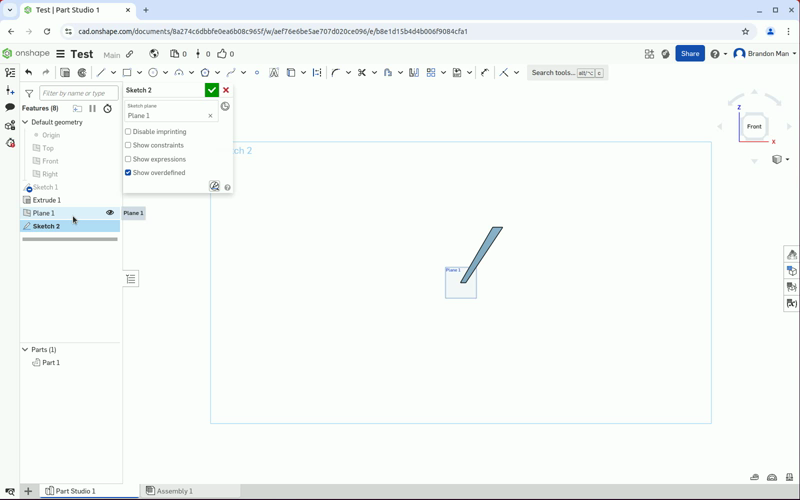
mouse_move(73, 352)
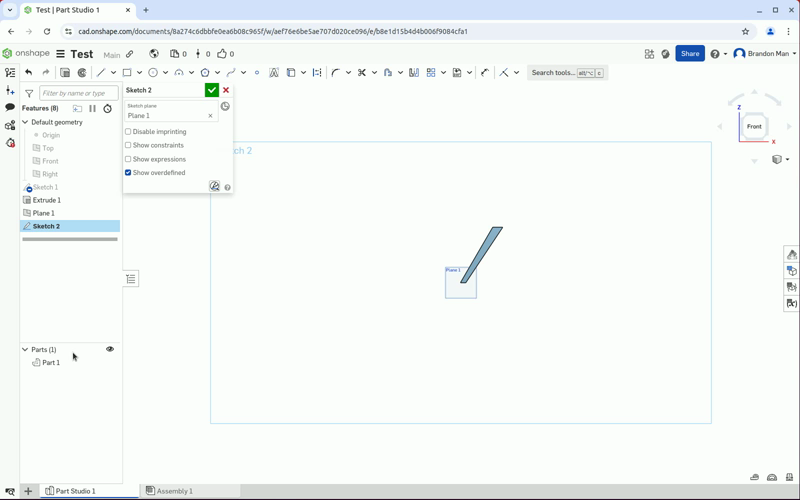
key(y)
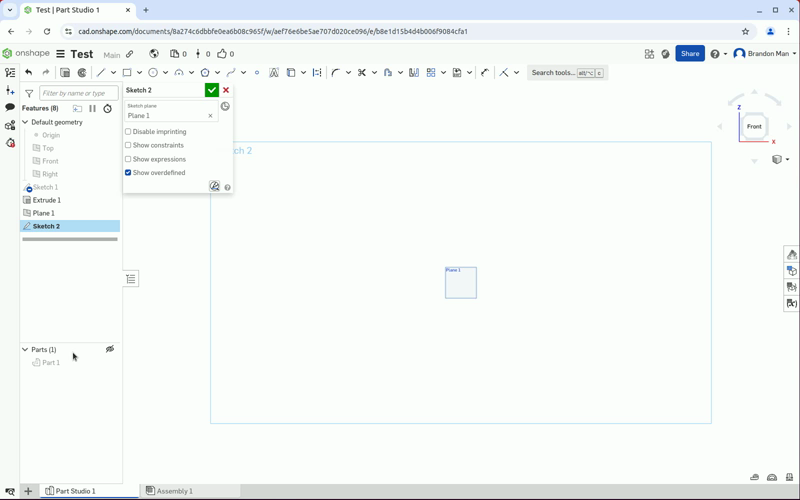
key(l)
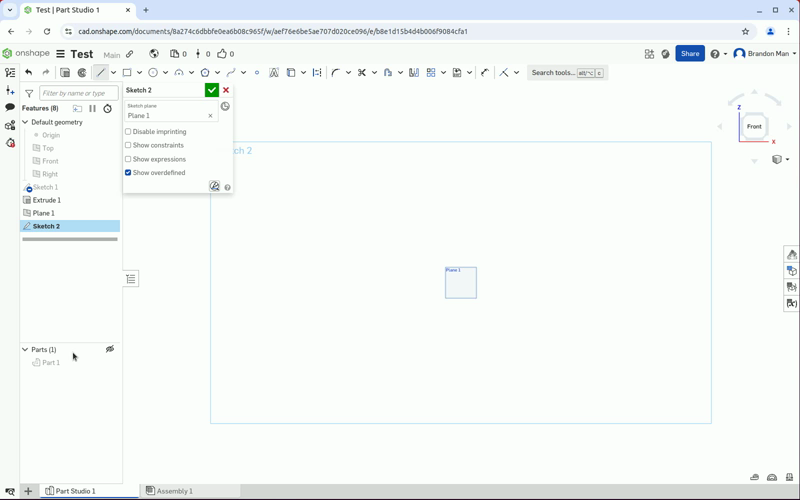
key_down(shift)
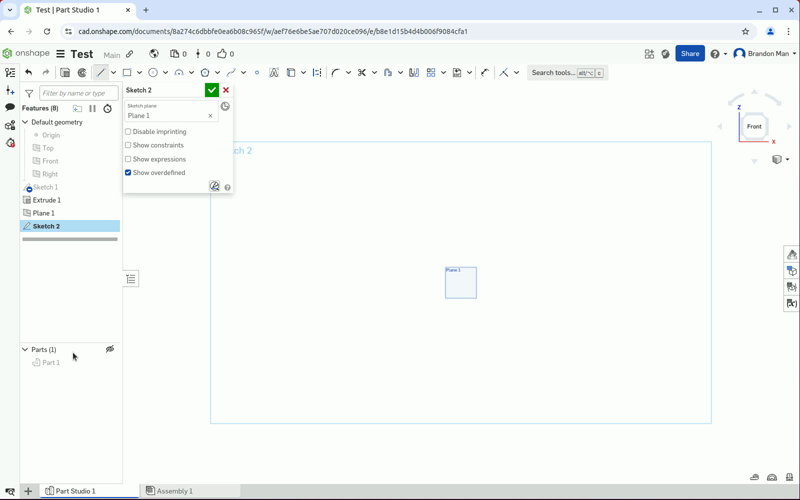
mouse_move(498, 233)
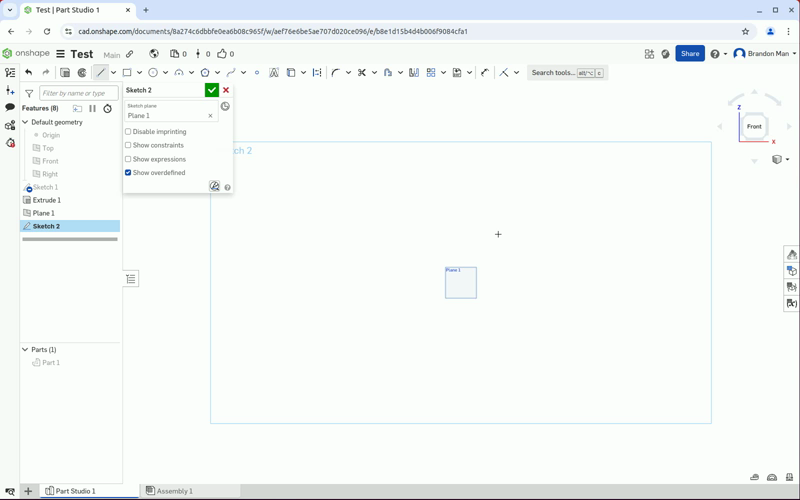
click(498, 233)
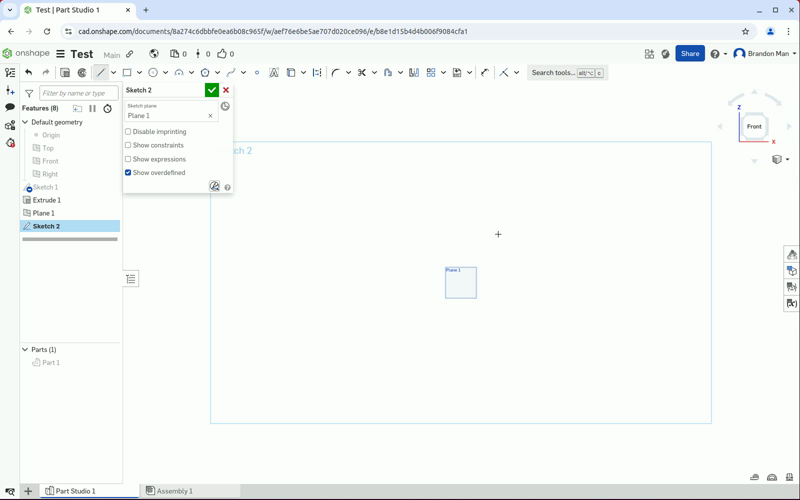
key_up(shift)
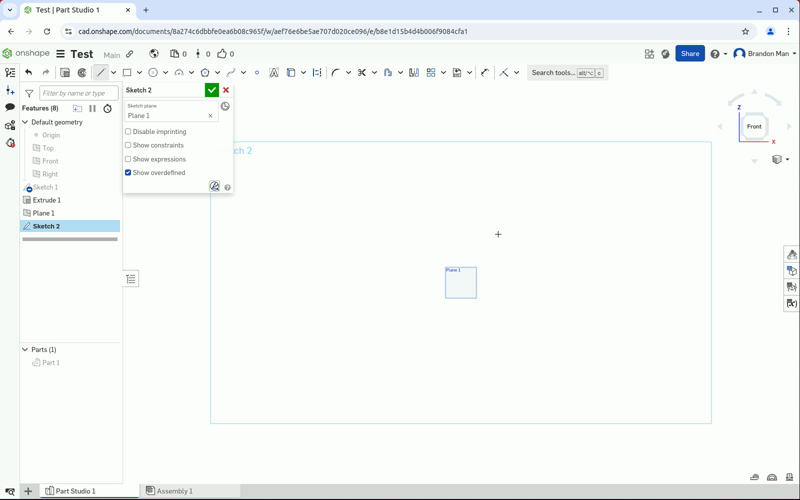
key_down(shift)
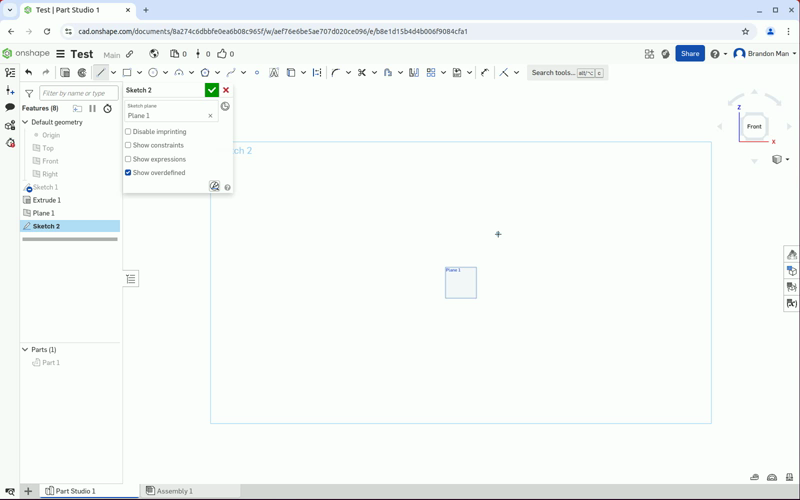
mouse_move(573, 230)
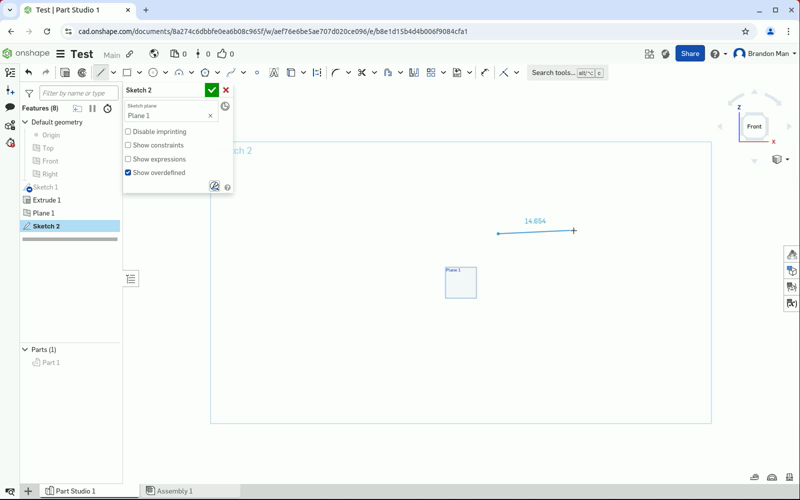
click(573, 230)
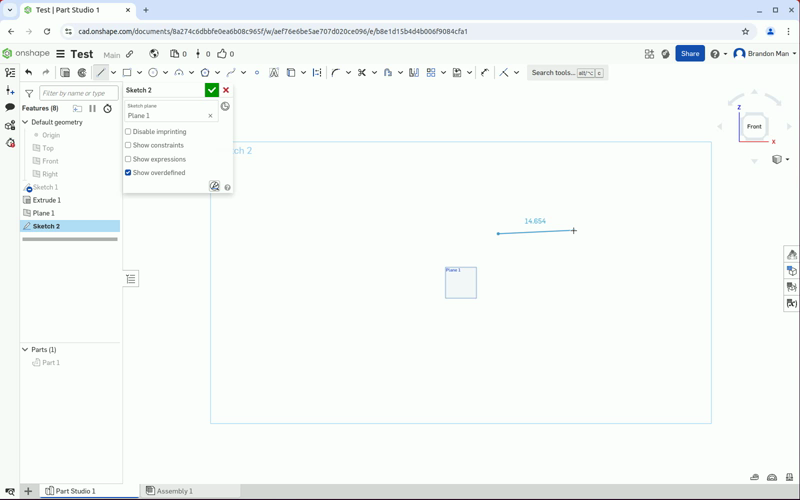
key_up(shift)
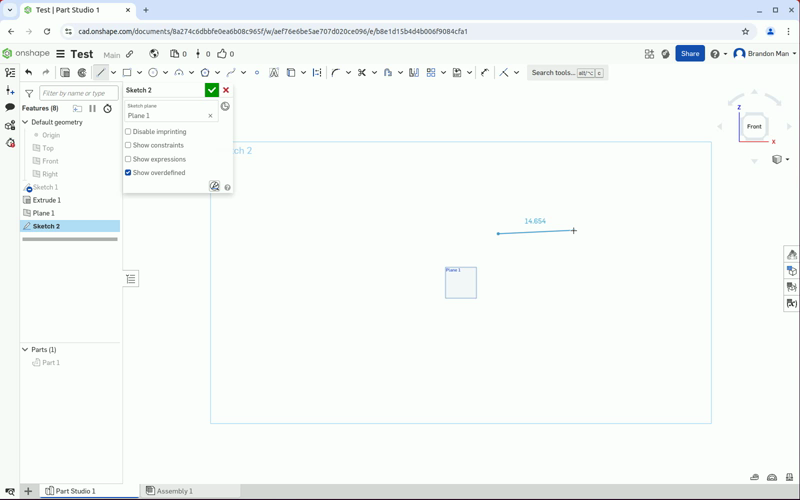
key_down(shift)
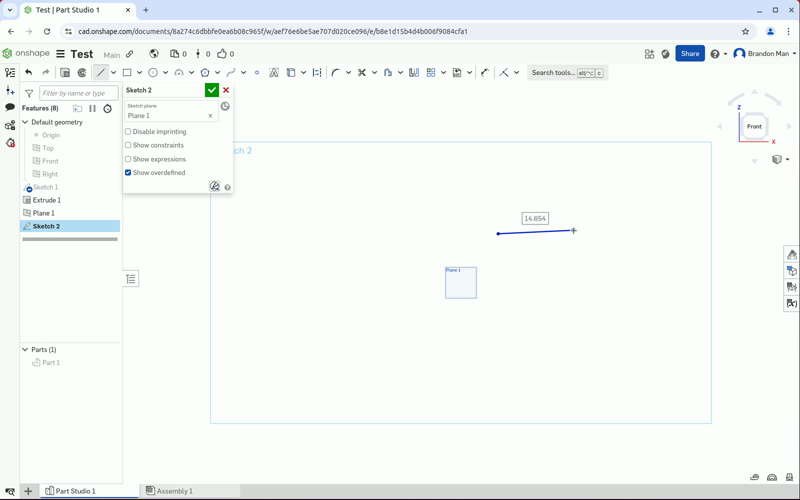
mouse_move(589, 230)
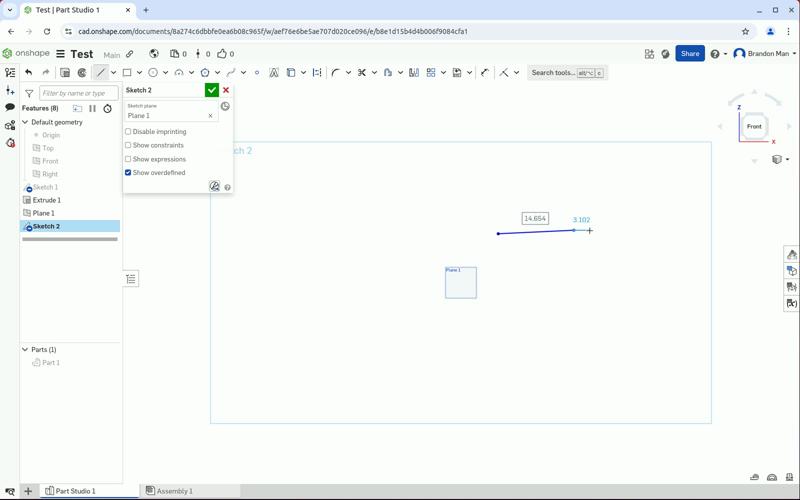
mouse_move(573, 227)
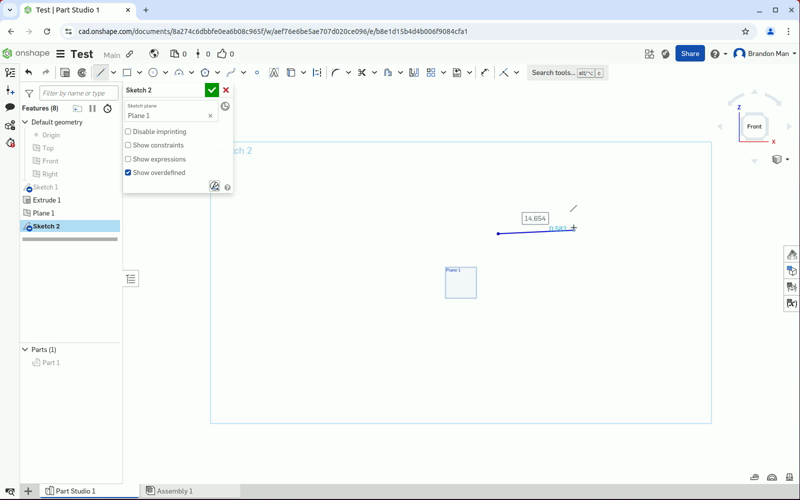
scroll(6)
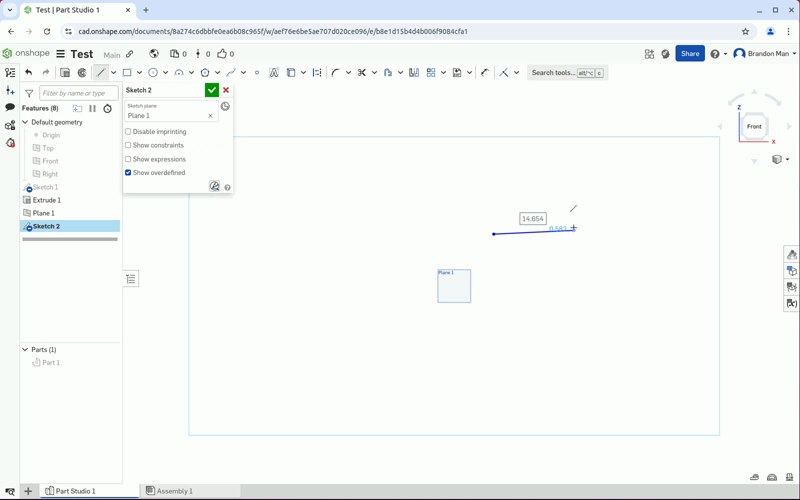
scroll(6)
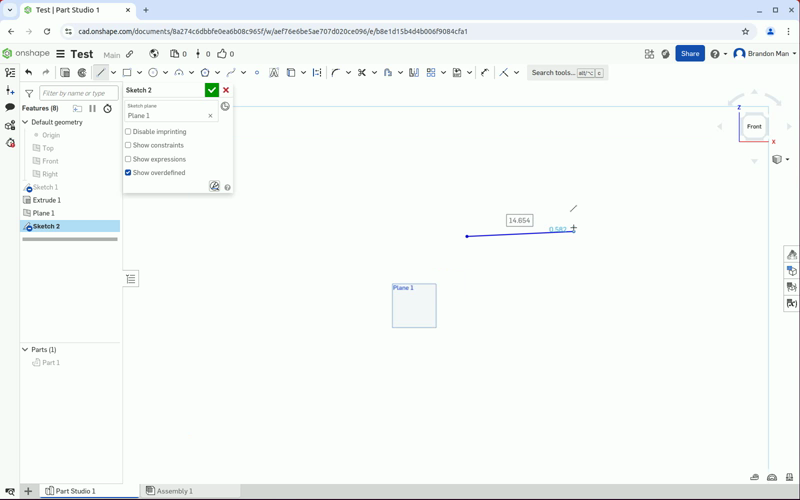
scroll(6)
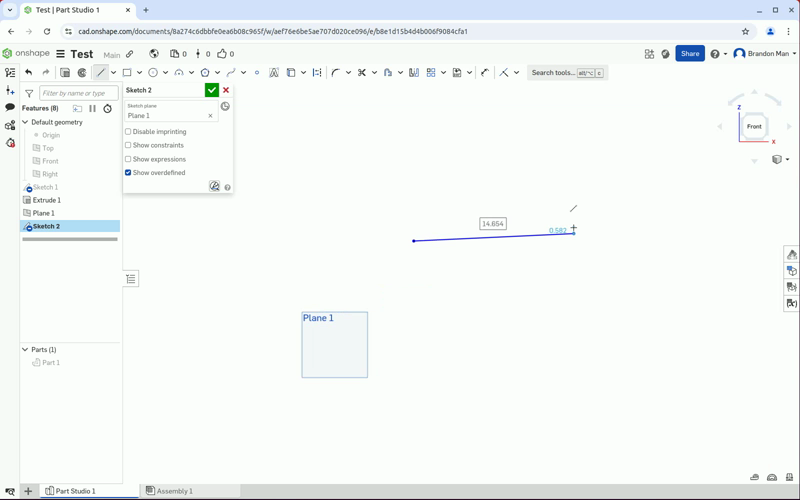
scroll(6)
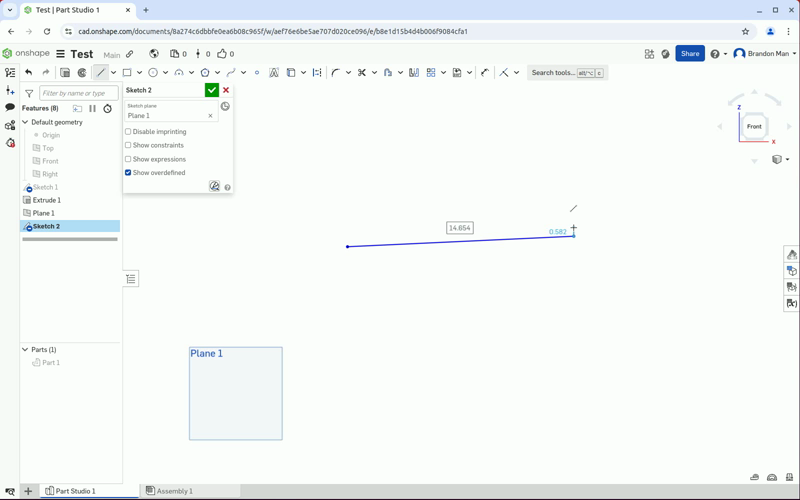
scroll(6)
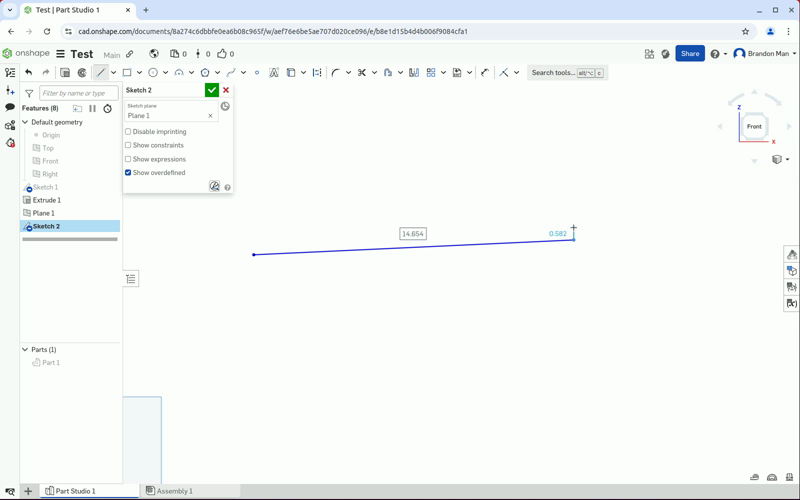
scroll(6)
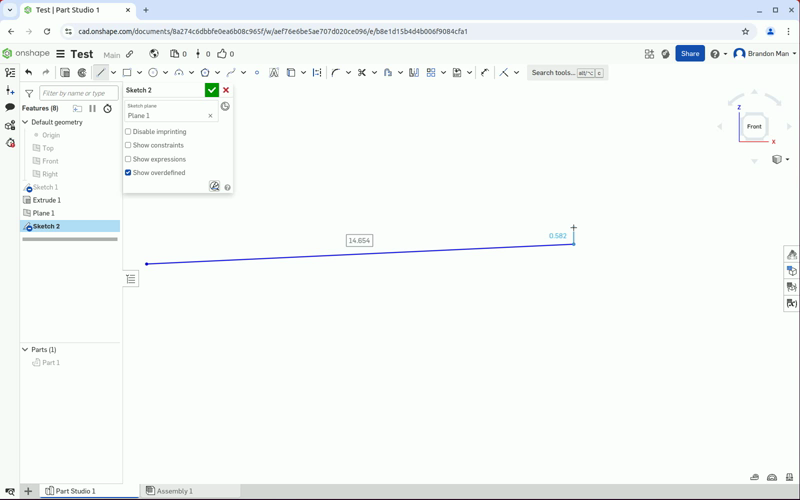
scroll(6)
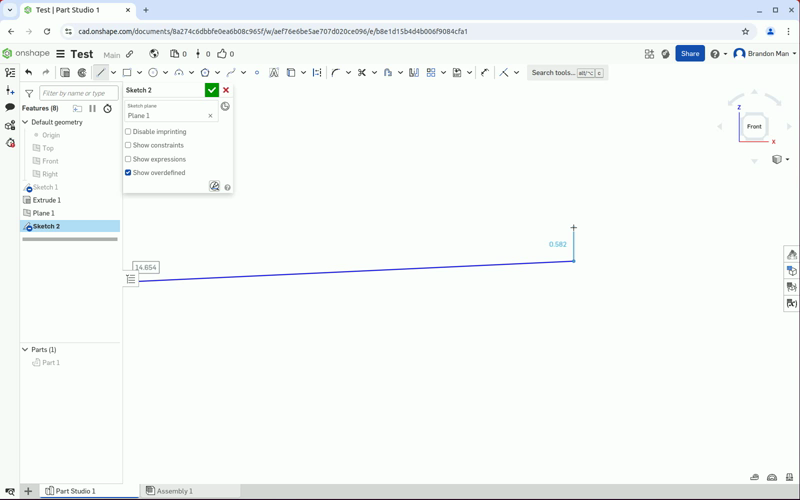
click(573, 227)
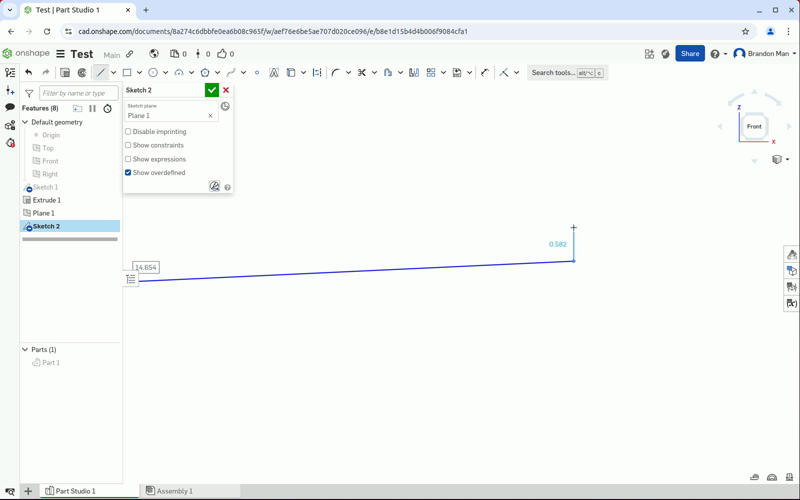
scroll(-6)
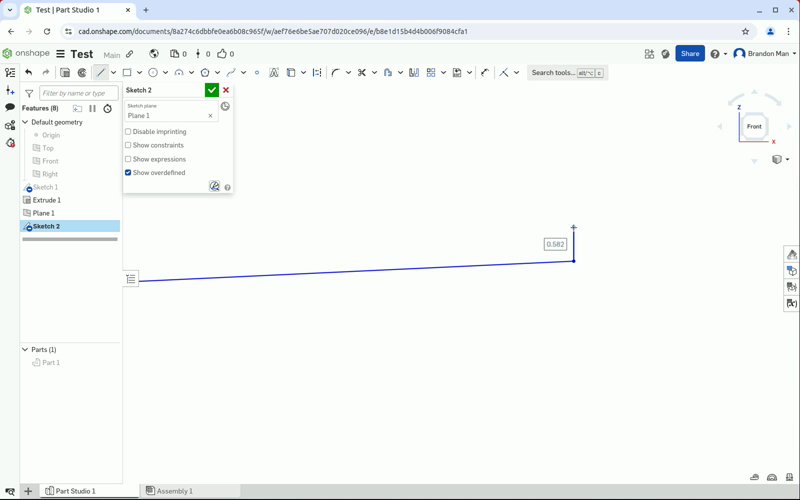
scroll(-6)
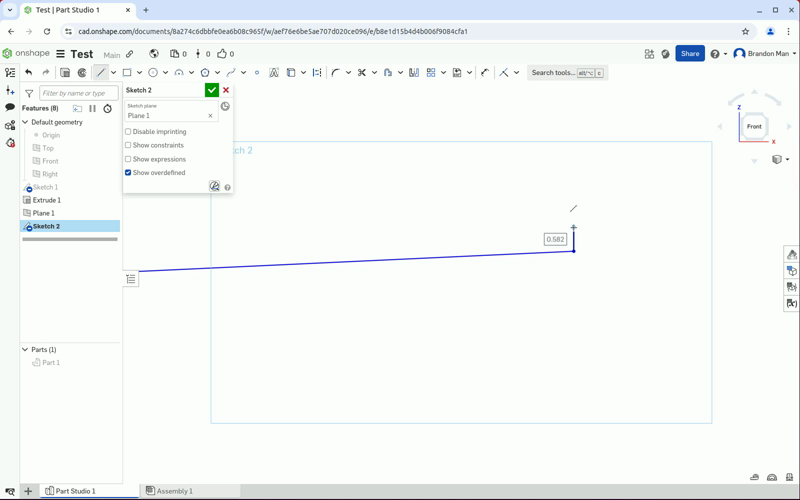
scroll(-6)
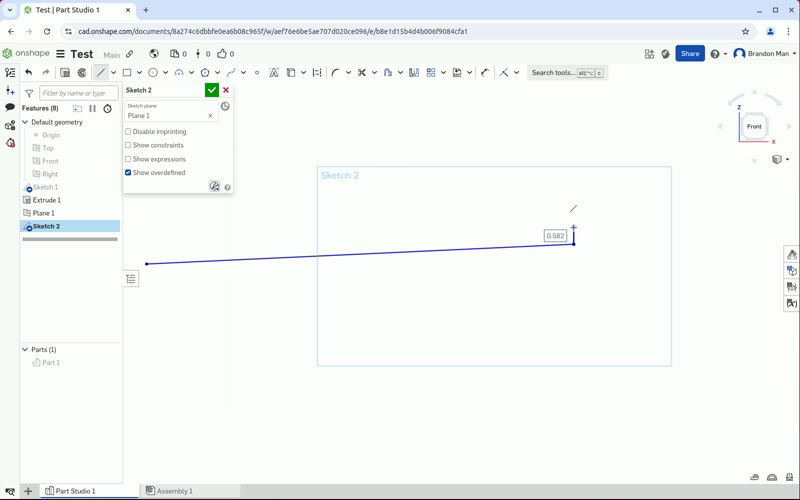
scroll(-6)
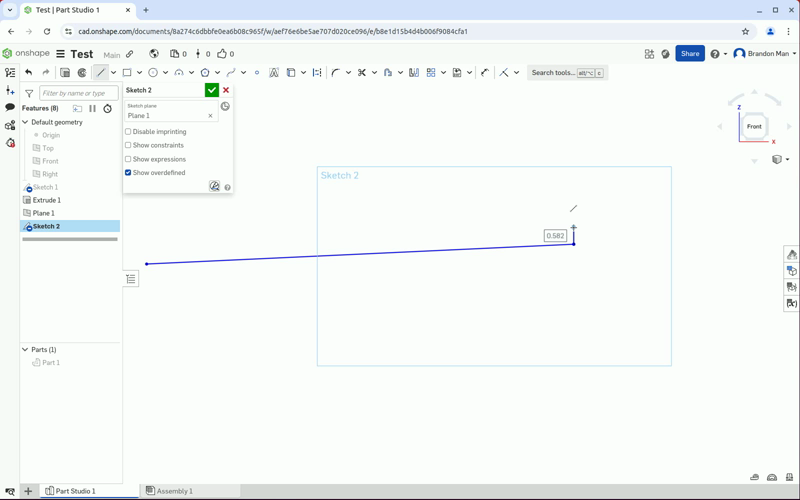
scroll(-6)
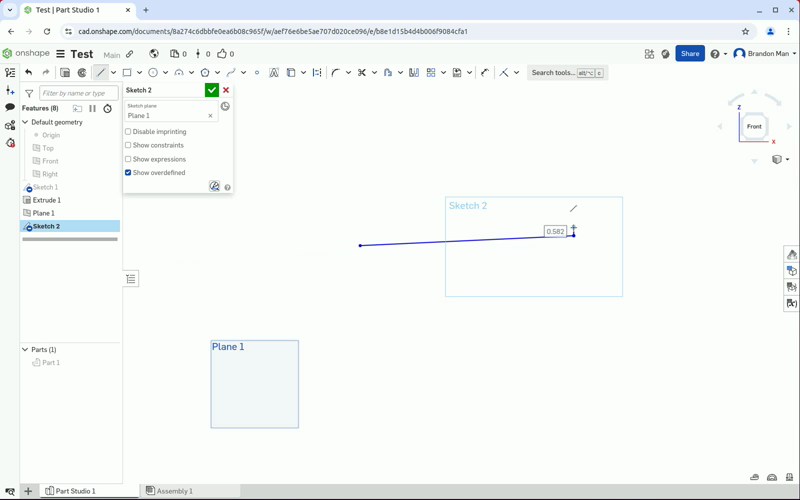
scroll(-6)
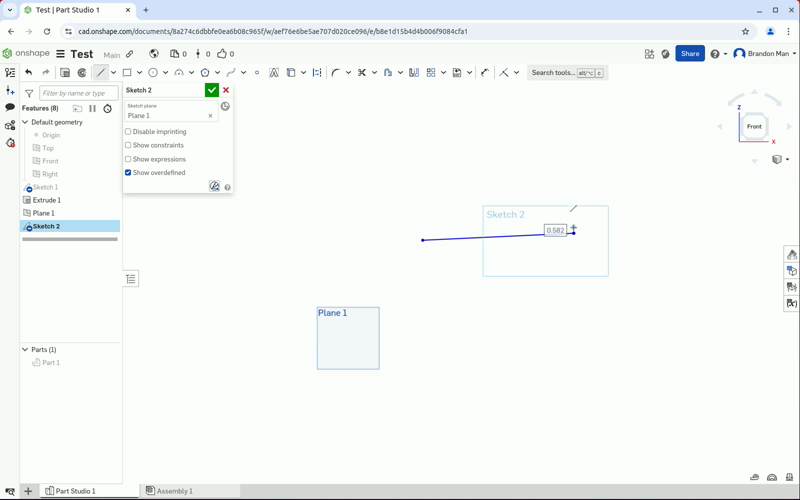
scroll(-6)
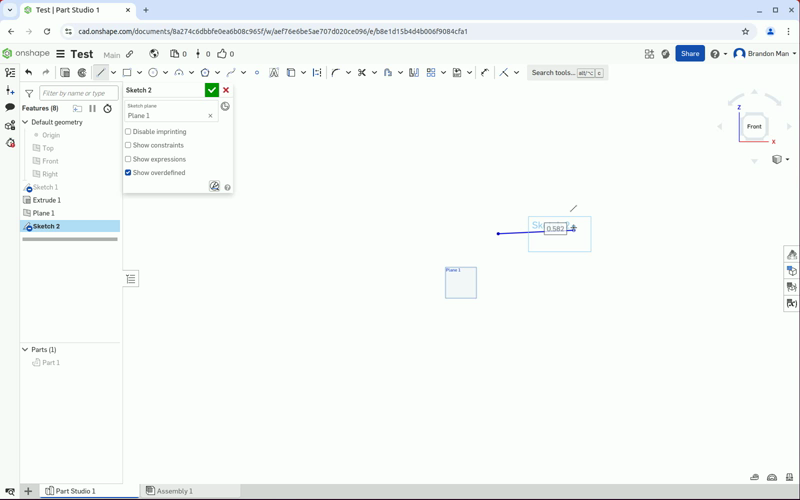
key_up(shift)
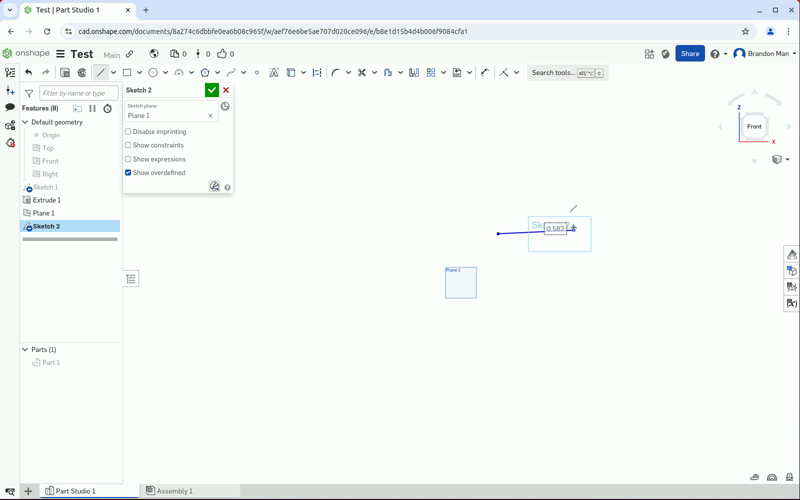
key_down(shift)
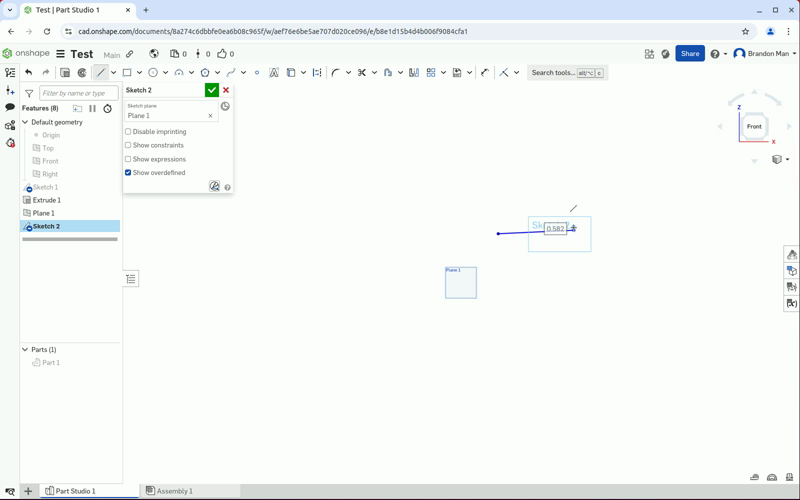
mouse_move(502, 227)
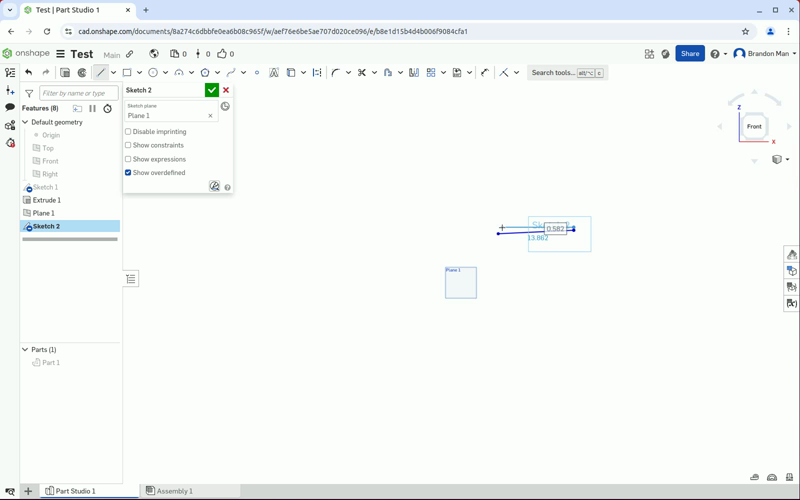
click(502, 227)
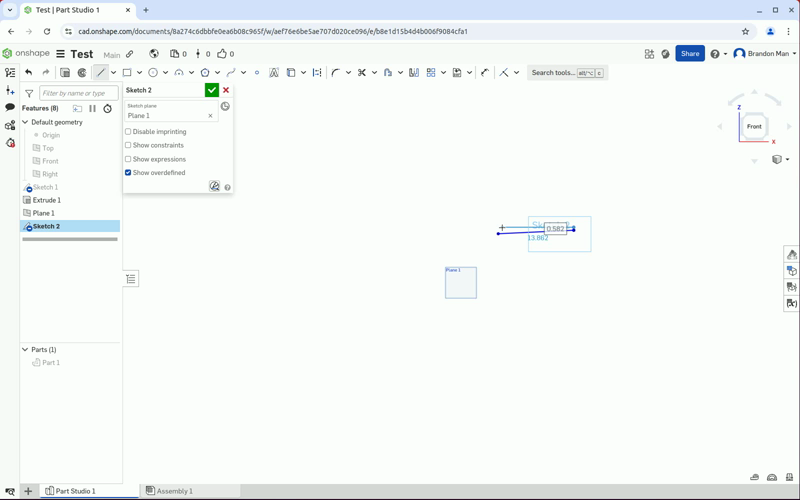
key_up(shift)
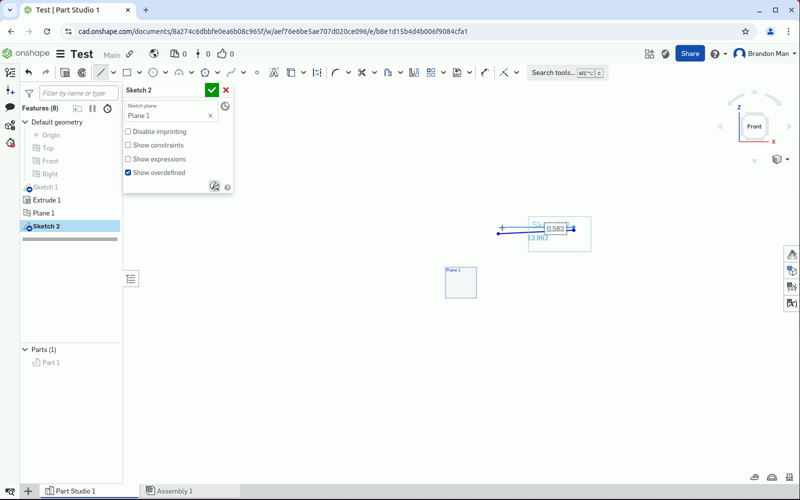
mouse_move(532, 227)
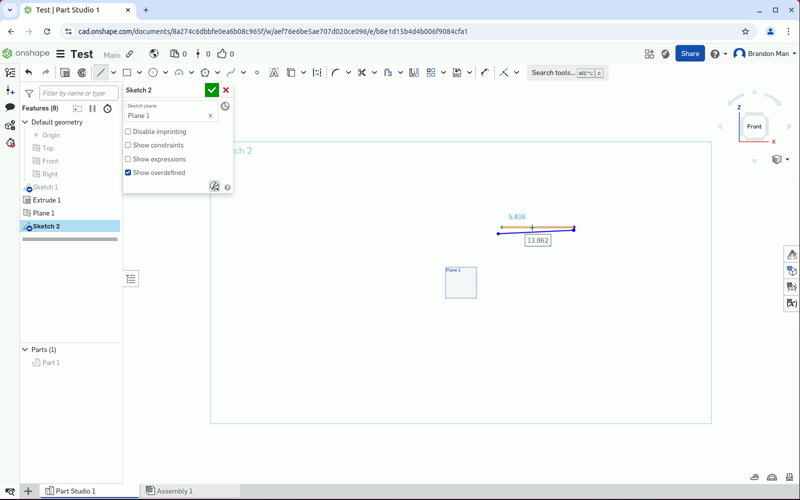
key_down(shift)
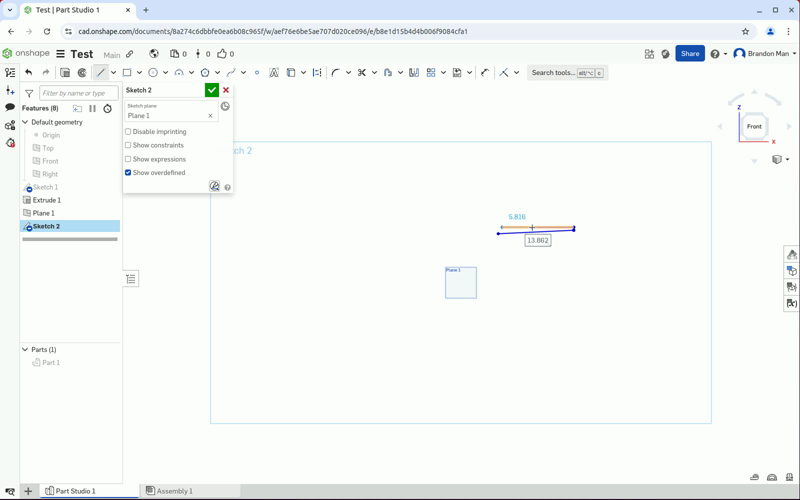
mouse_move(498, 233)
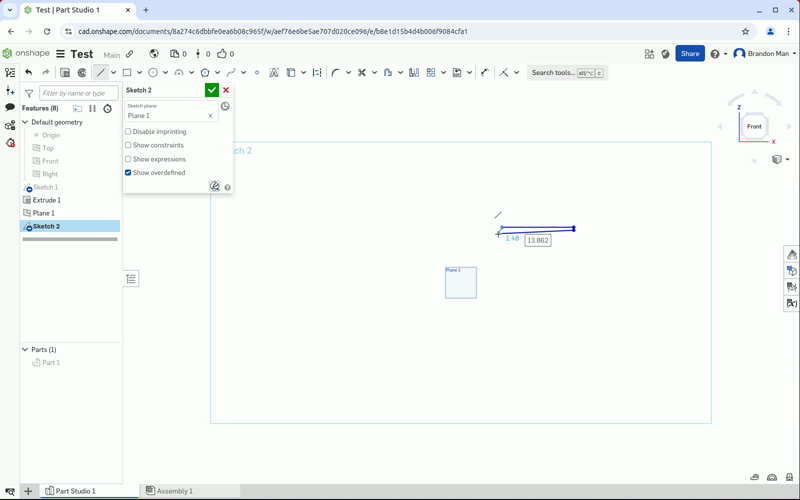
scroll(6)
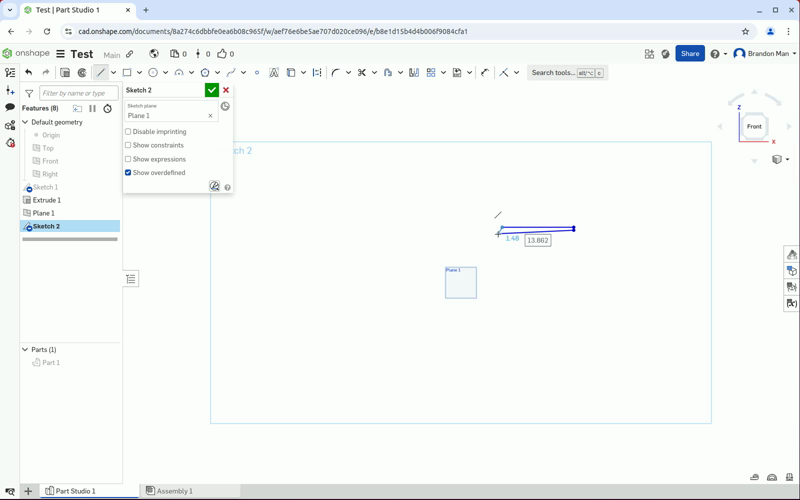
scroll(6)
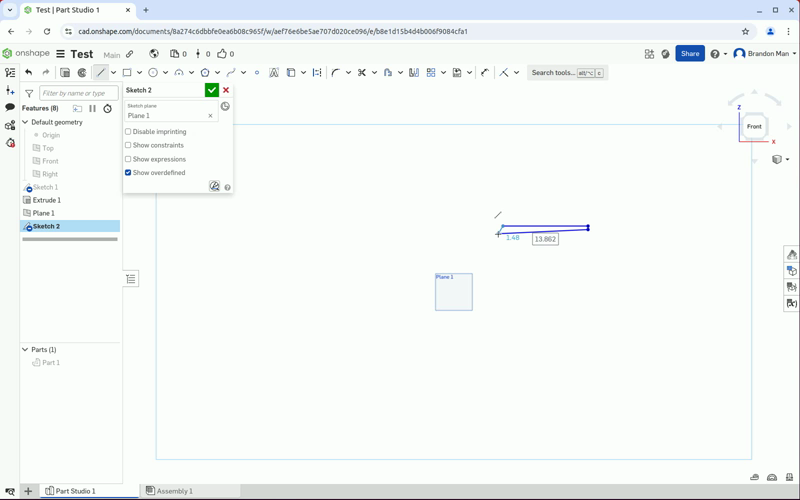
scroll(6)
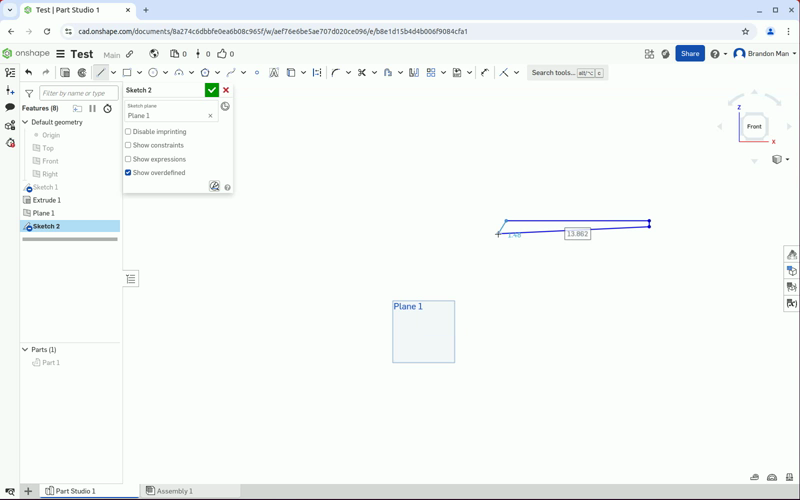
scroll(6)
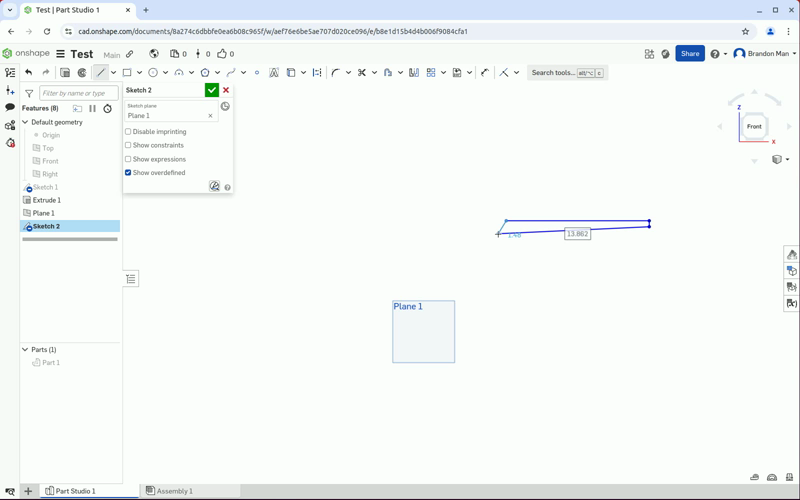
scroll(6)
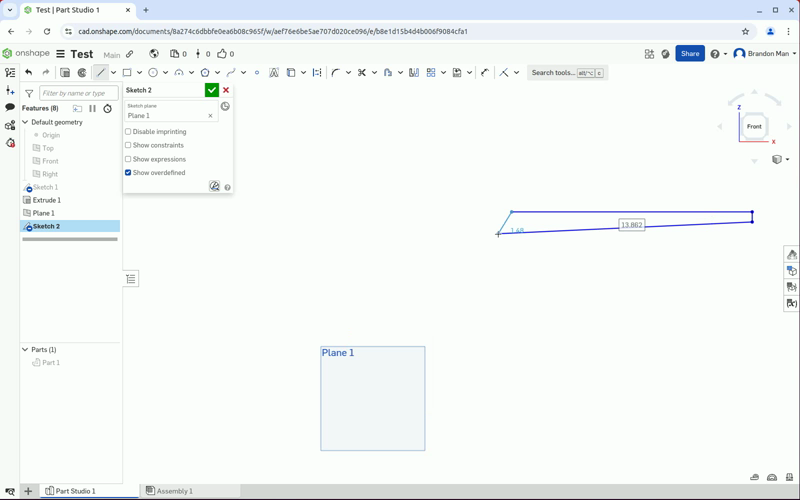
scroll(6)
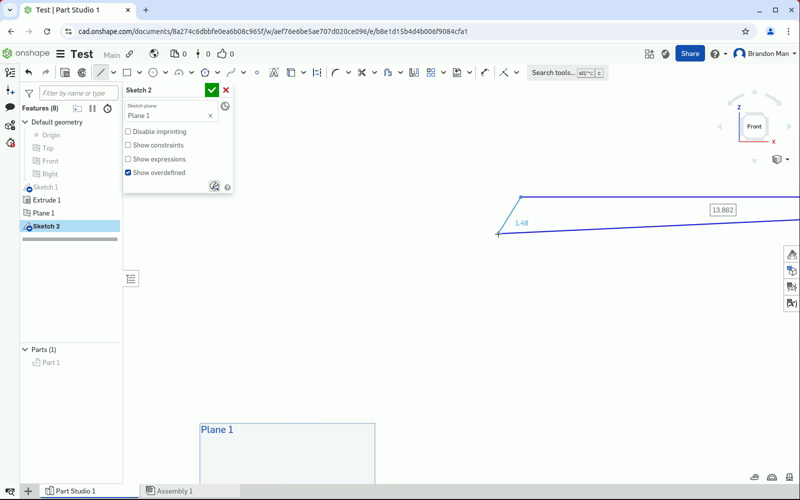
scroll(6)
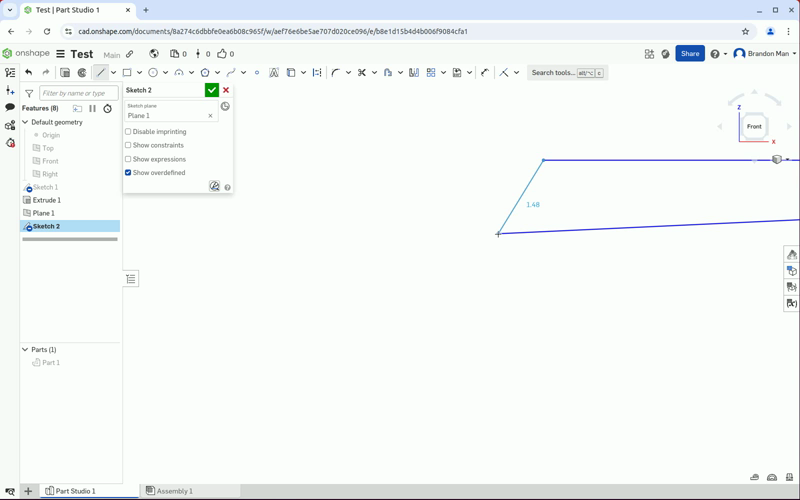
key_up(shift)
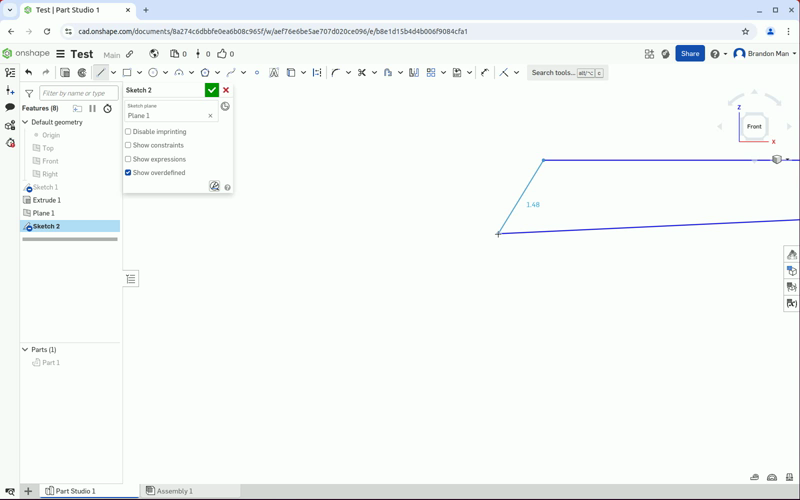
click(498, 233)
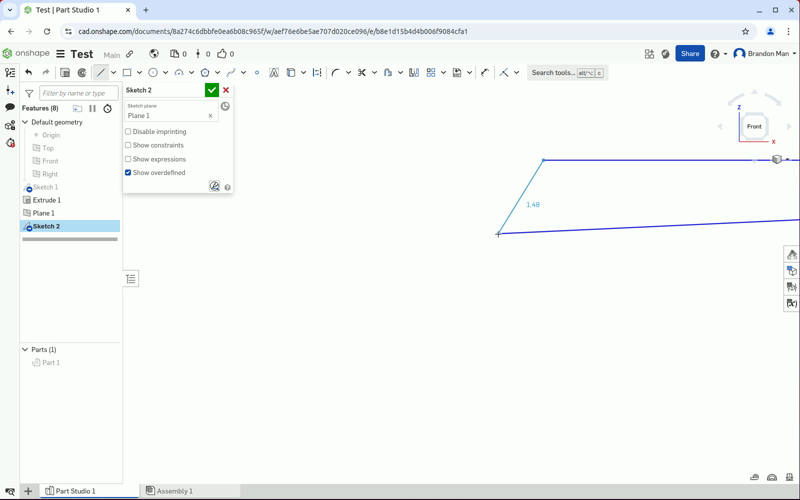
scroll(-6)
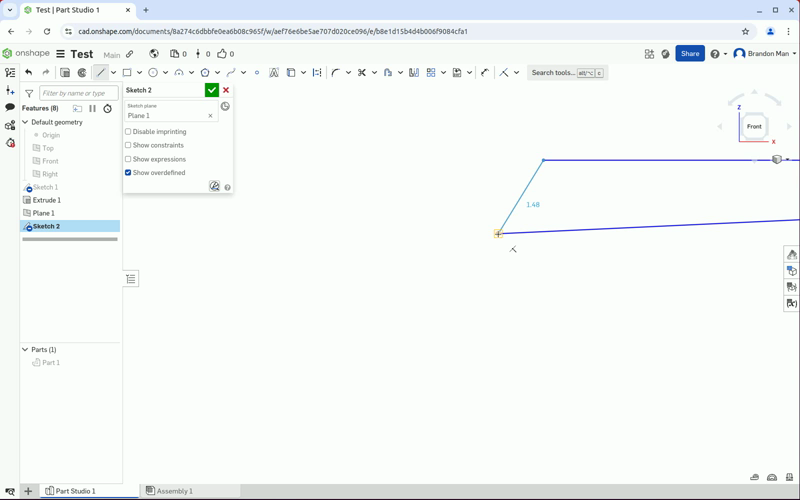
scroll(-6)
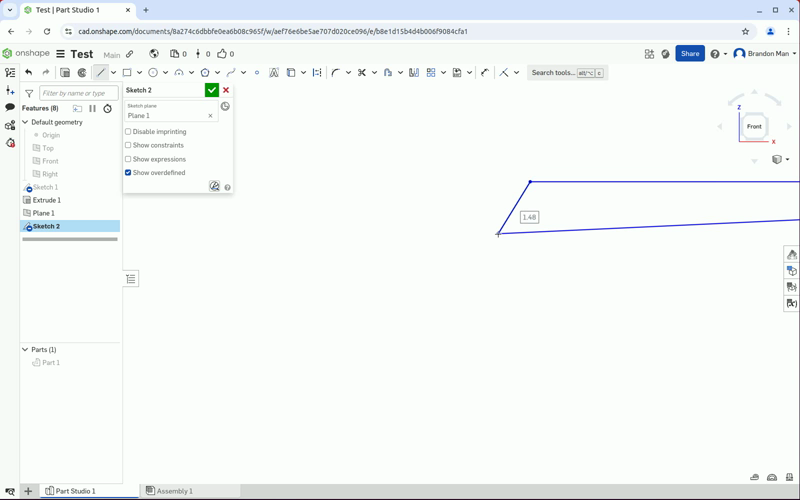
scroll(-6)
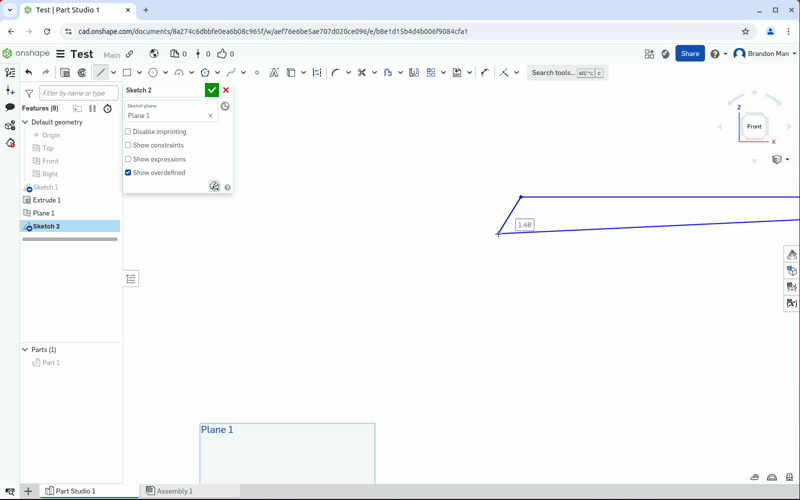
scroll(-6)
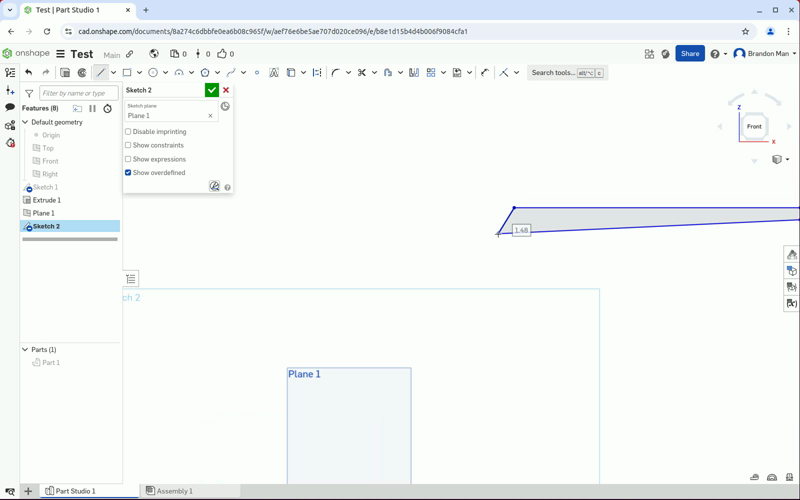
scroll(-6)
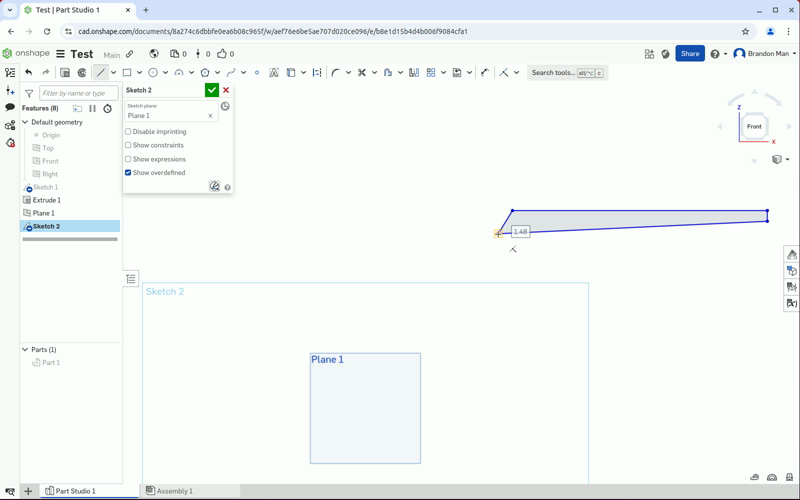
scroll(-6)
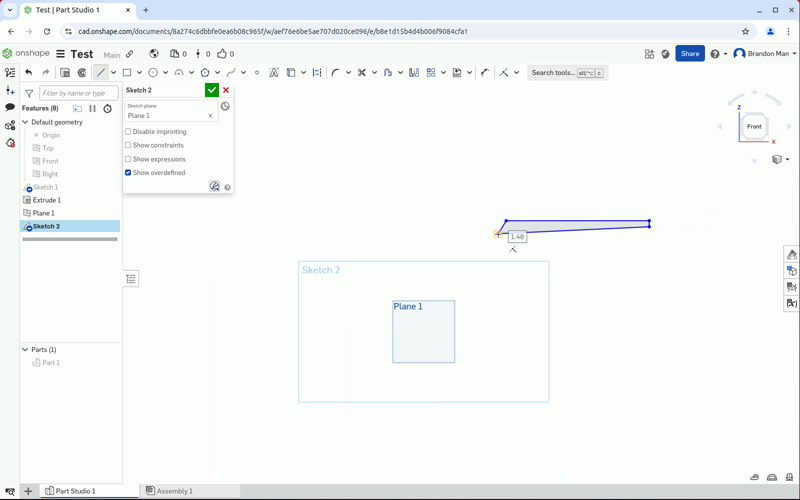
scroll(-6)
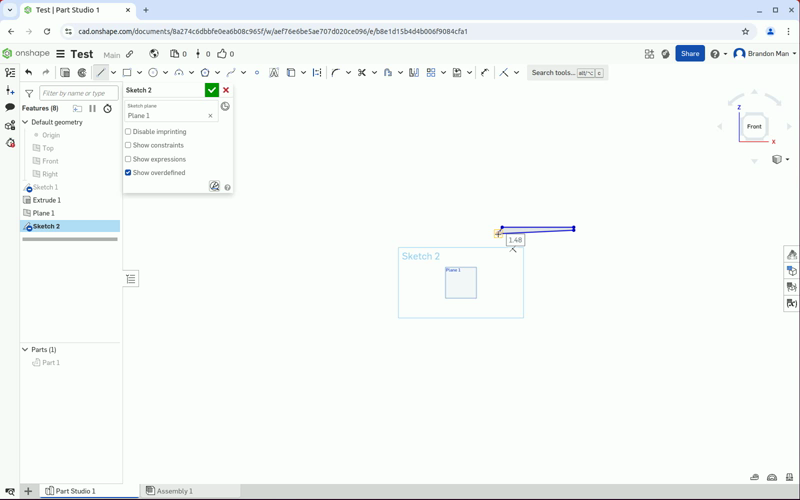
key(esc)
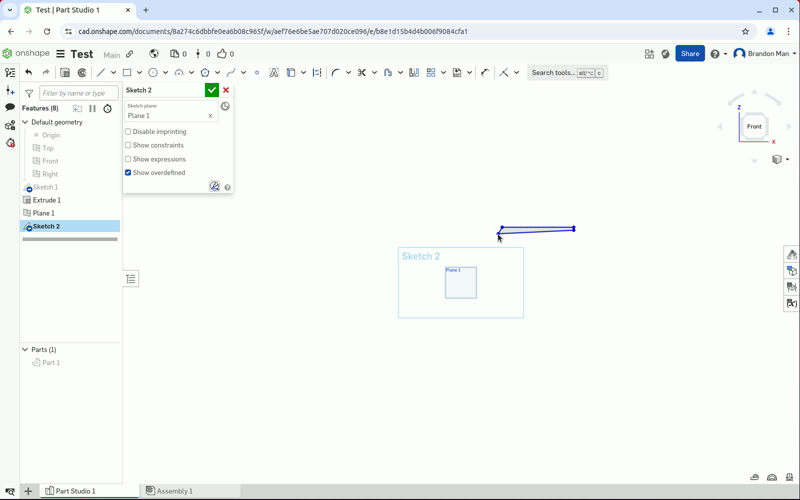
mouse_move(571, 228)
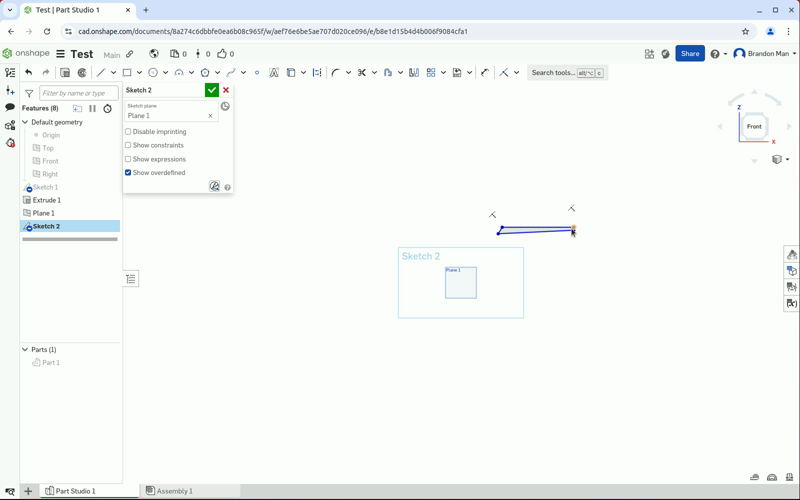
scroll(6)
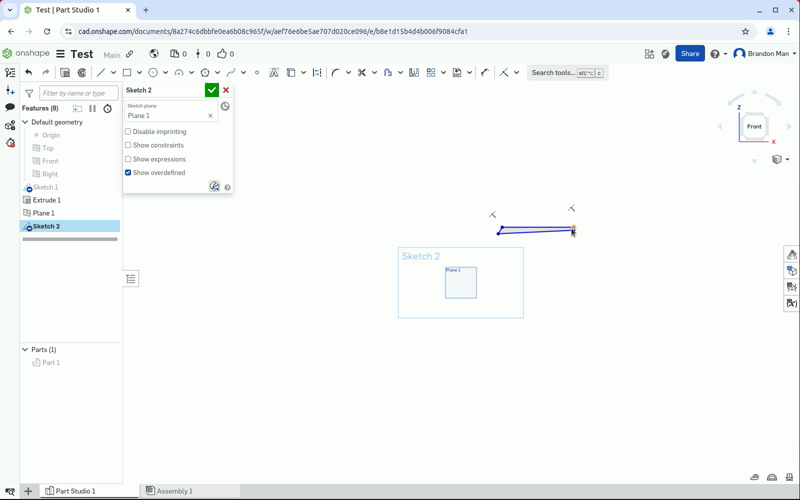
scroll(6)
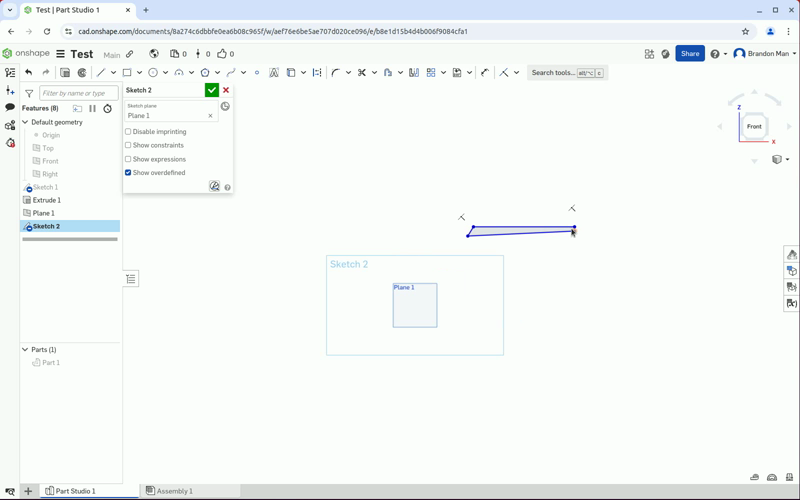
scroll(6)
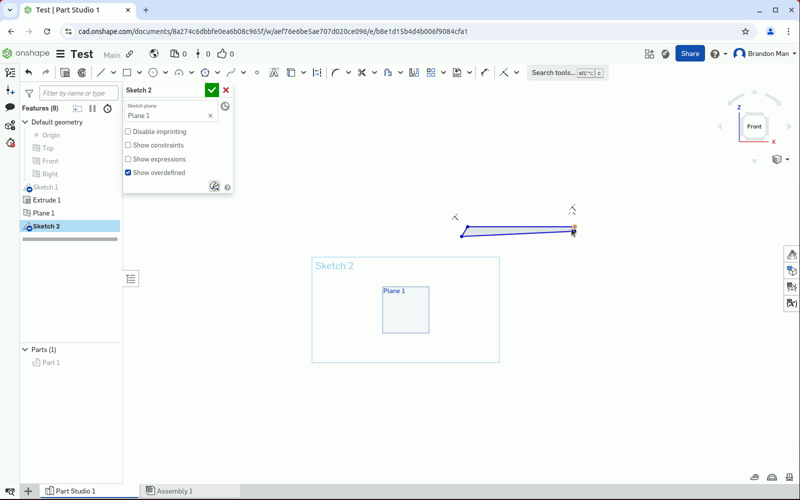
scroll(6)
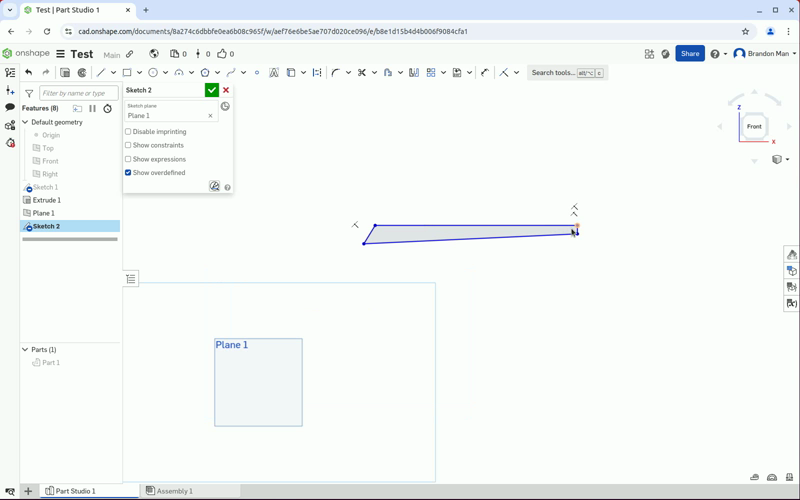
scroll(6)
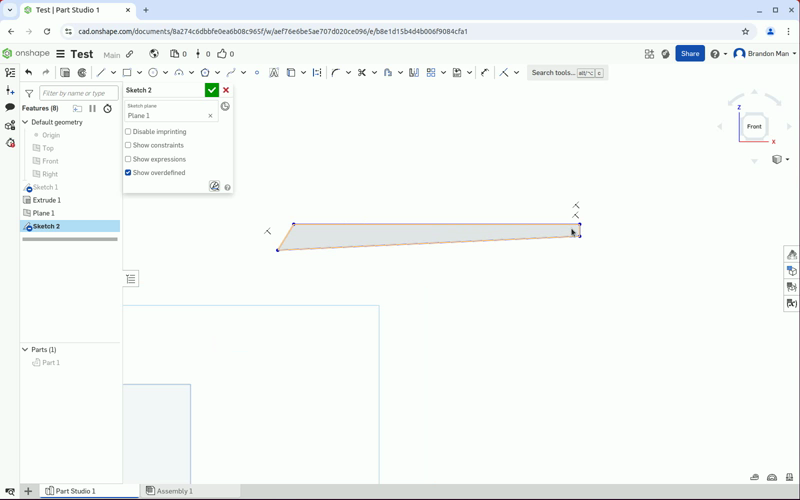
scroll(6)
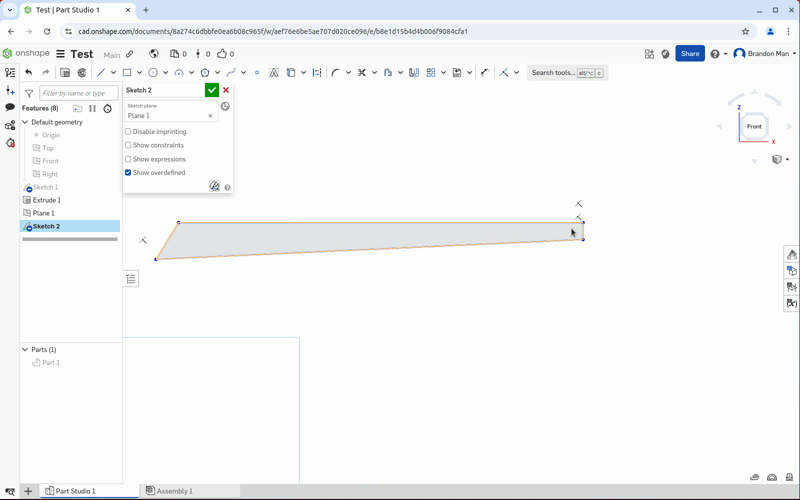
scroll(6)
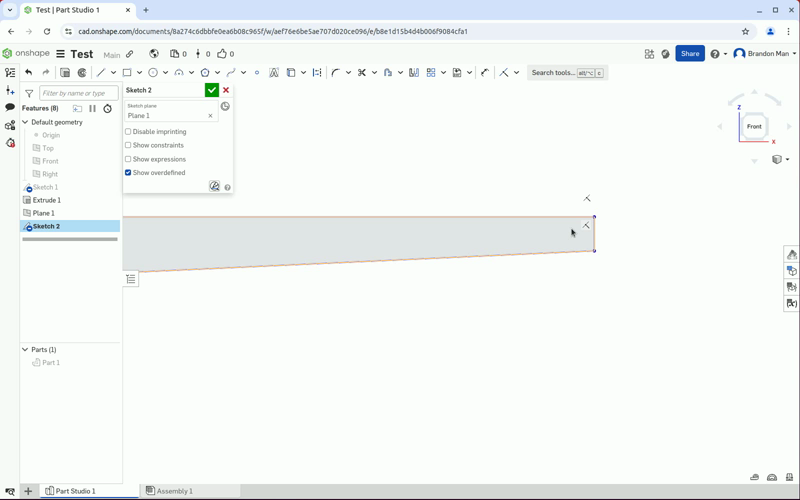
click(571, 228)
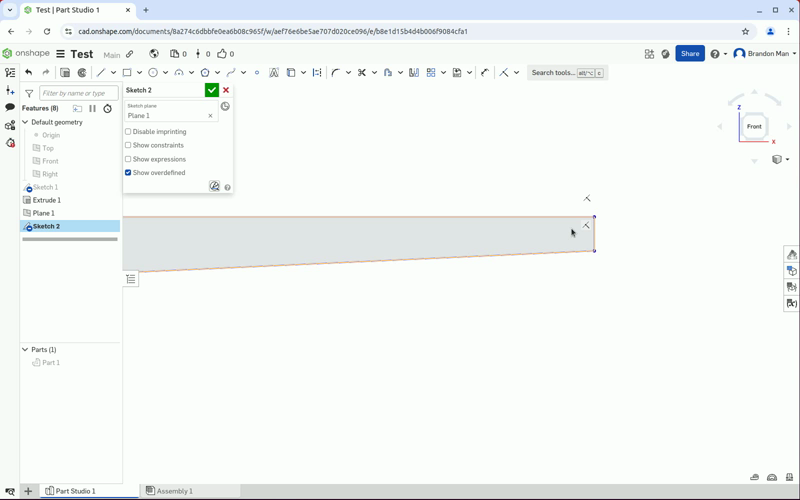
scroll(-6)
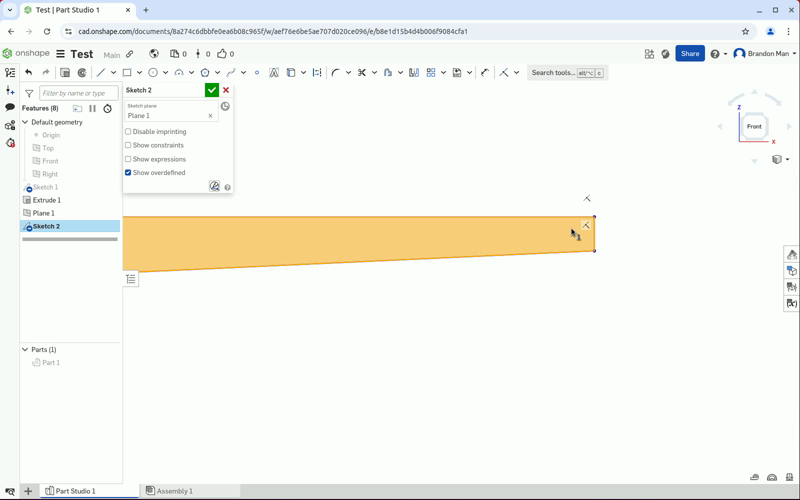
scroll(-6)
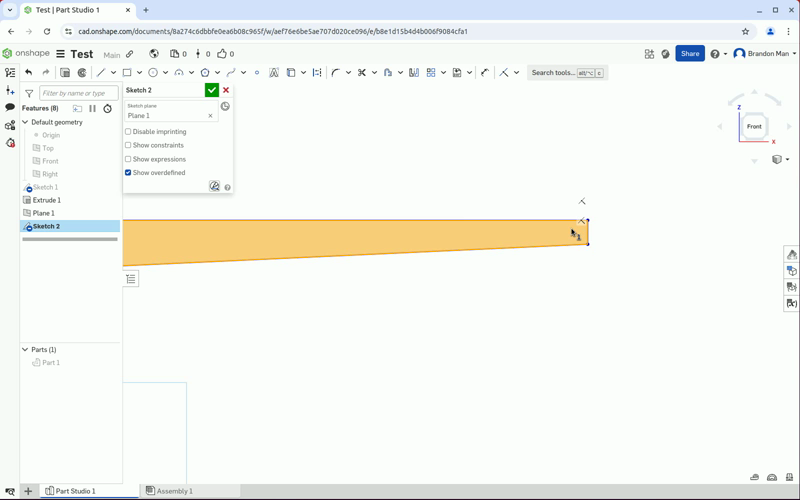
scroll(-6)
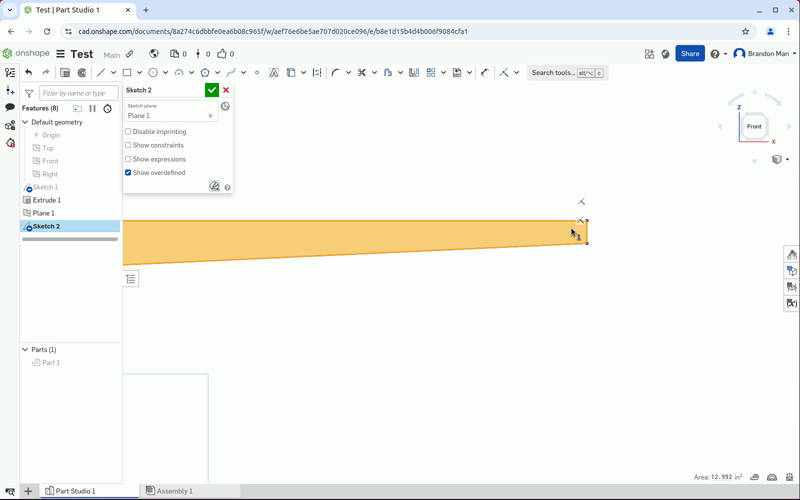
scroll(-6)
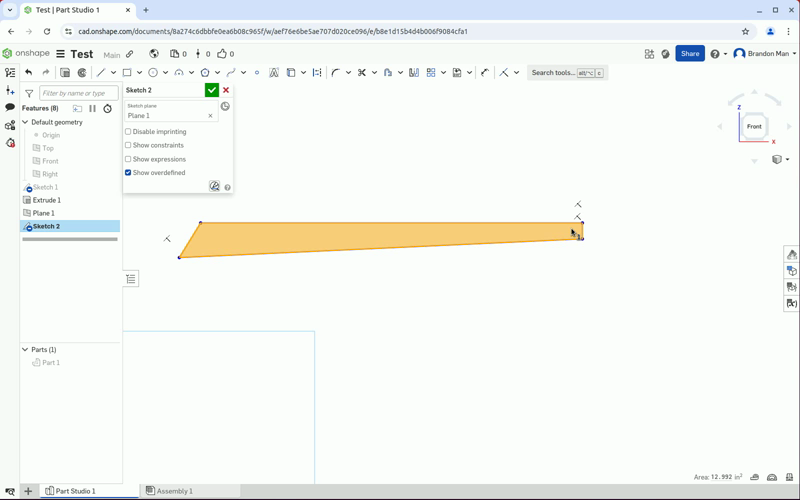
scroll(-6)
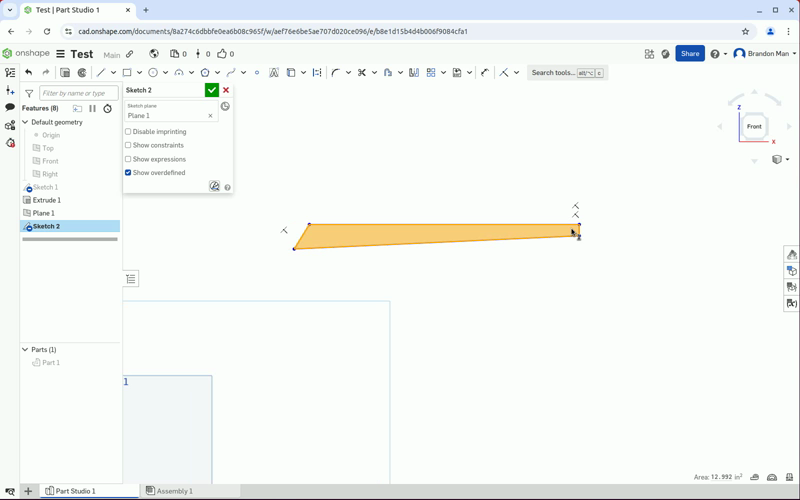
scroll(-6)
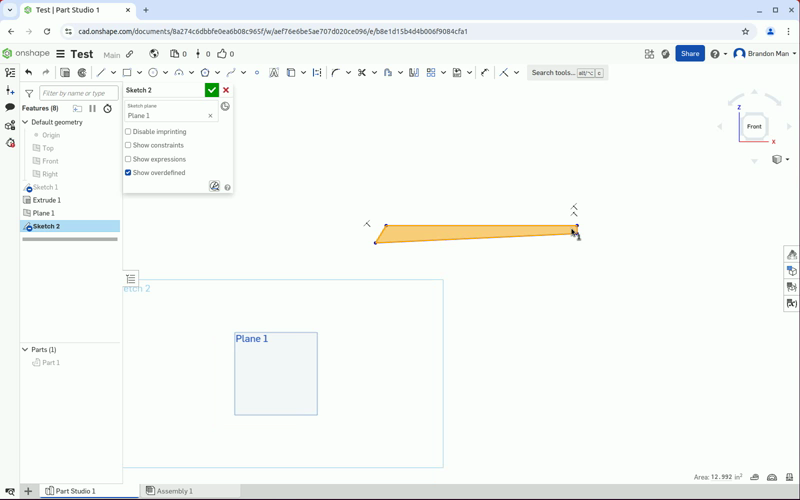
scroll(-6)
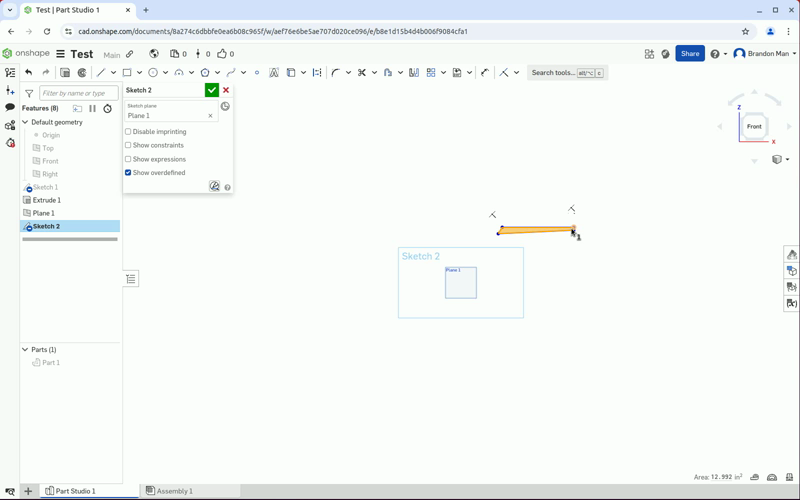
mouse_move(73, 352)
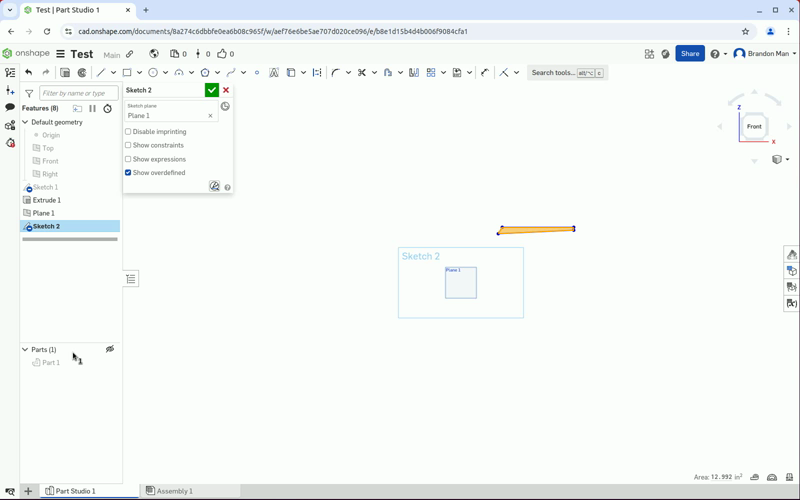
key(shift+y)
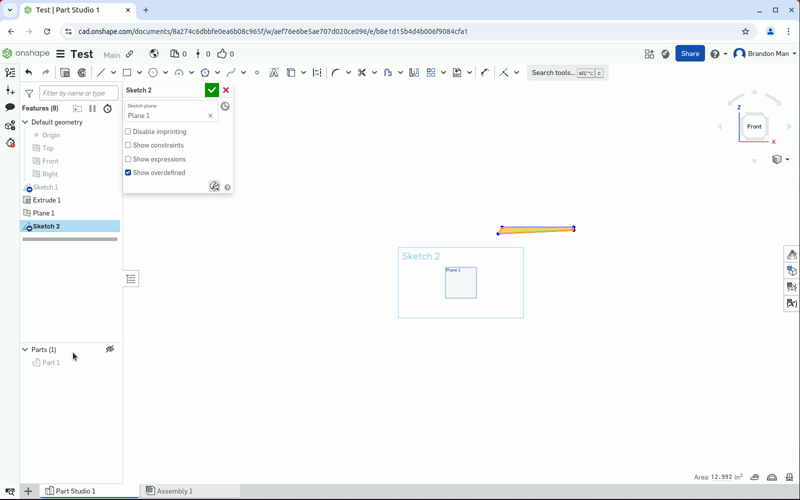
key(shift+e)
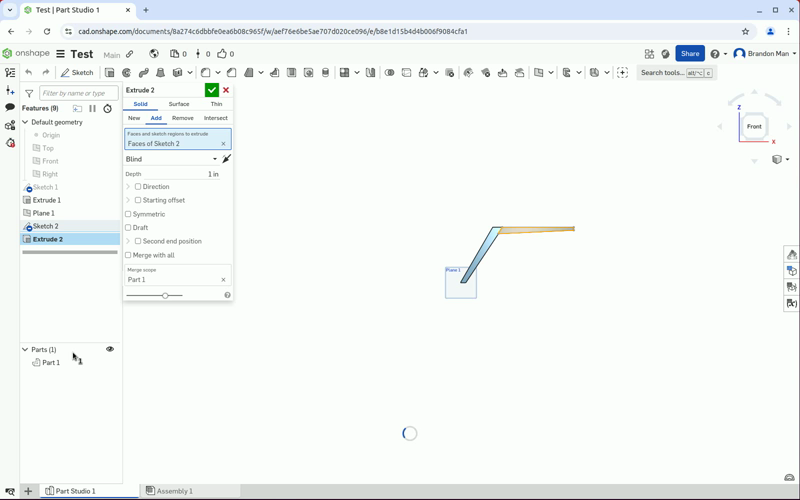
mouse_move(143, 106)
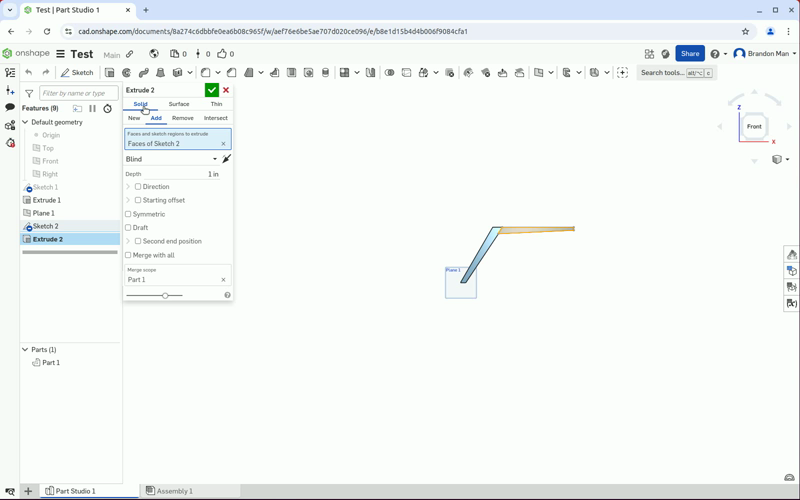
click(143, 106)
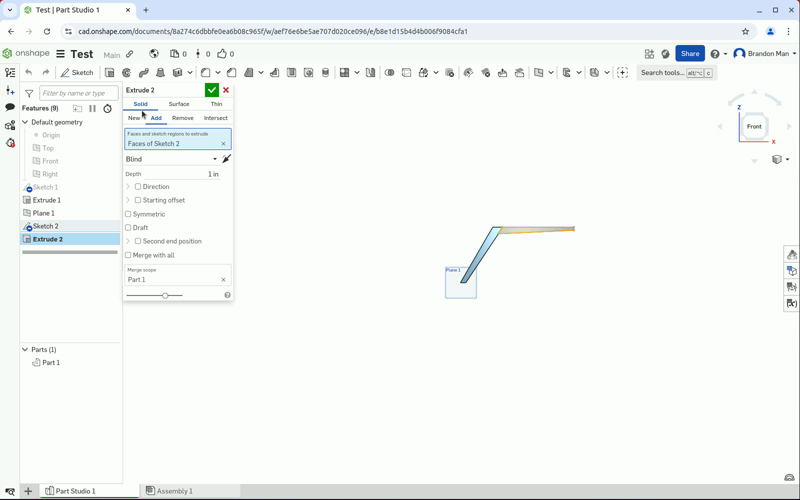
mouse_move(137, 120)
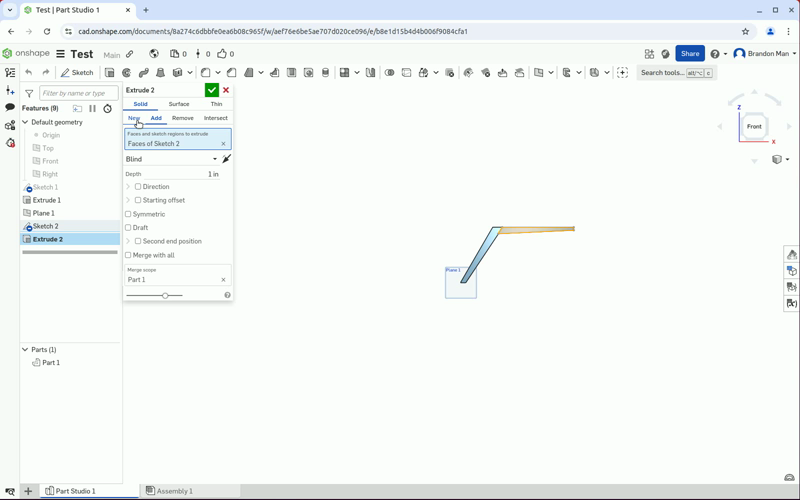
click(137, 120)
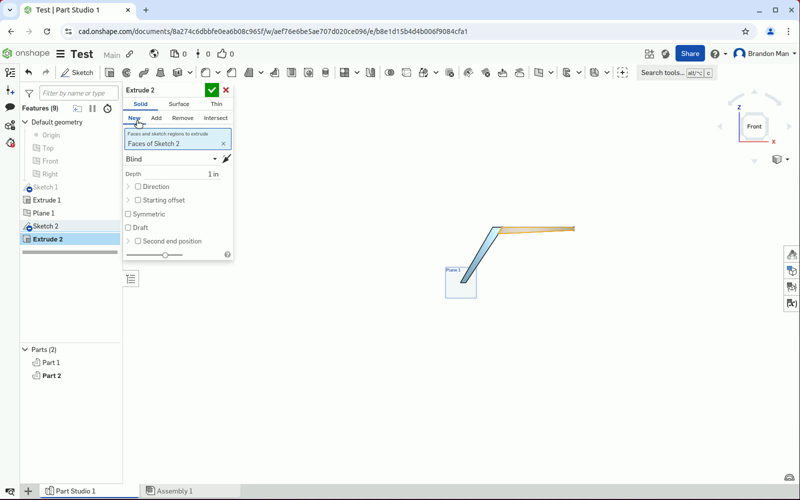
key(tab, 4)
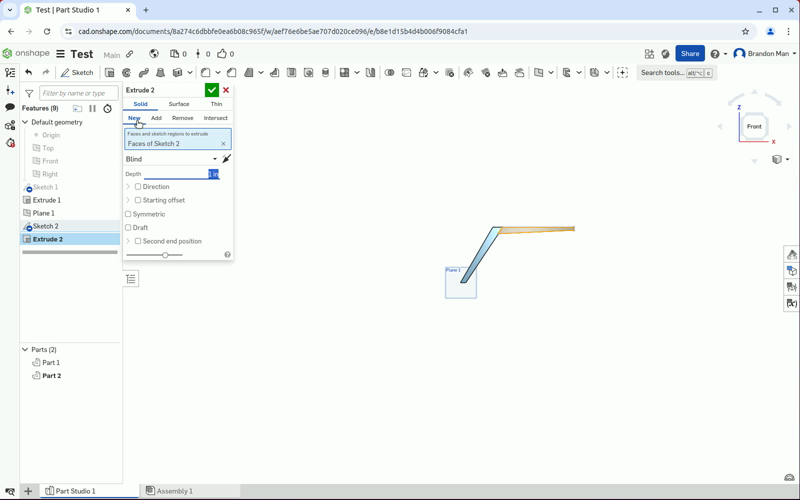
text(-0.963)
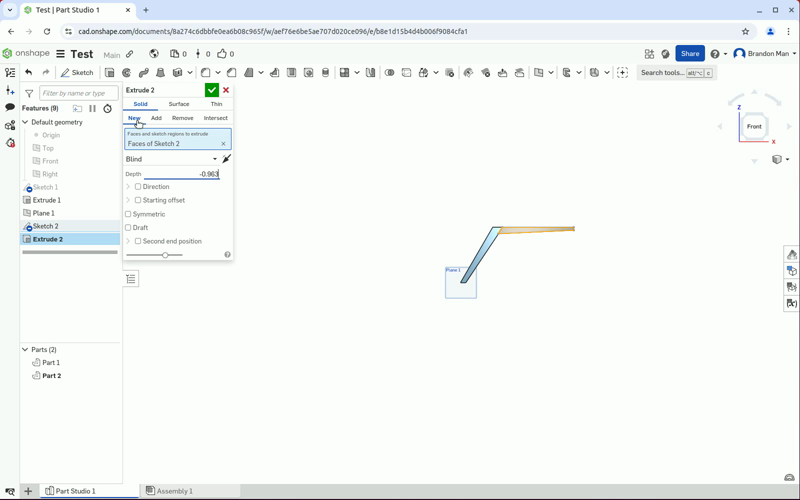
key(enter)
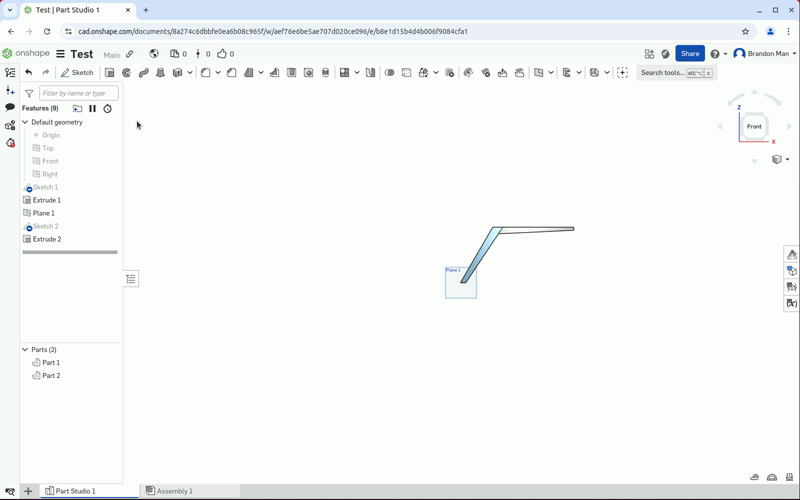
key(shift+h)
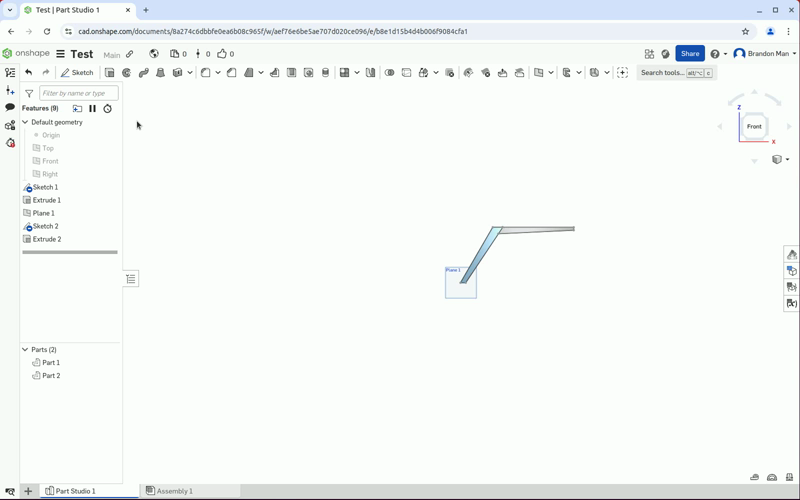
key(shift+h)
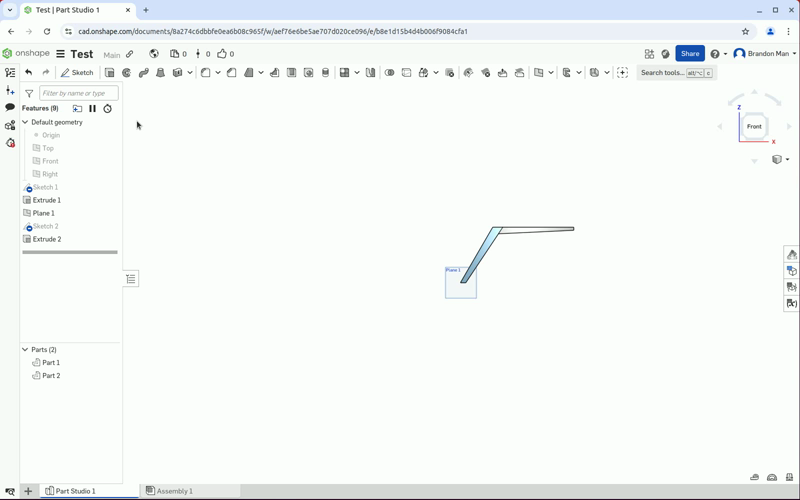
mouse_move(73, 189)
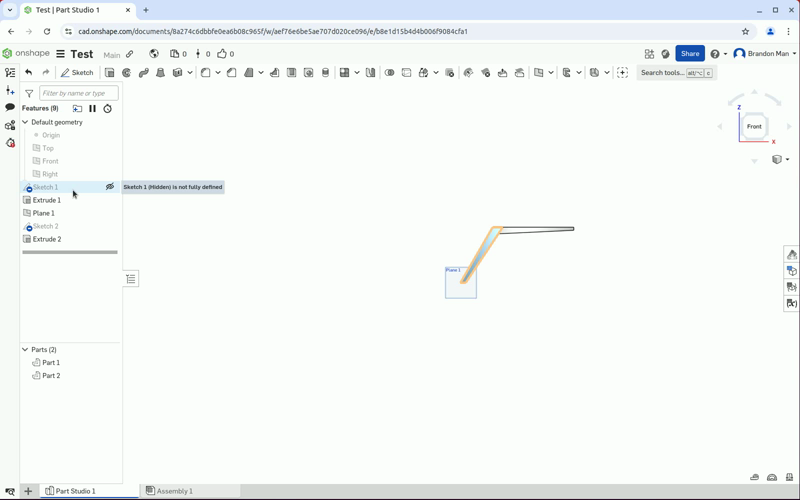
click(73, 189)
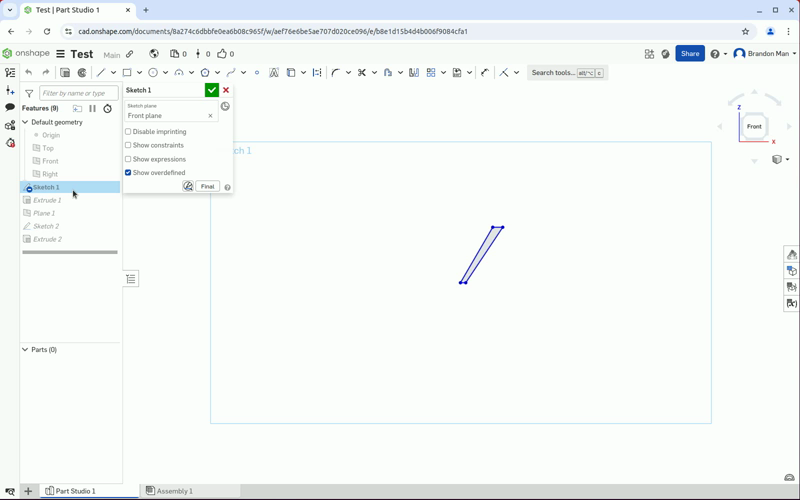
mouse_move(229, 92)
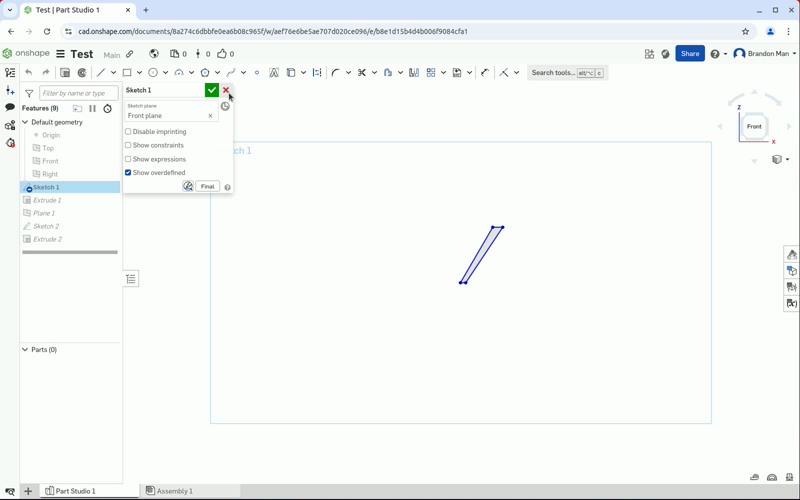
click(229, 92)
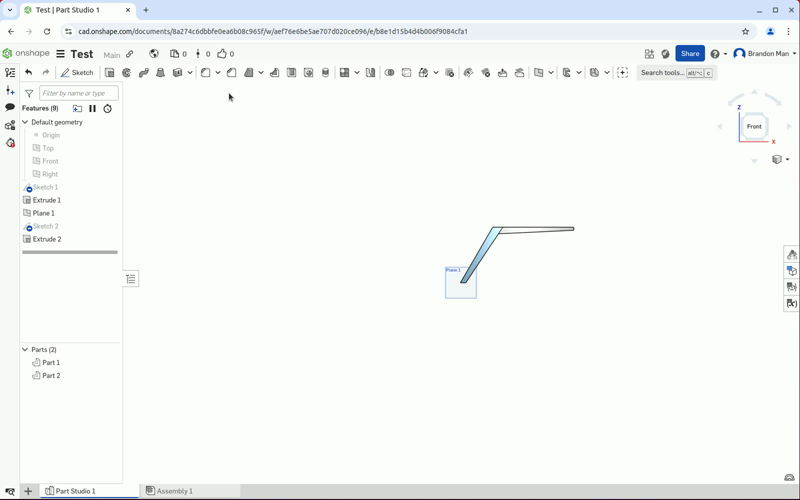
mouse_move(73, 352)
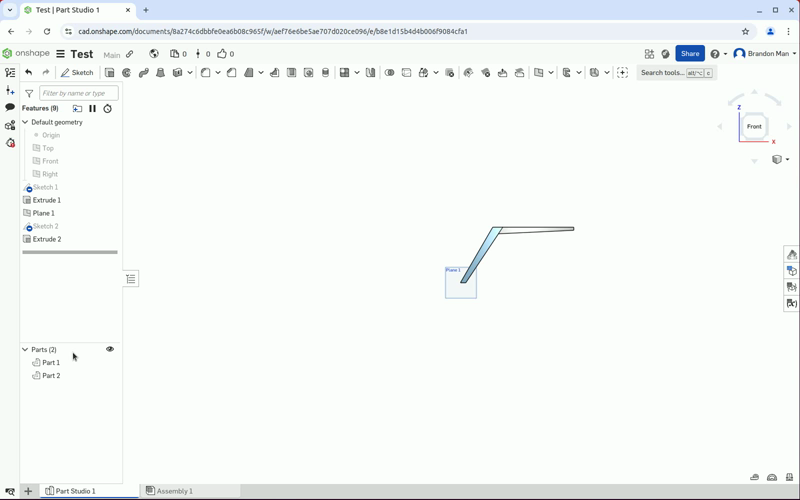
key(y)
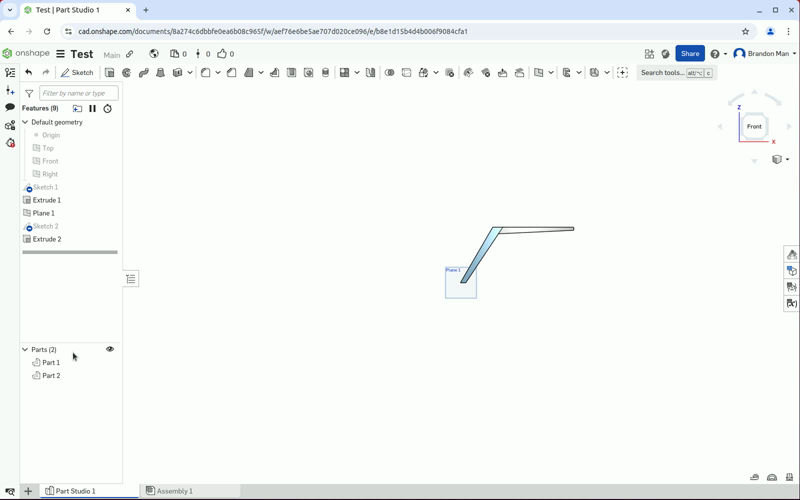
key(shift+p)
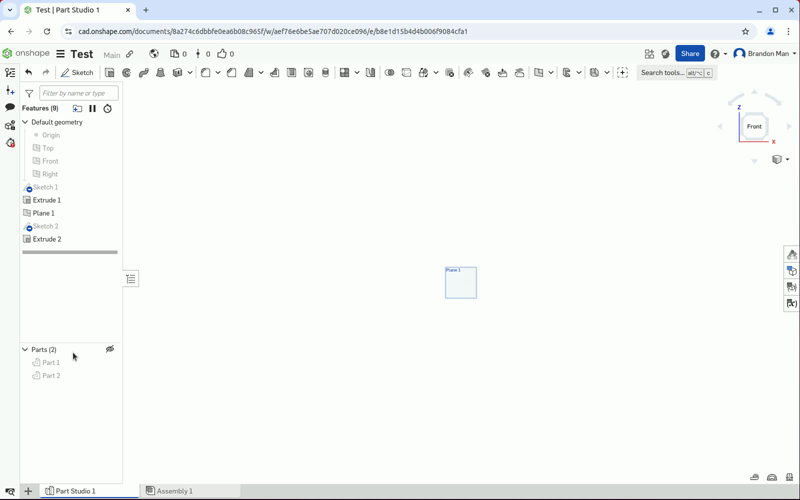
key(space)
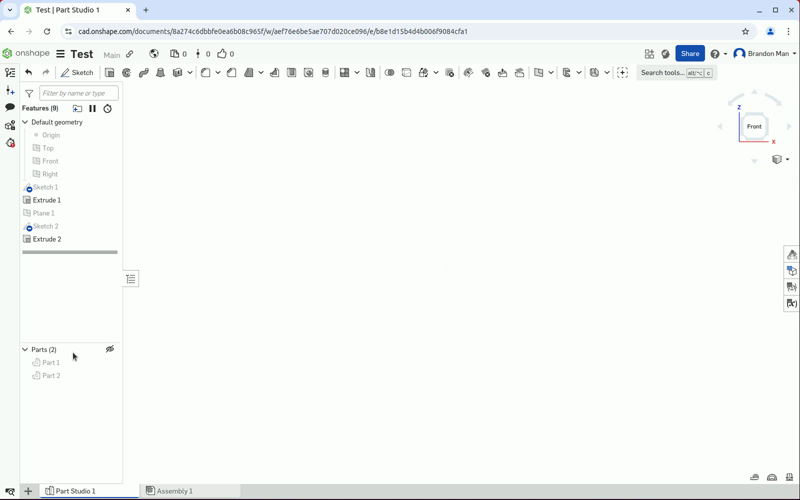
key_down(shift)
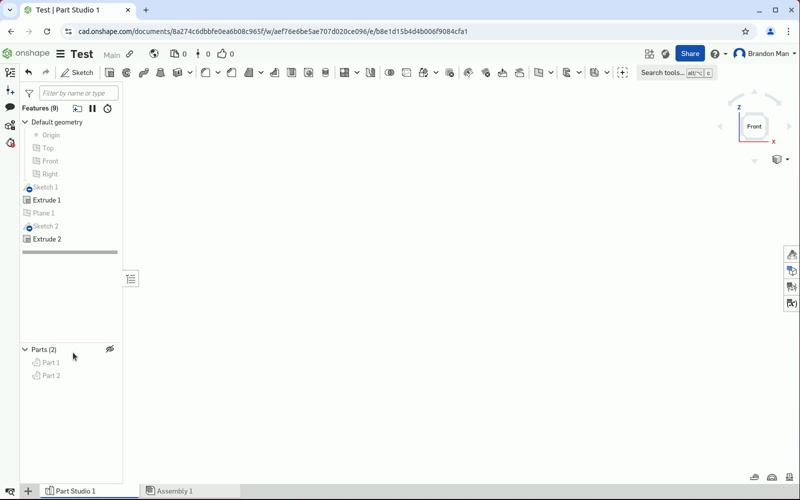
key(down)
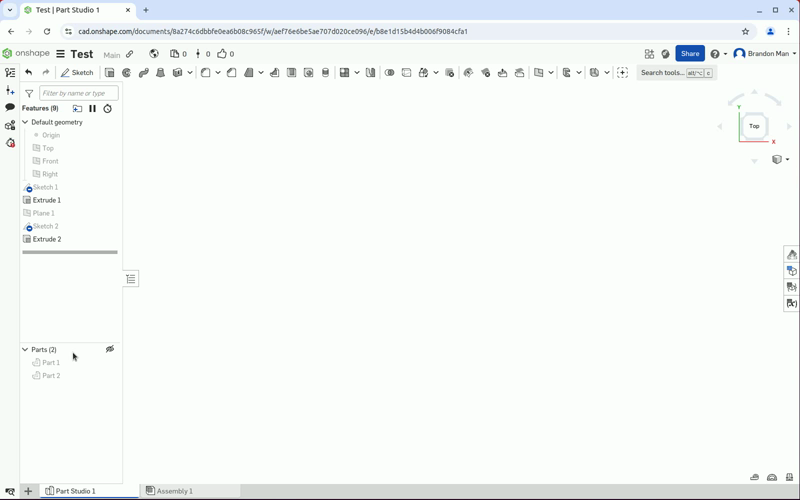
key_up(shift)
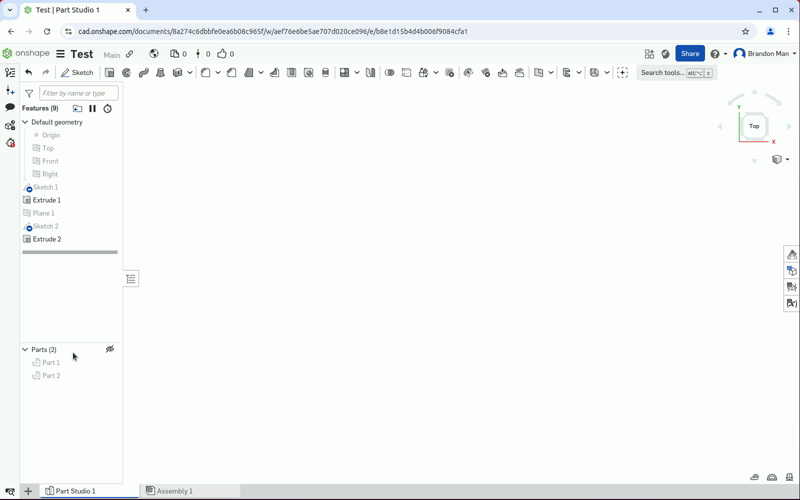
mouse_move(73, 352)
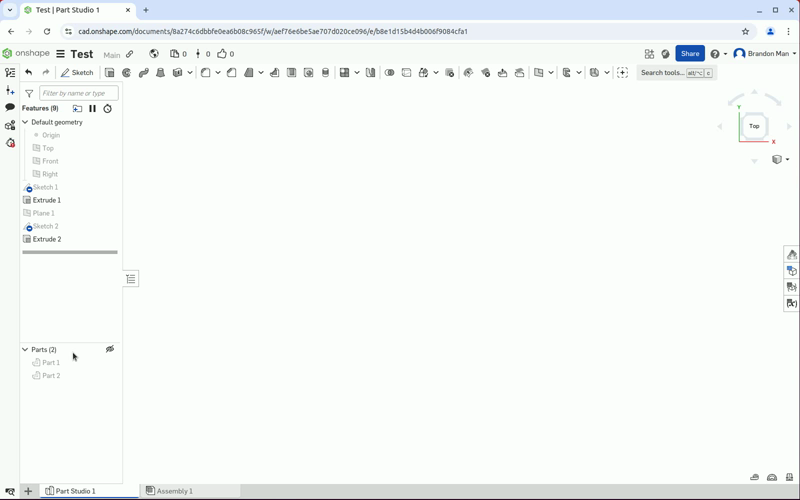
key(shift+y)
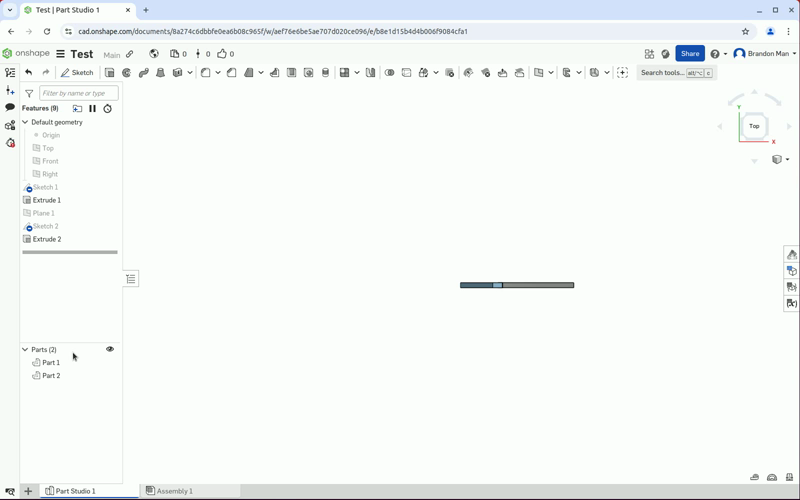
mouse_move(541, 75)
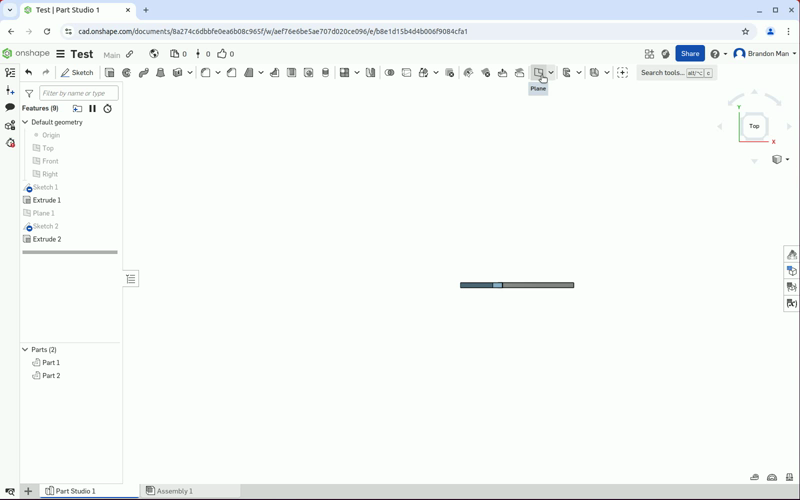
click(541, 75)
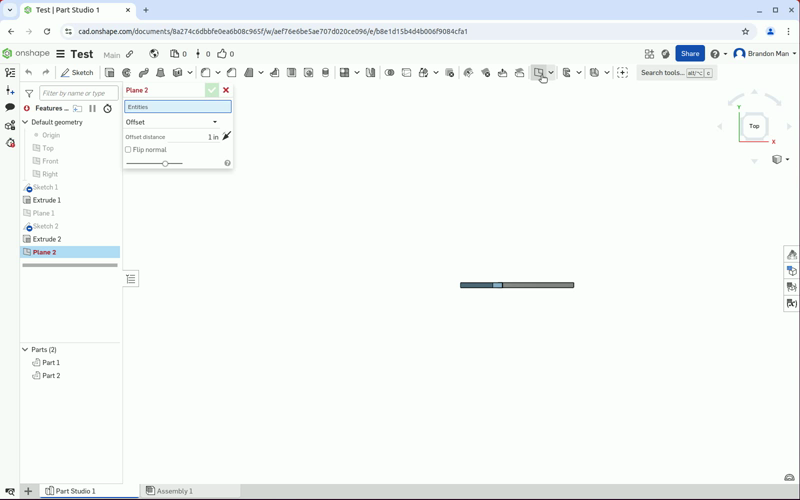
mouse_move(73, 150)
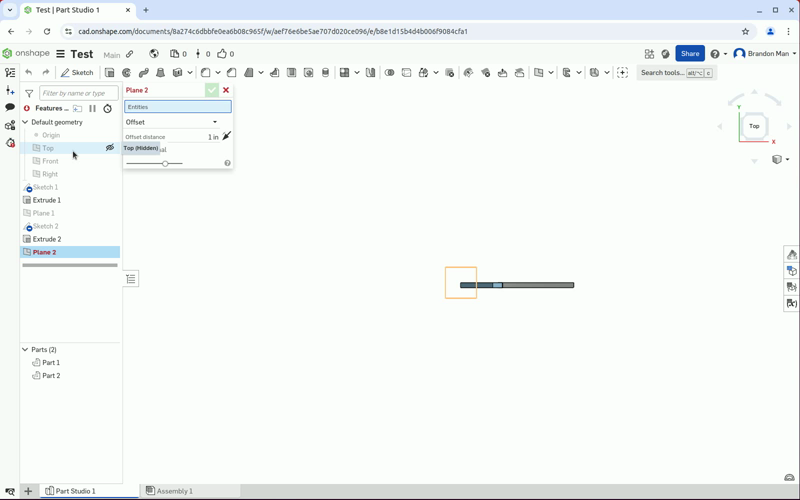
click(73, 150)
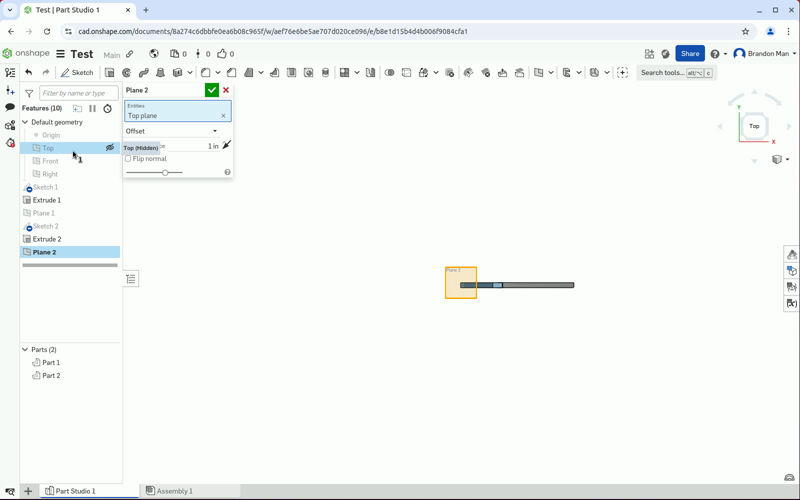
key(tab, 2)
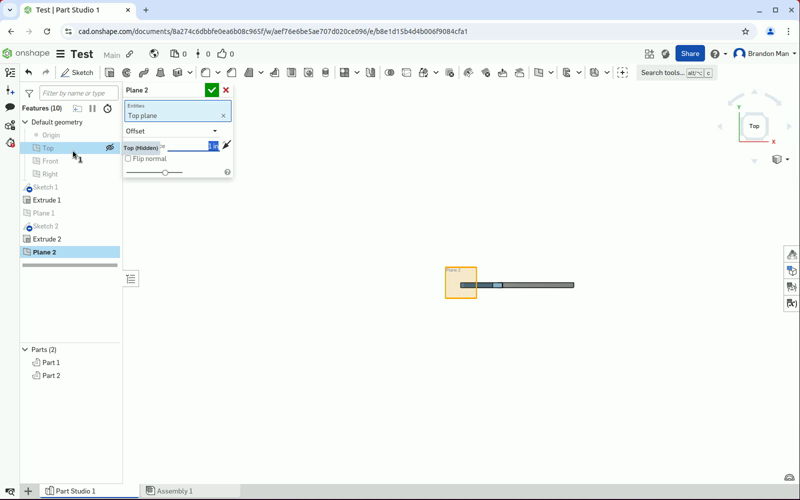
text(11.308)
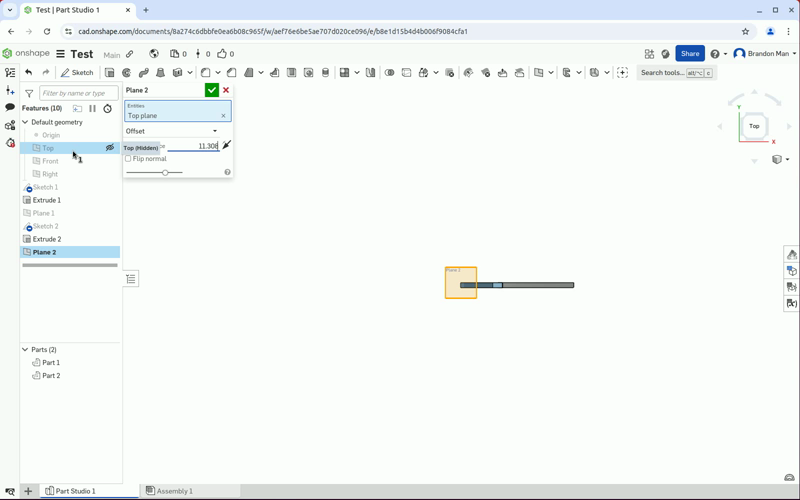
key(enter, 2)
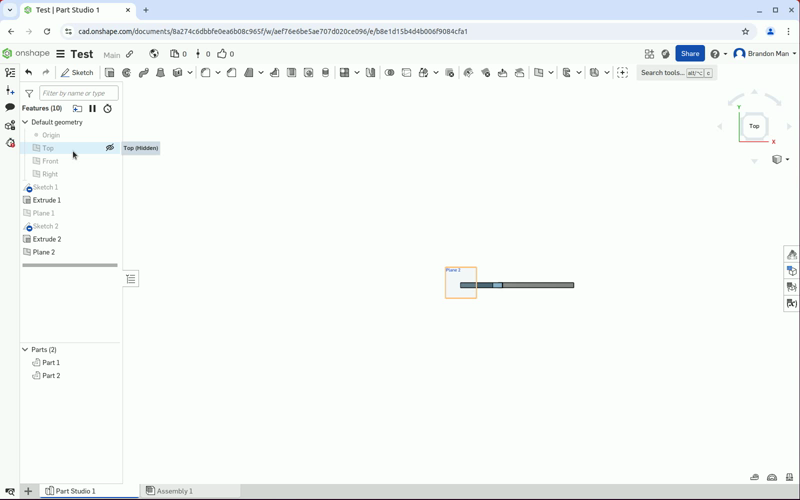
key(shift+s)
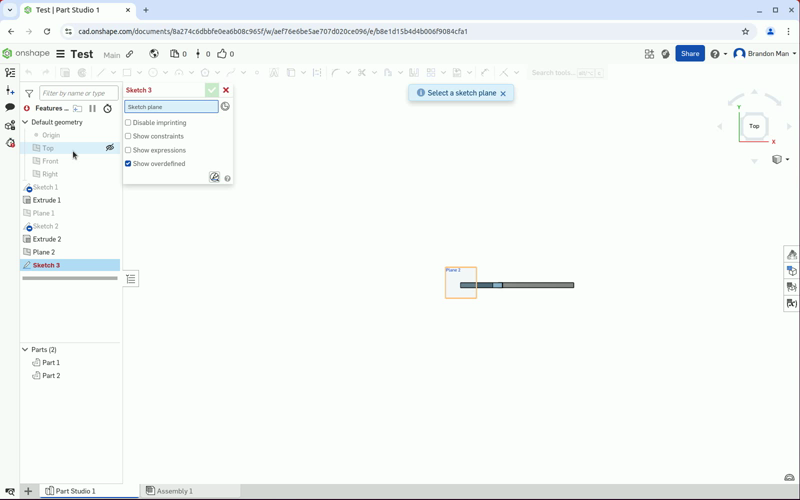
mouse_move(73, 254)
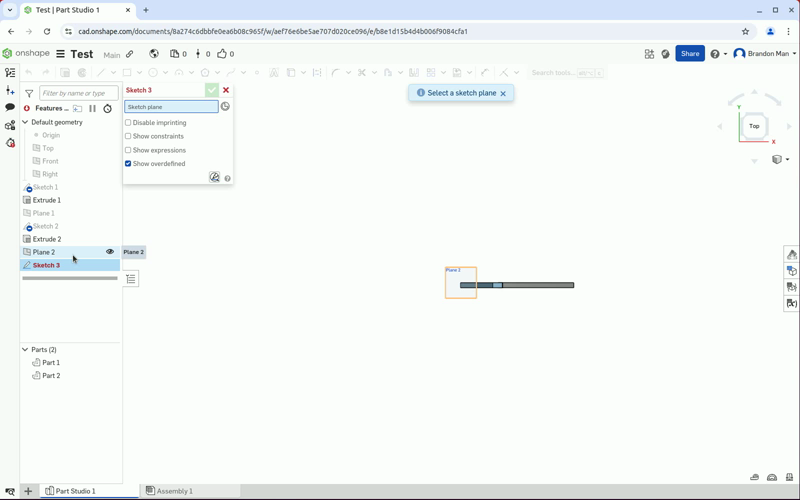
click(73, 254)
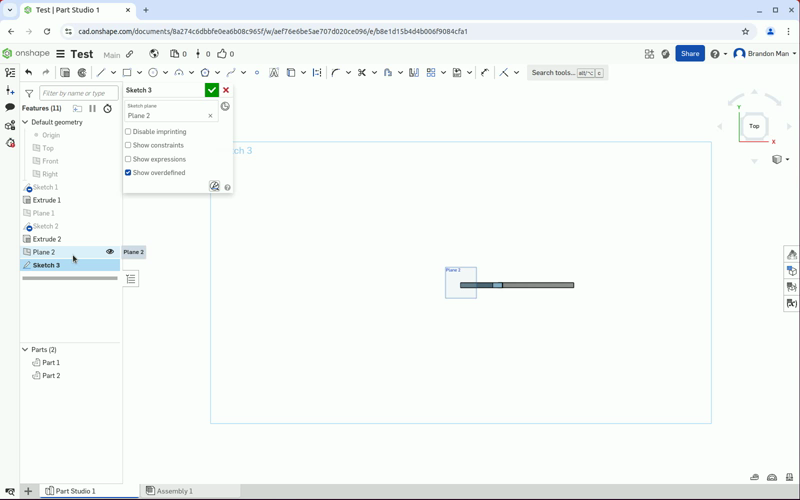
mouse_move(73, 352)
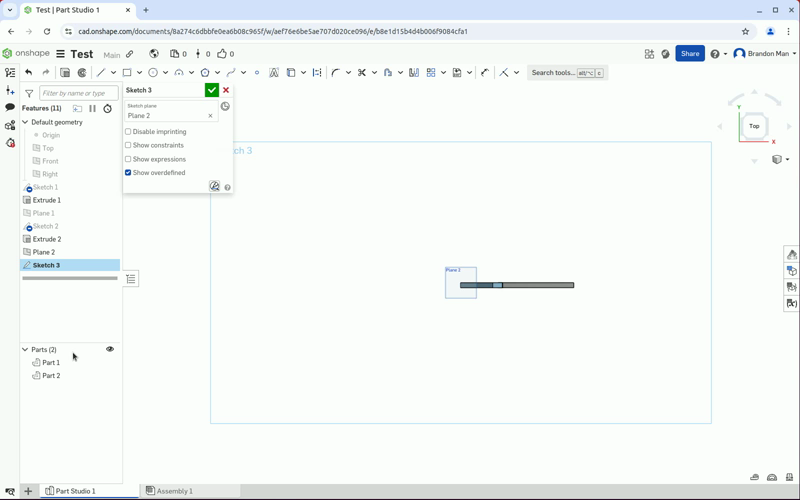
key(y)
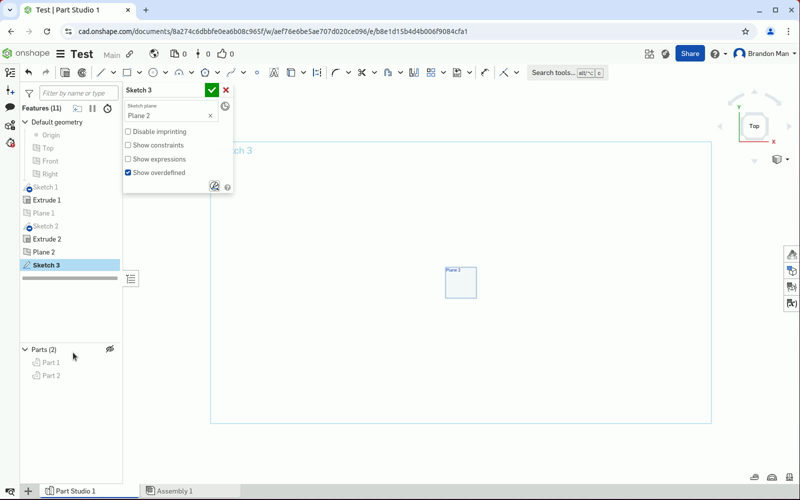
key(l)
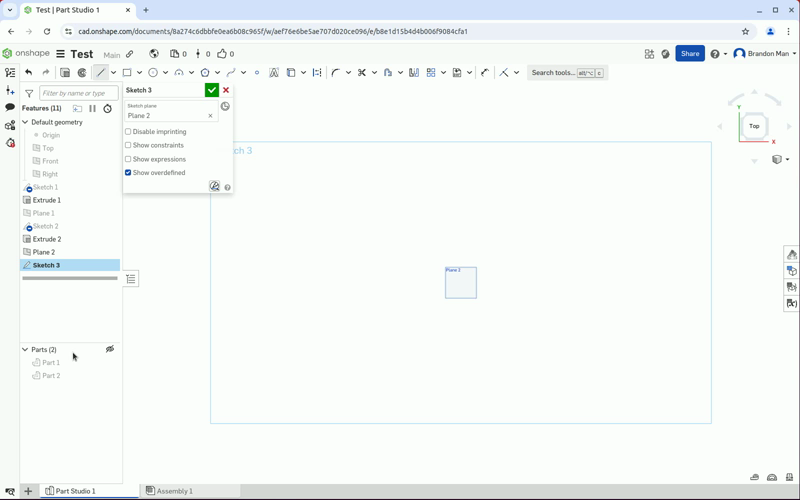
key_down(shift)
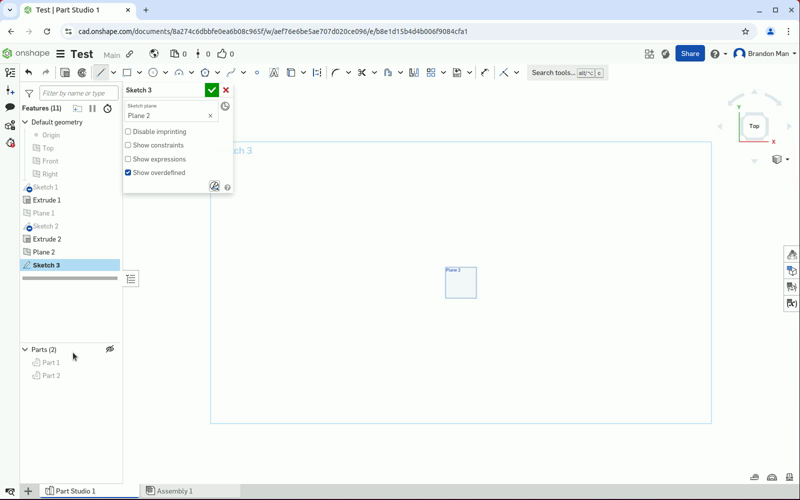
mouse_move(508, 287)
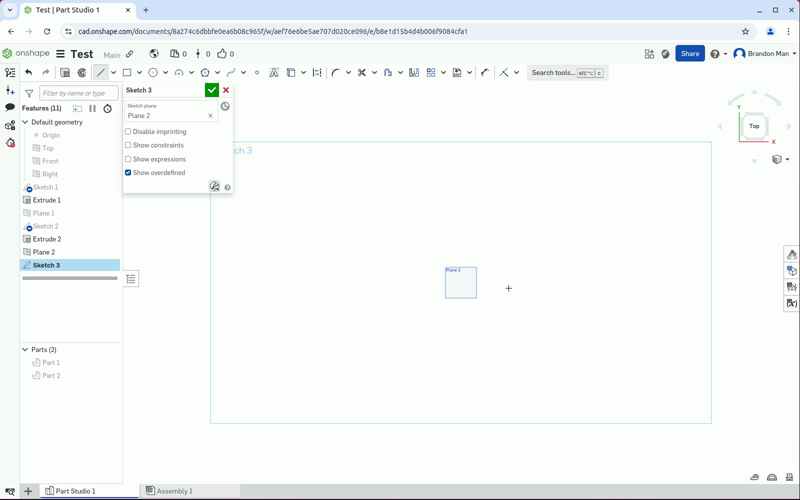
click(508, 287)
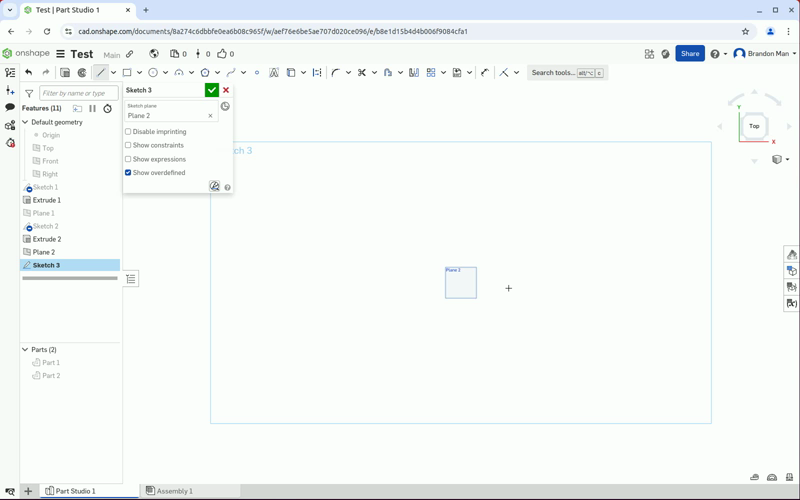
key_up(shift)
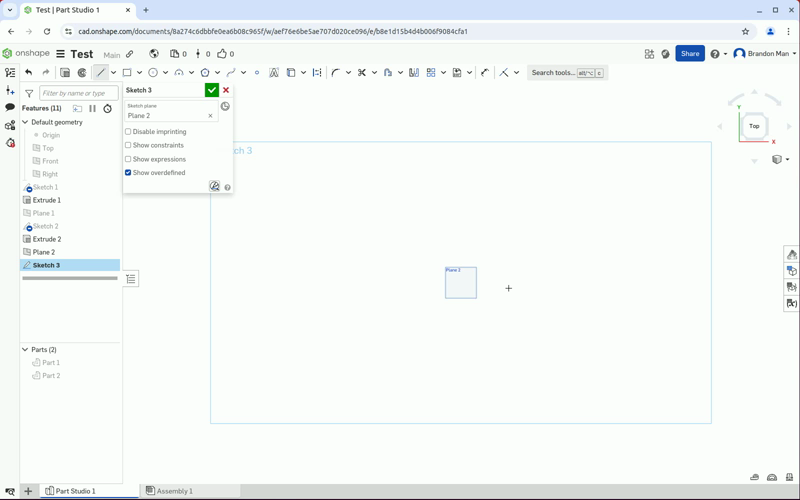
key_down(shift)
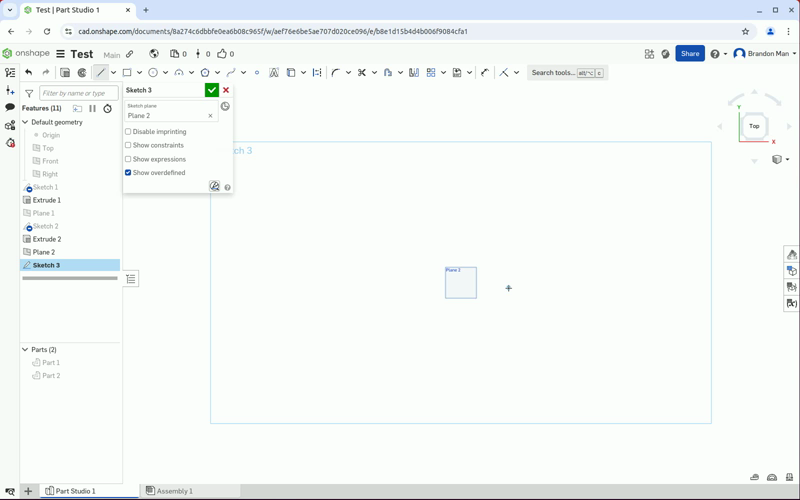
mouse_move(538, 287)
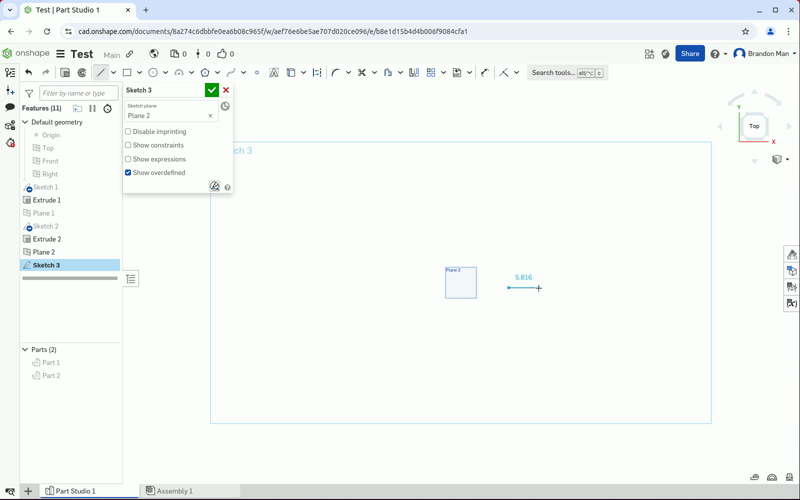
mouse_move(515, 287)
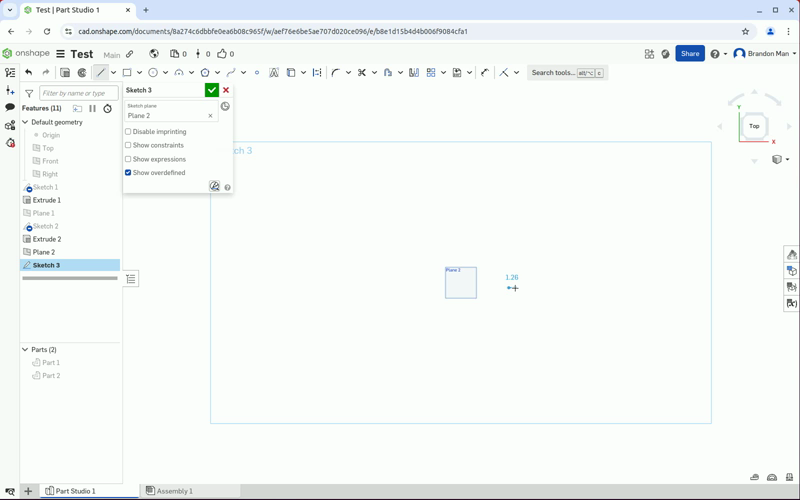
scroll(6)
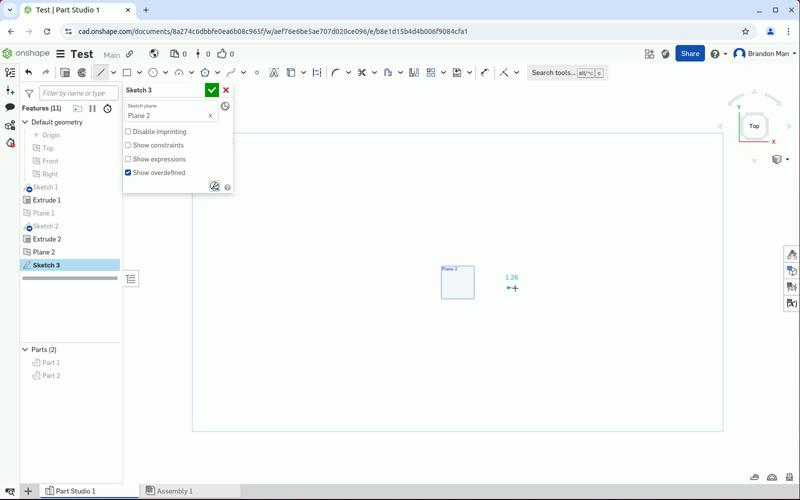
scroll(6)
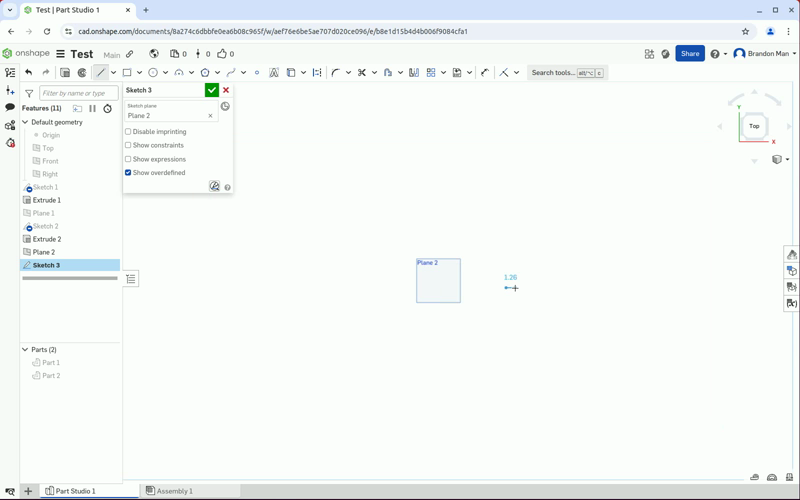
scroll(6)
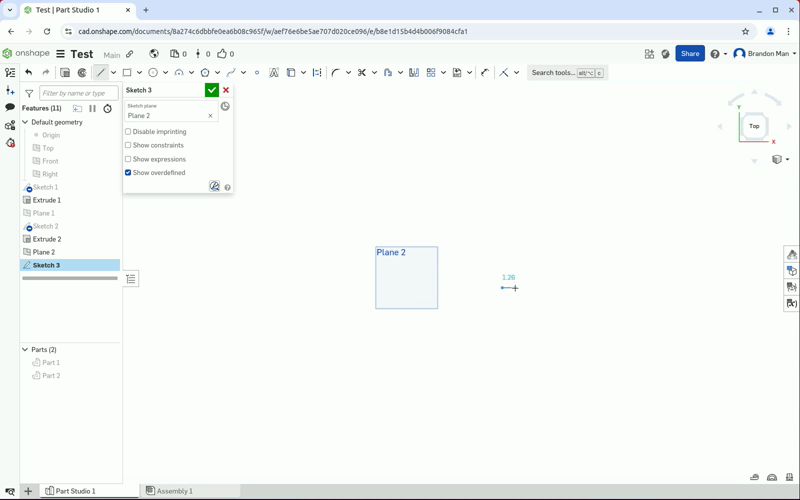
scroll(6)
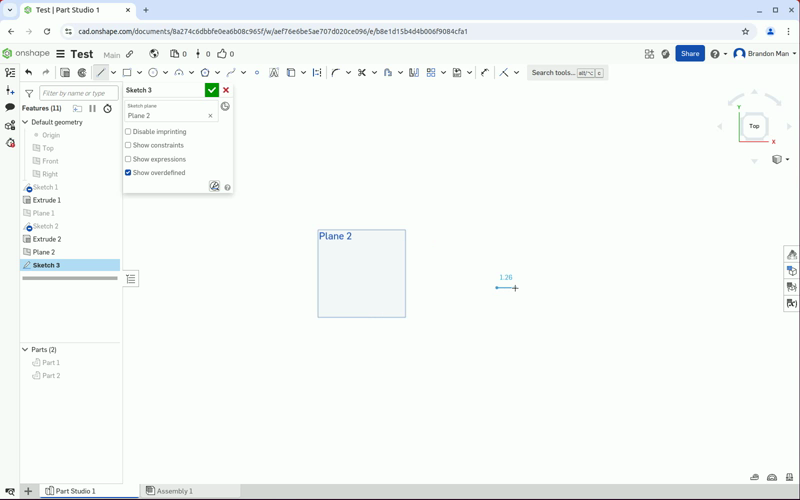
scroll(6)
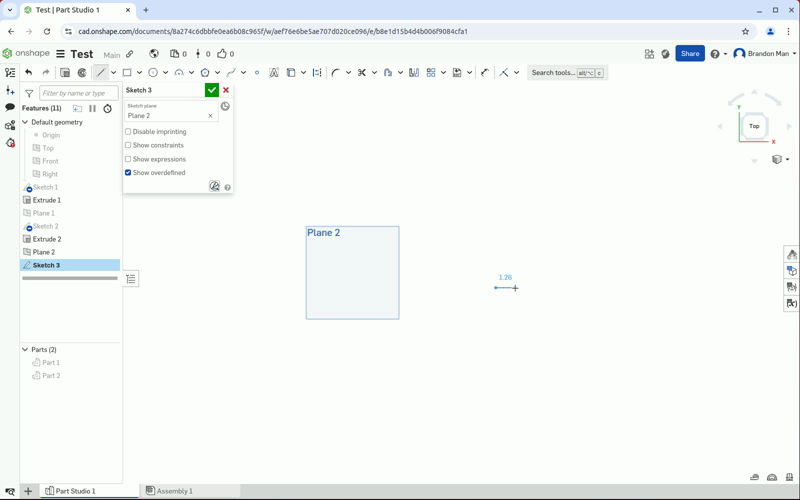
scroll(6)
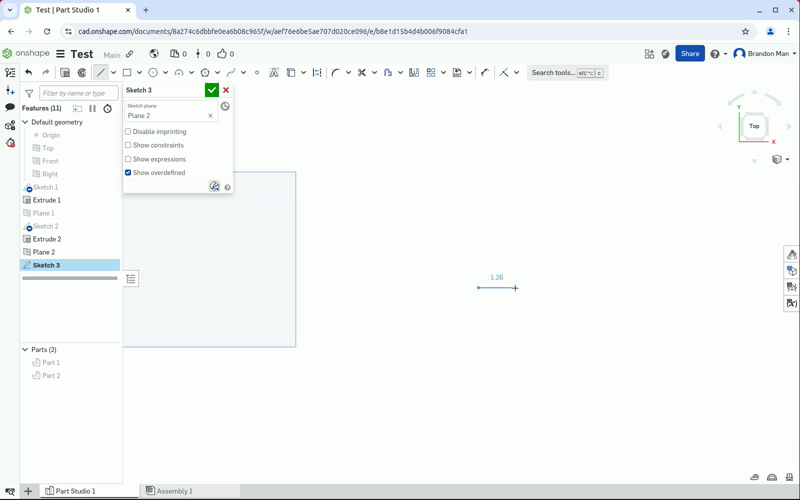
scroll(6)
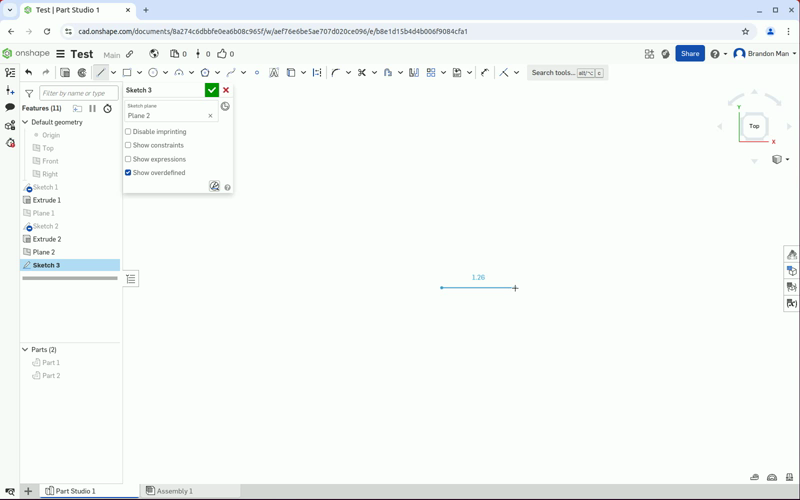
click(515, 287)
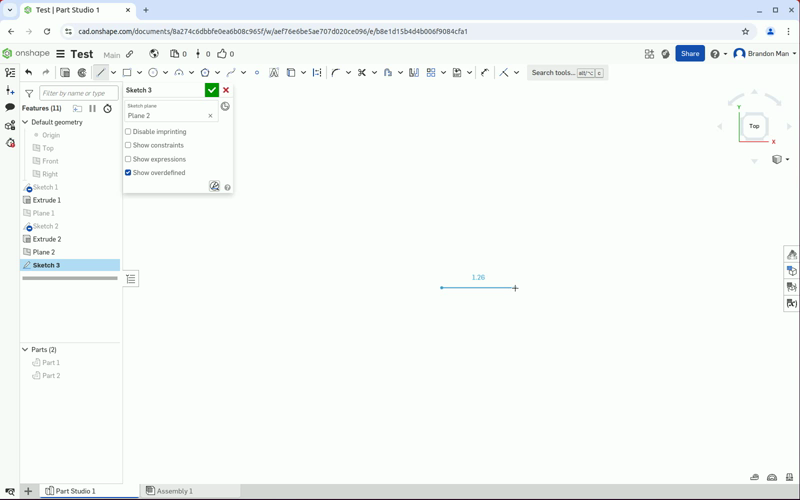
scroll(-6)
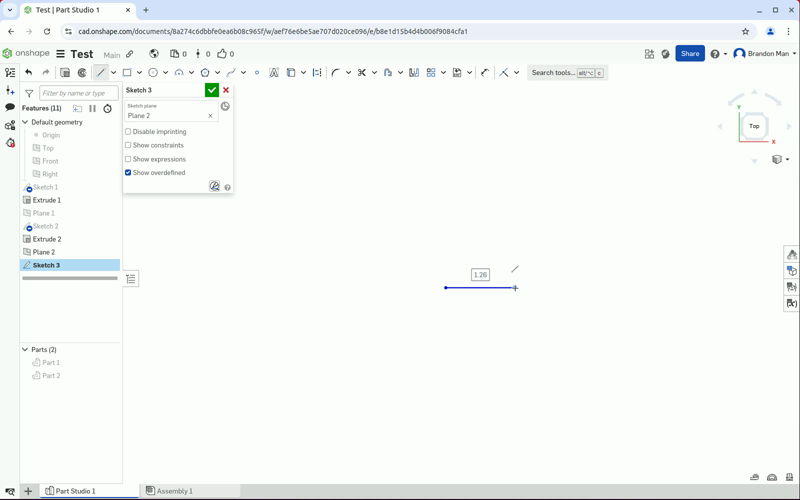
scroll(-6)
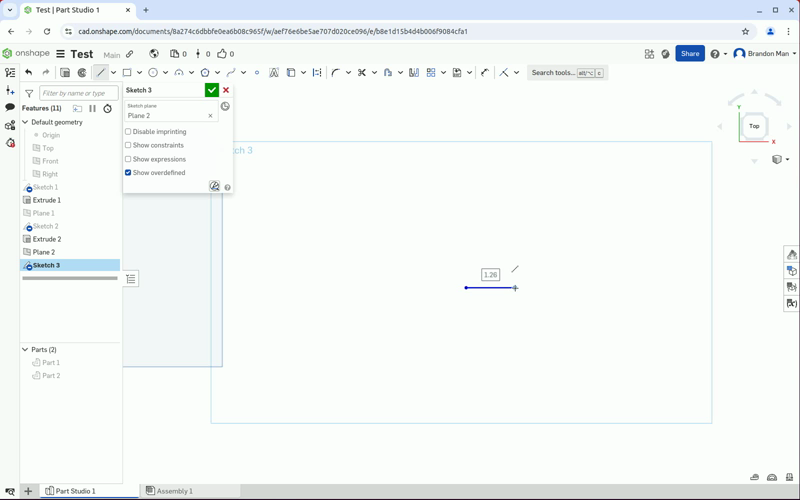
scroll(-6)
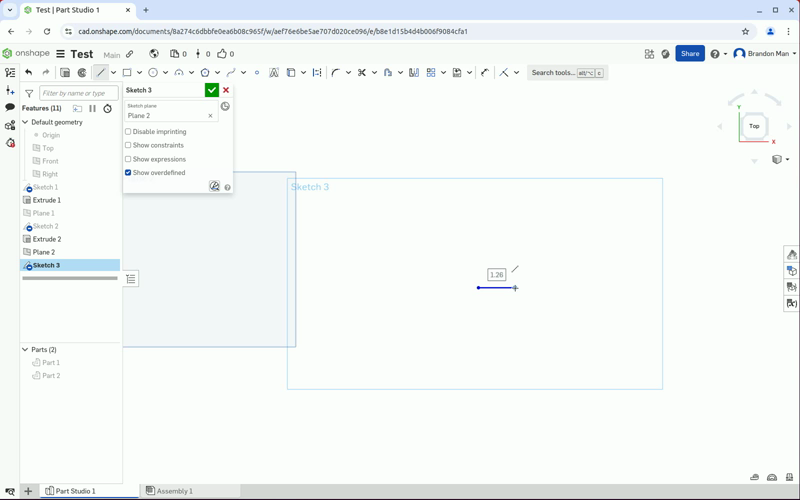
scroll(-6)
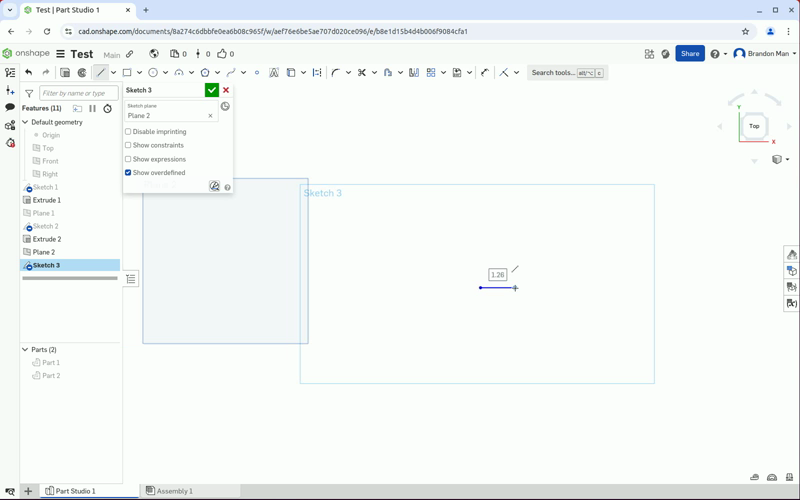
scroll(-6)
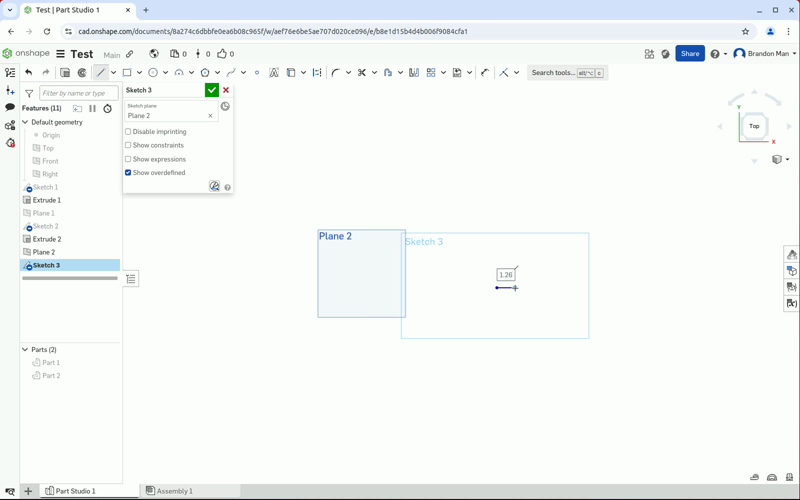
scroll(-6)
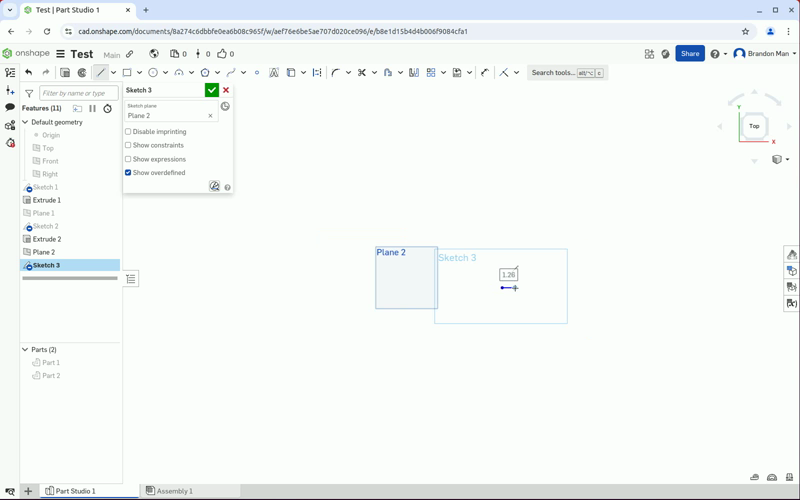
scroll(-6)
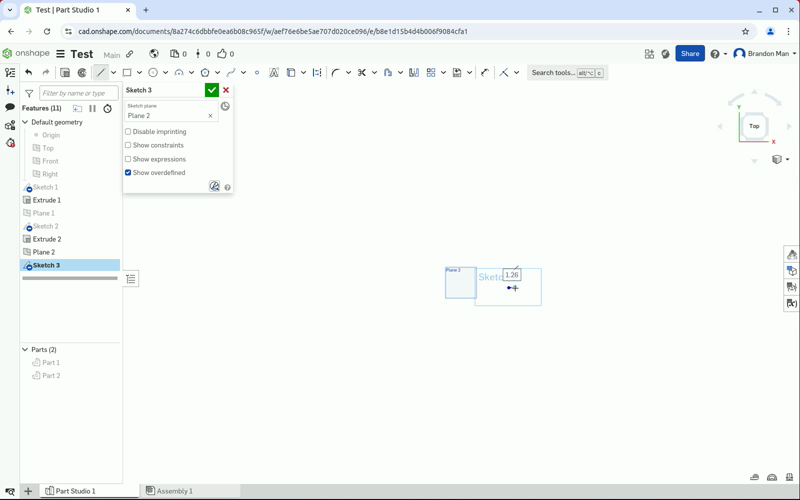
key_up(shift)
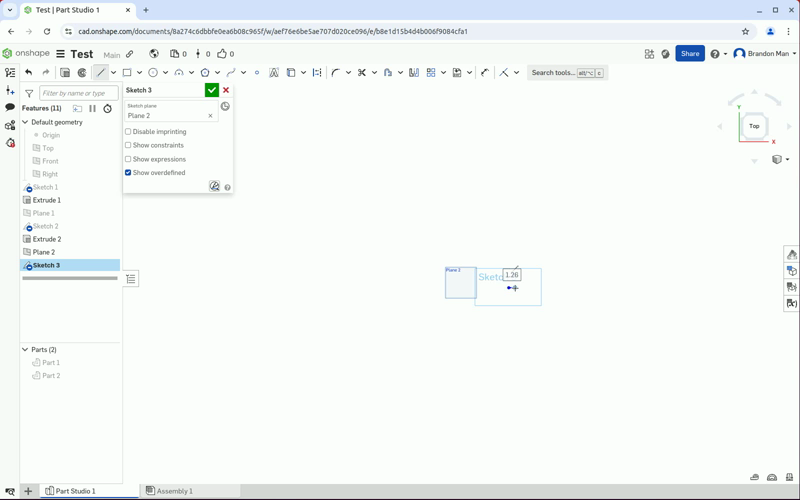
key_down(shift)
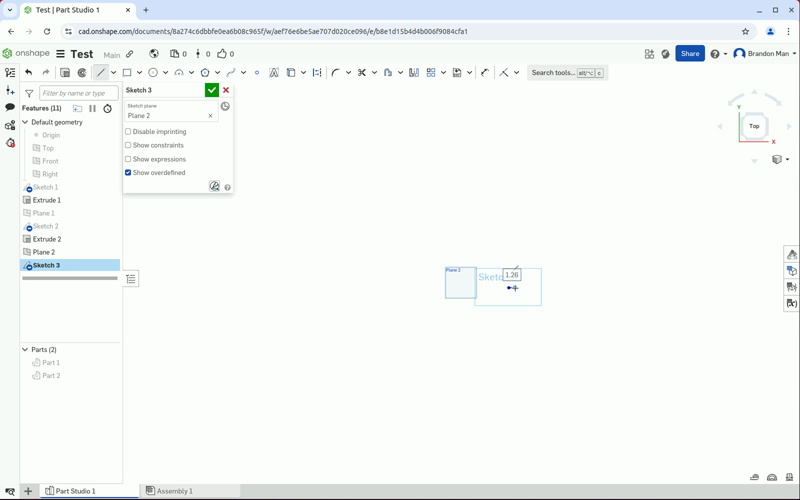
mouse_move(545, 287)
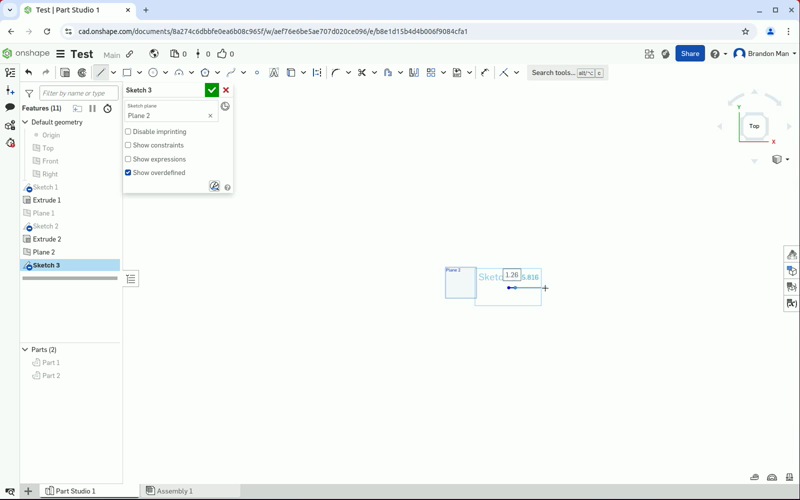
mouse_move(518, 282)
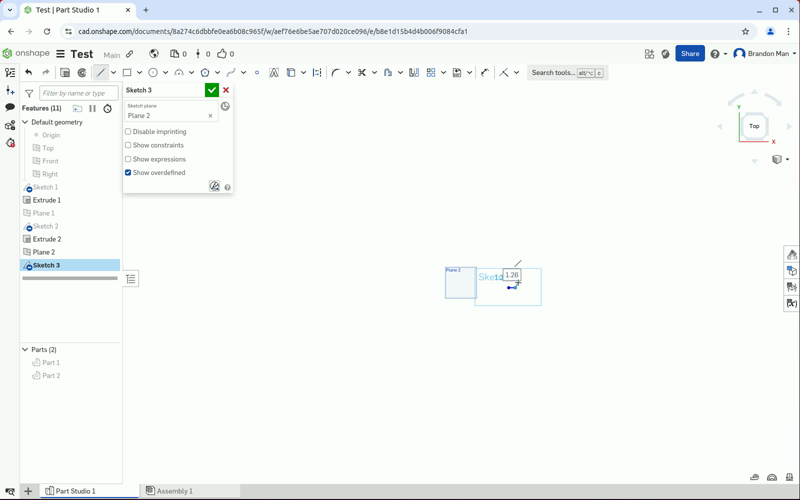
scroll(6)
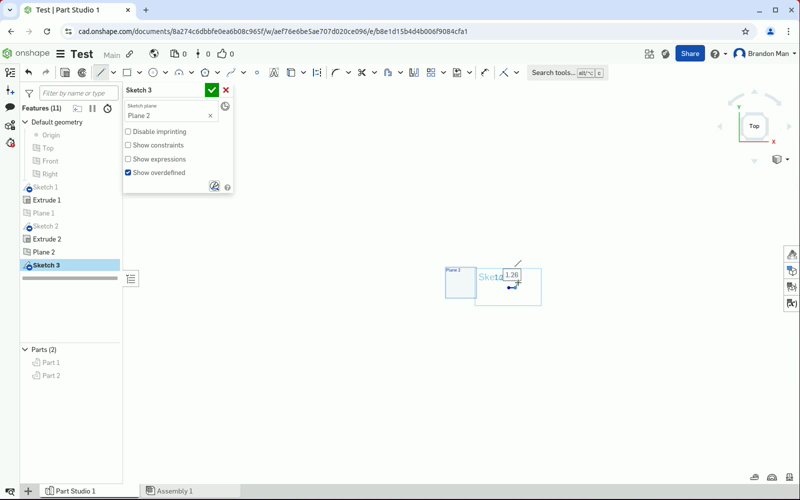
scroll(6)
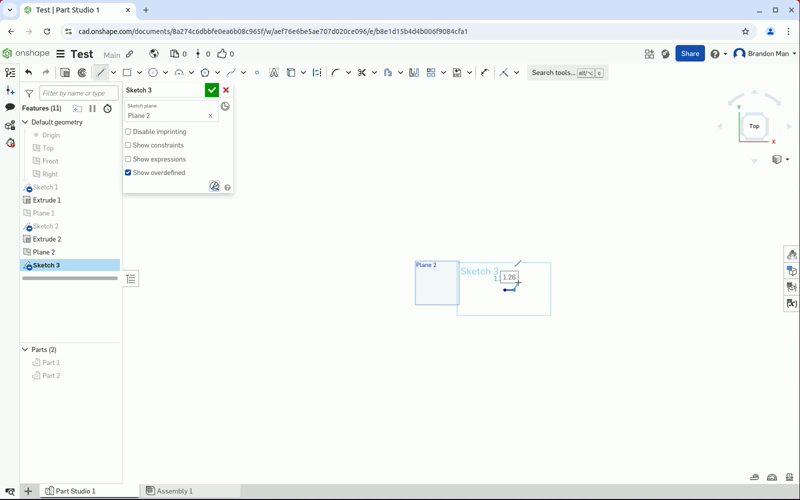
scroll(6)
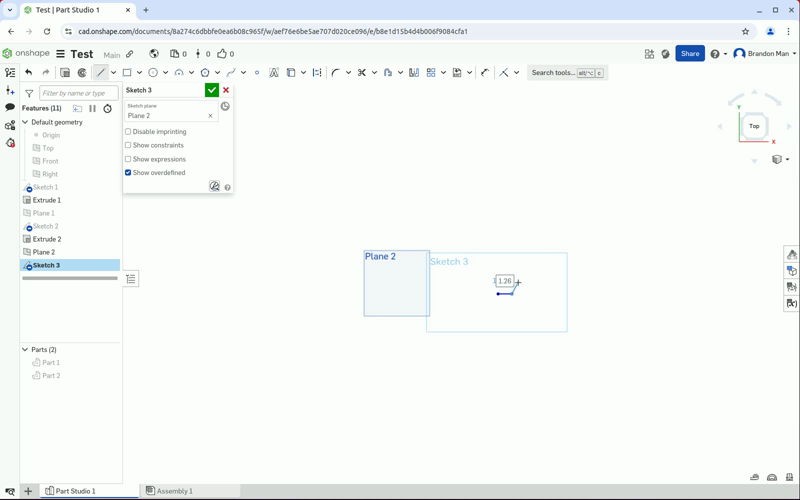
scroll(6)
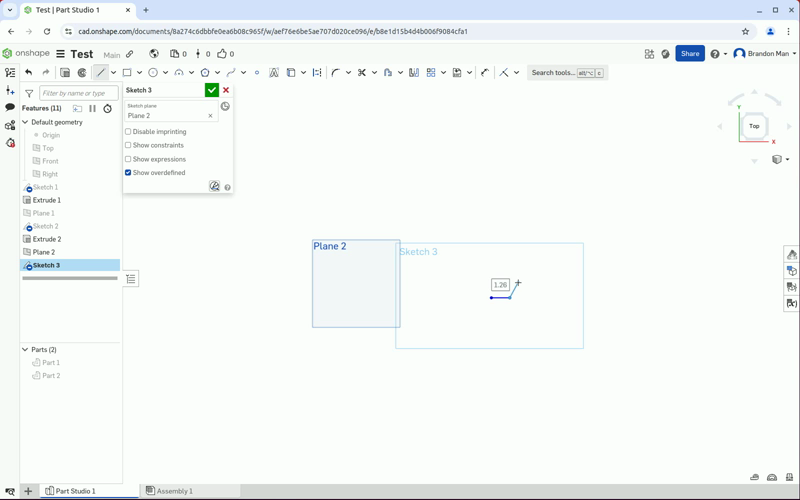
scroll(6)
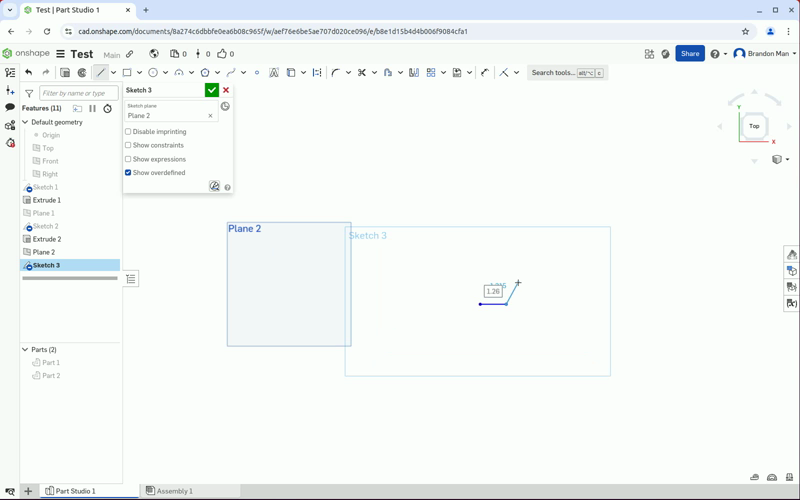
scroll(6)
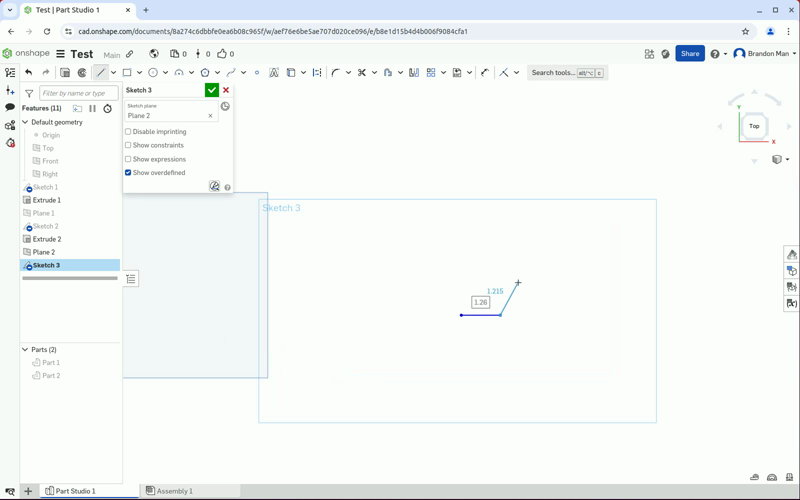
scroll(6)
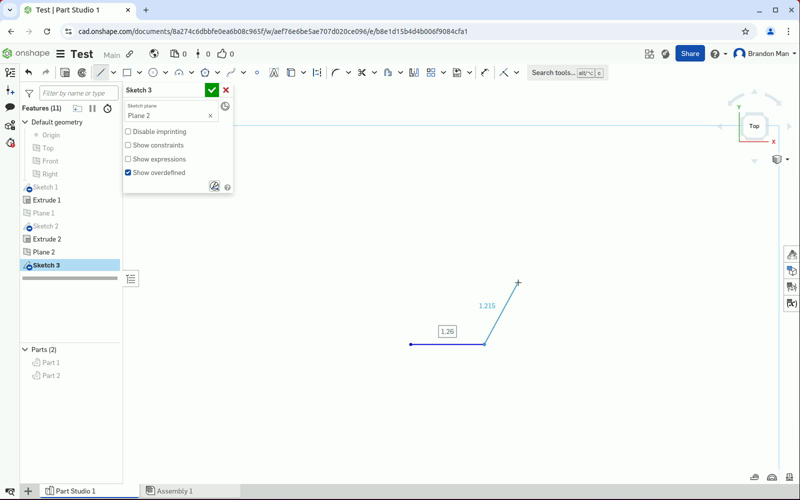
click(518, 282)
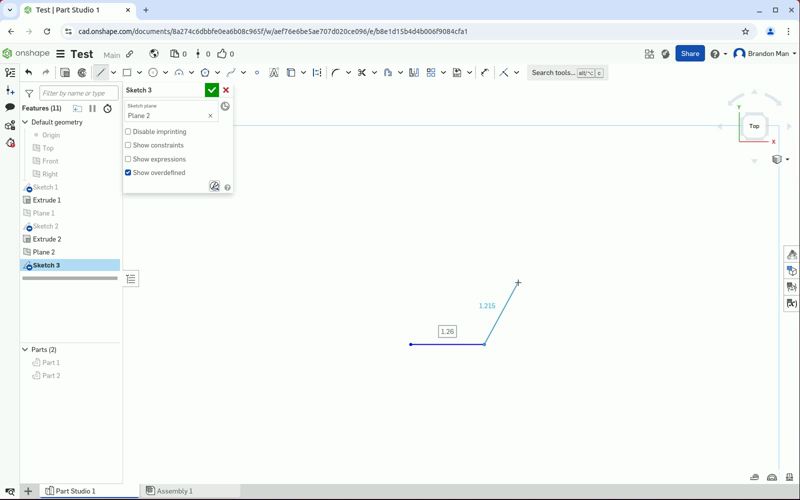
scroll(-6)
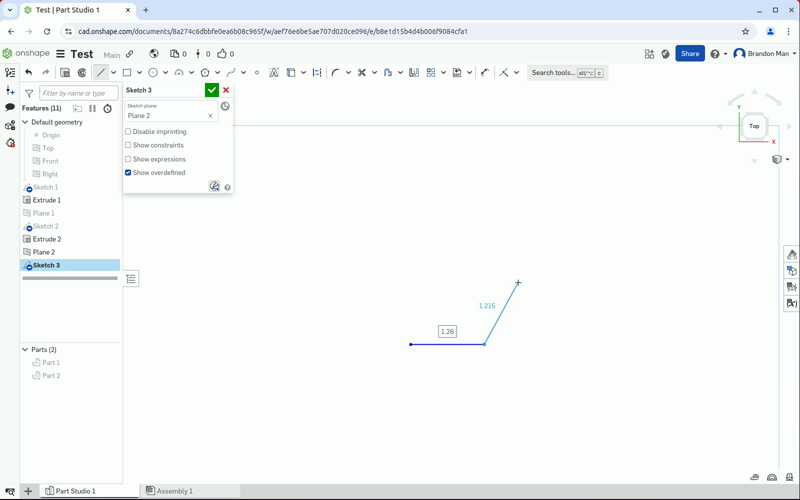
scroll(-6)
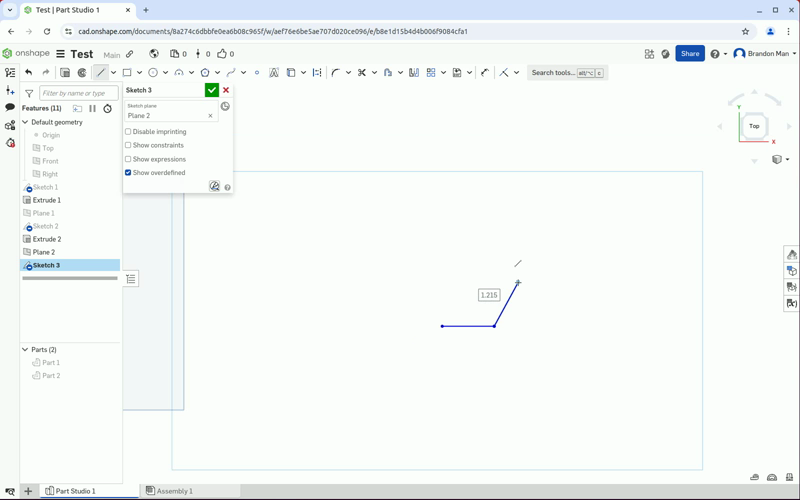
scroll(-6)
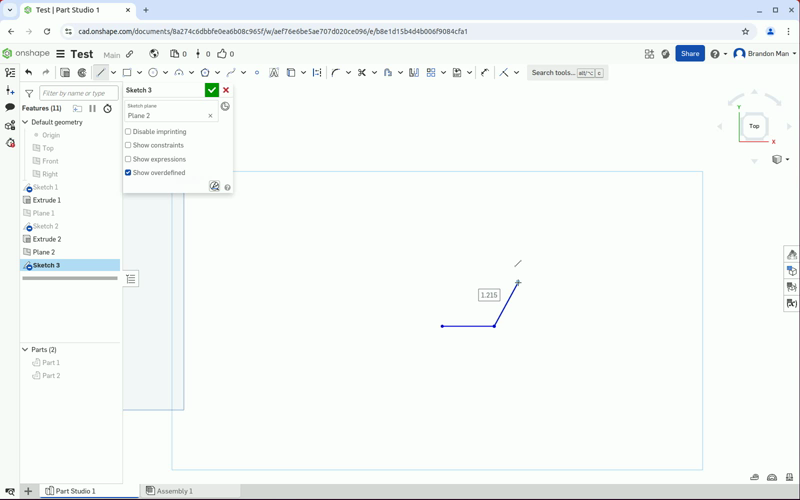
scroll(-6)
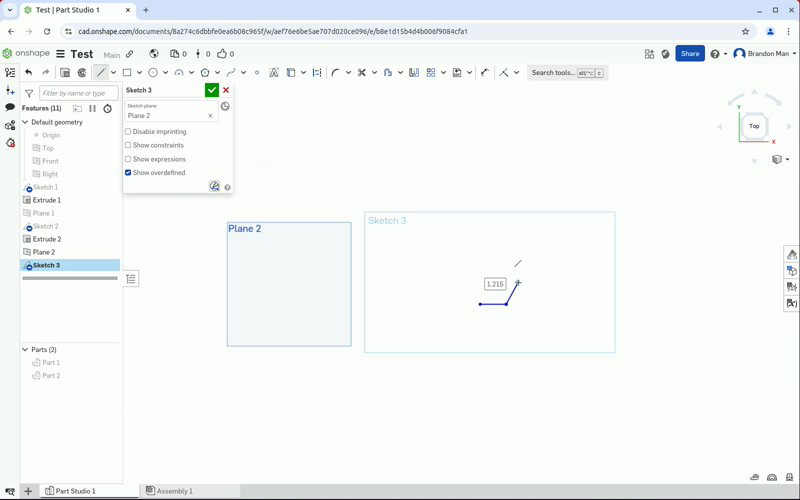
scroll(-6)
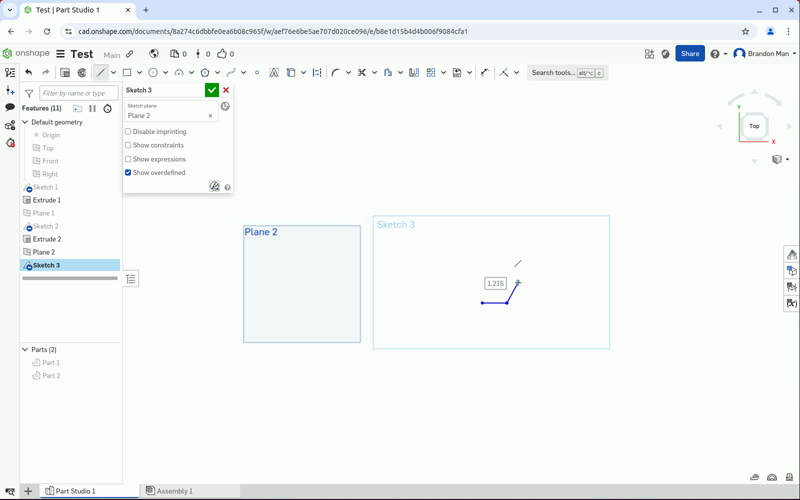
scroll(-6)
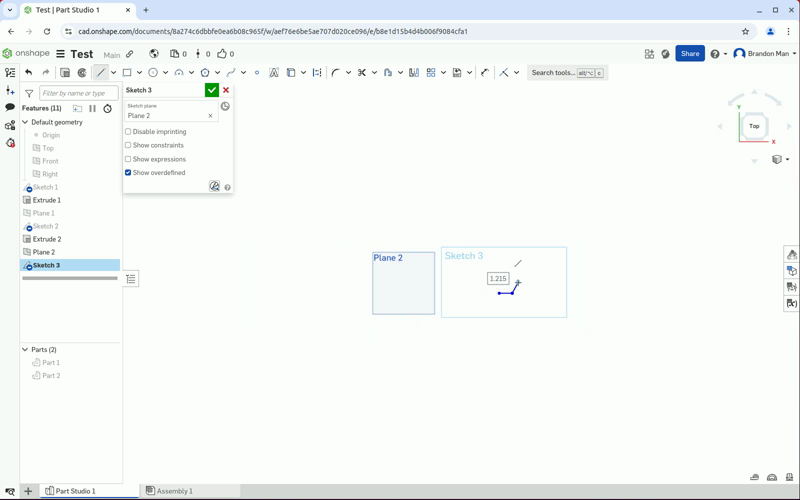
scroll(-6)
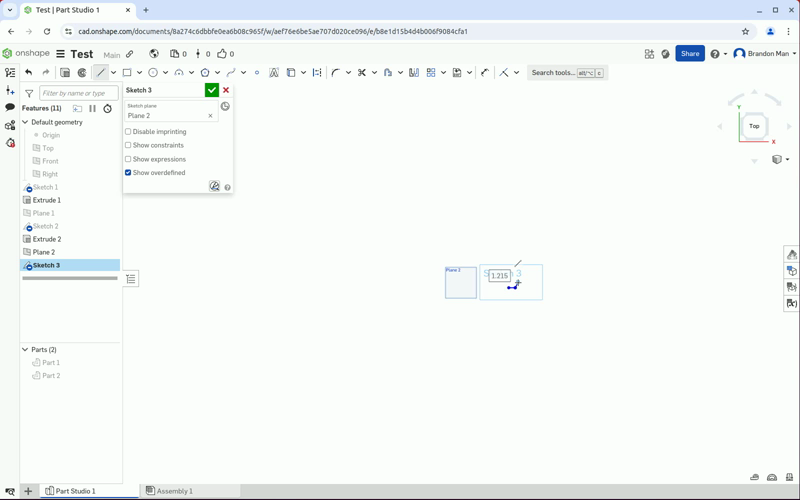
key_up(shift)
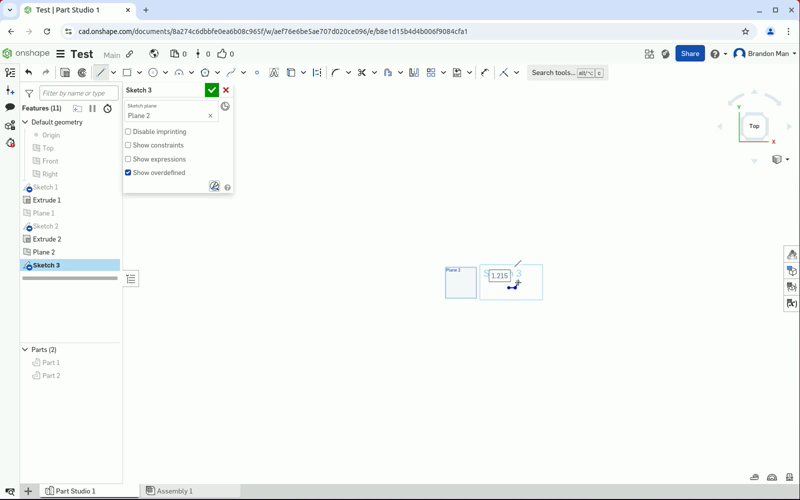
key_down(shift)
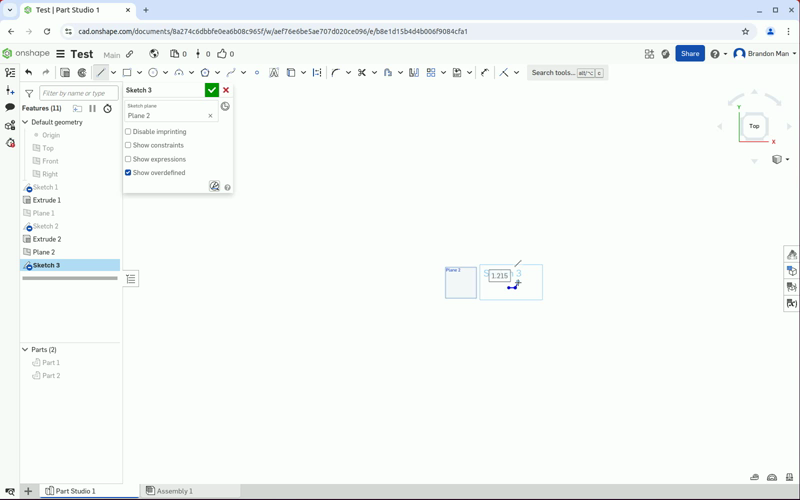
mouse_move(548, 282)
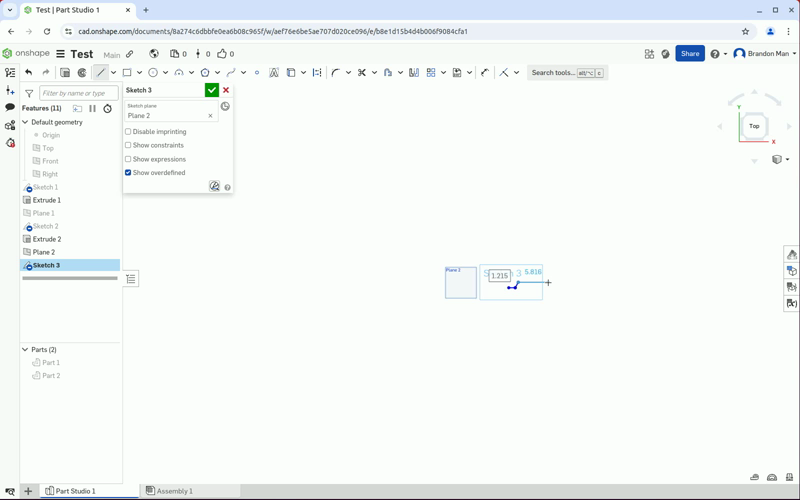
mouse_move(511, 282)
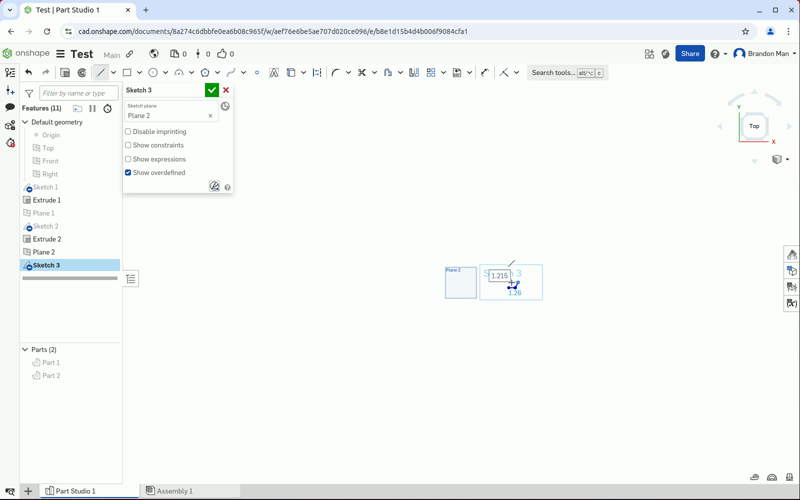
scroll(6)
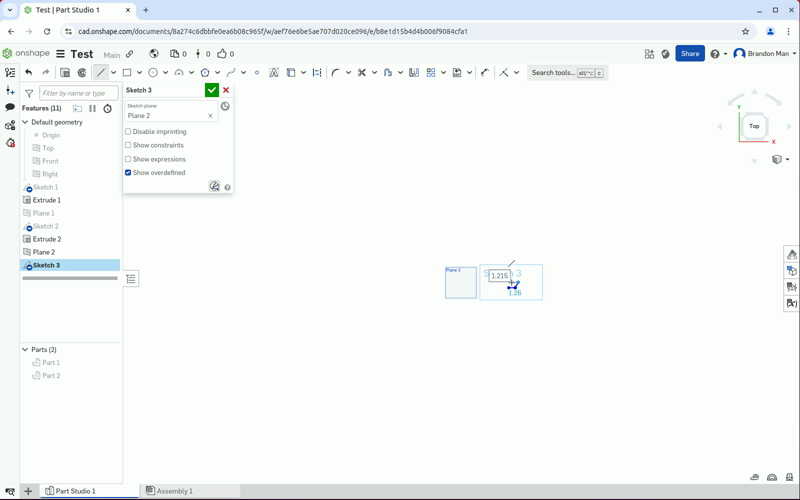
scroll(6)
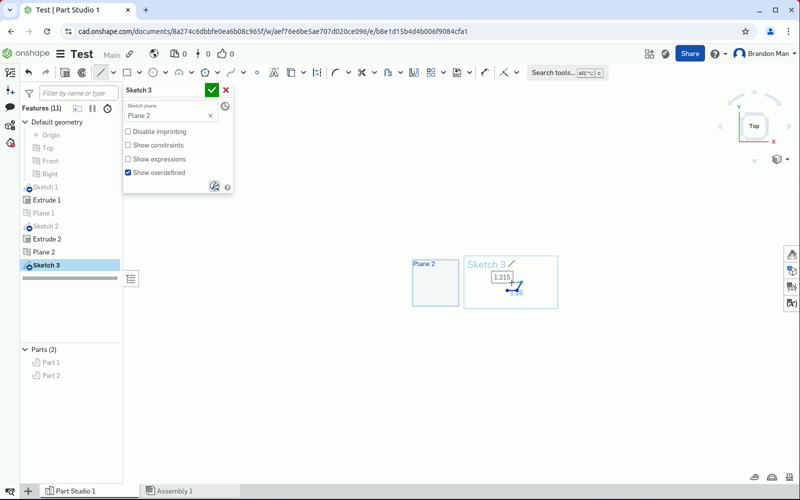
scroll(6)
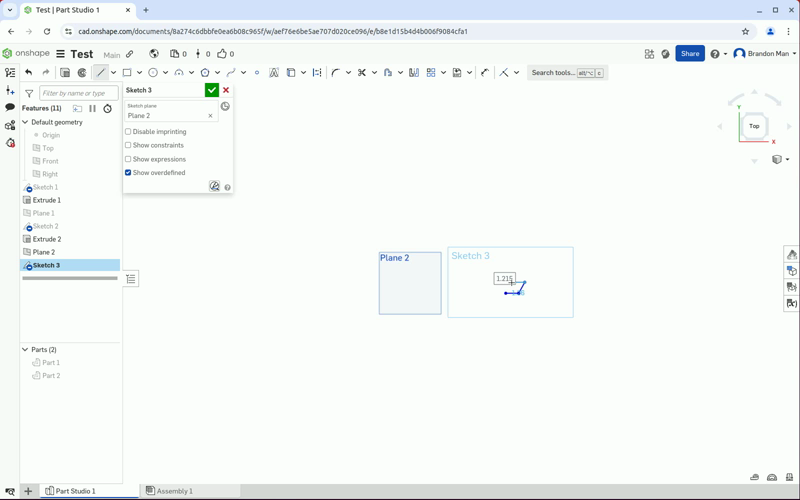
scroll(6)
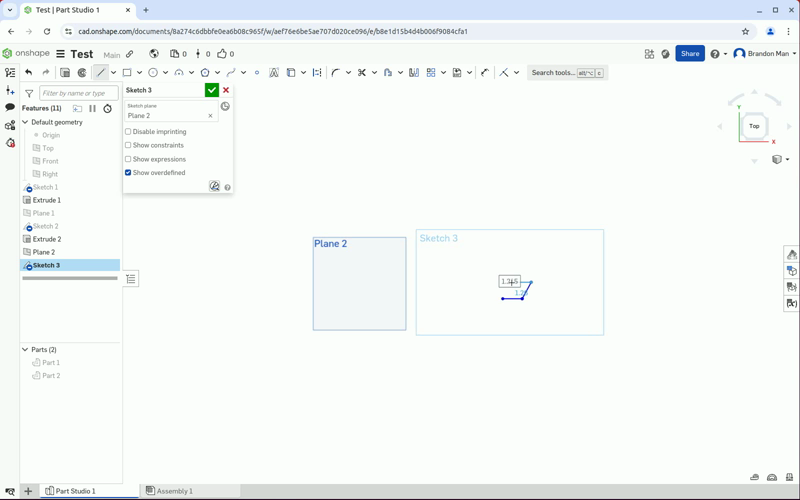
scroll(6)
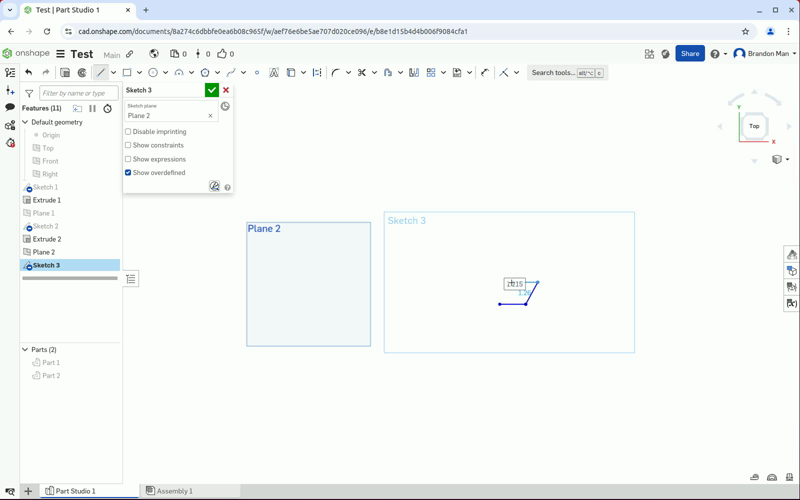
scroll(6)
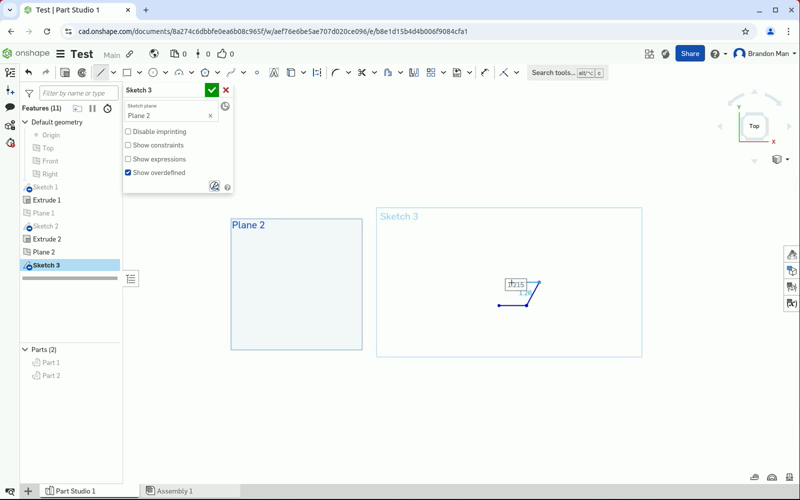
scroll(6)
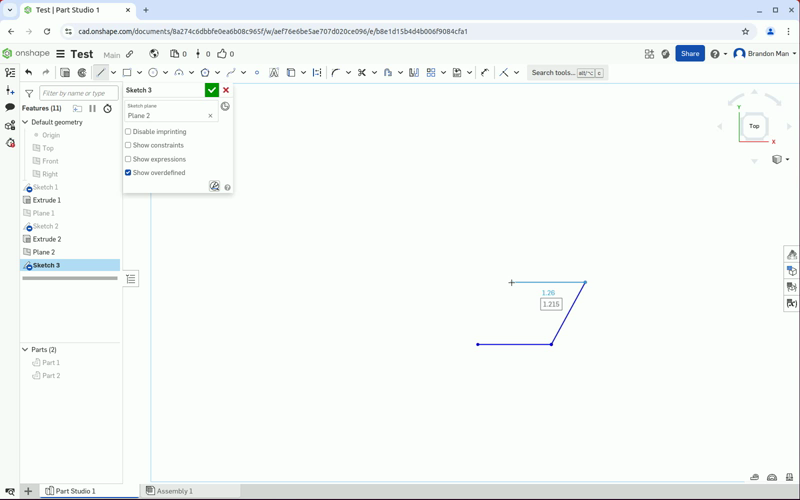
click(511, 282)
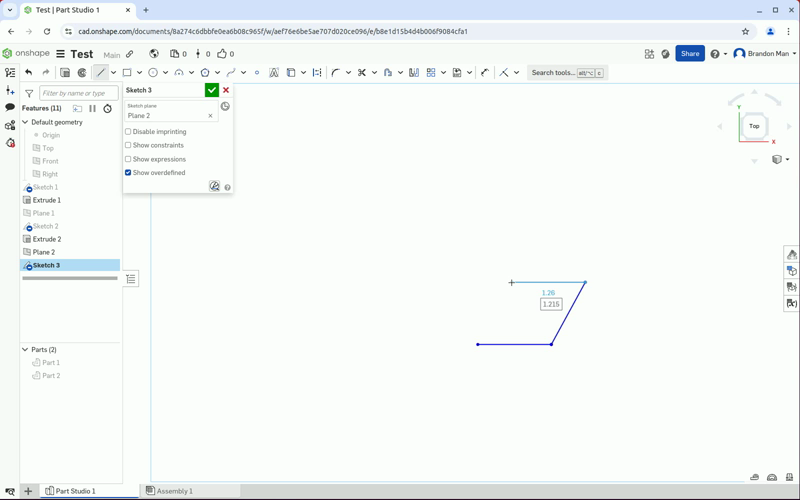
scroll(-6)
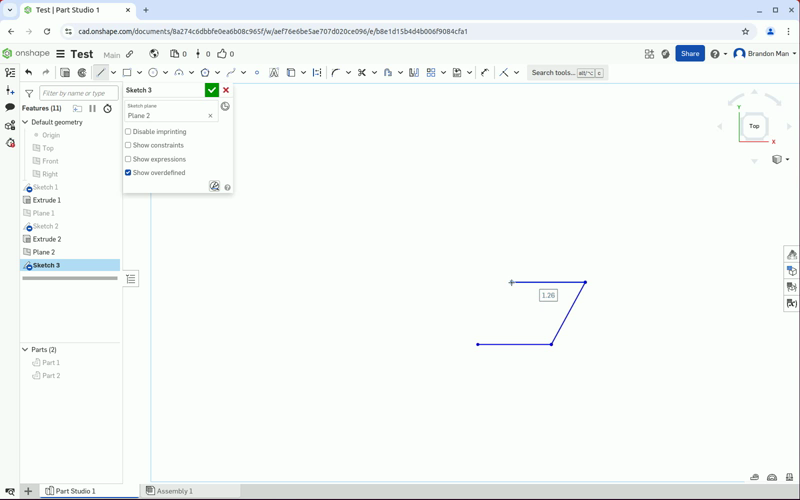
scroll(-6)
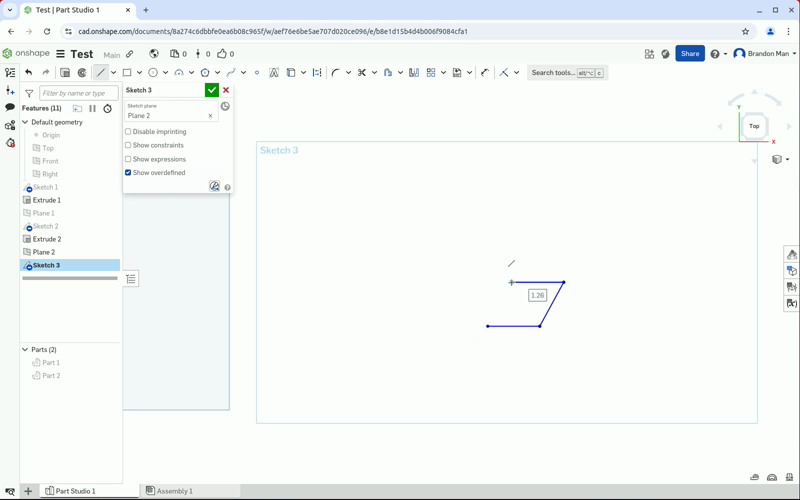
scroll(-6)
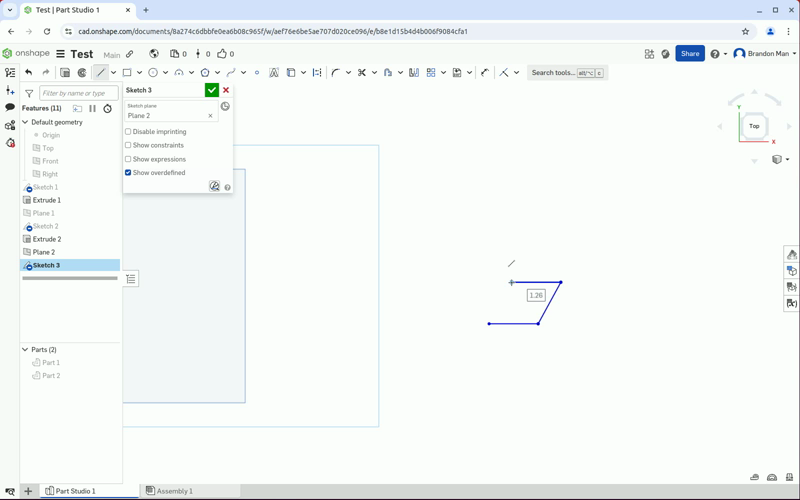
scroll(-6)
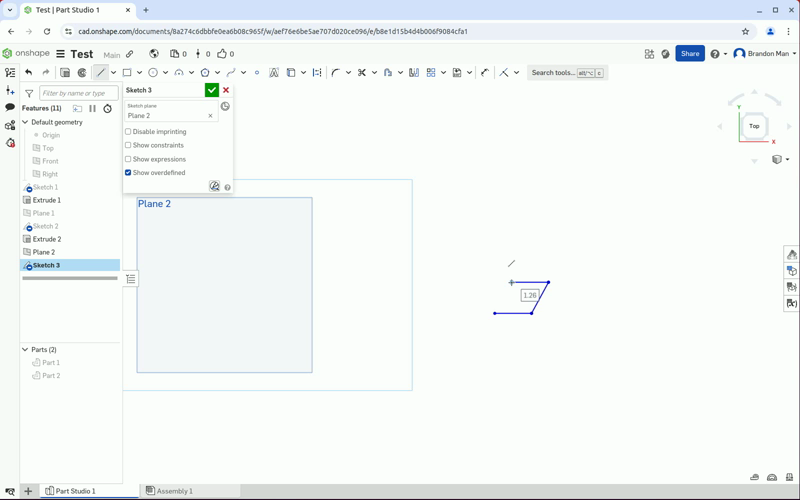
scroll(-6)
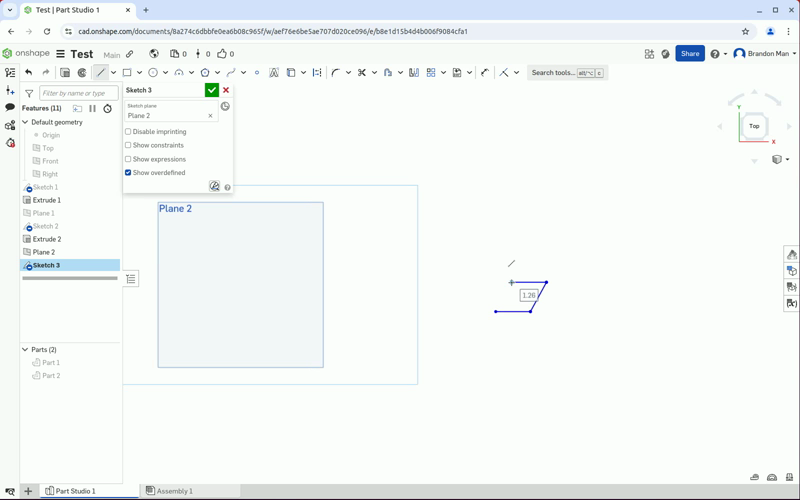
scroll(-6)
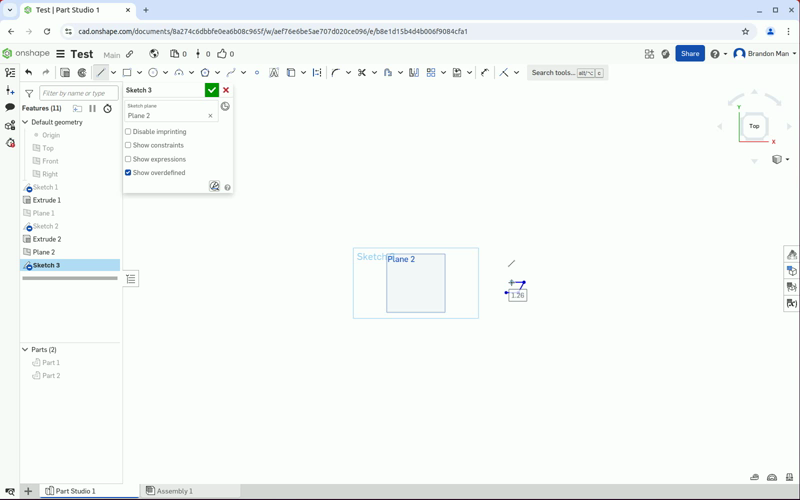
scroll(-6)
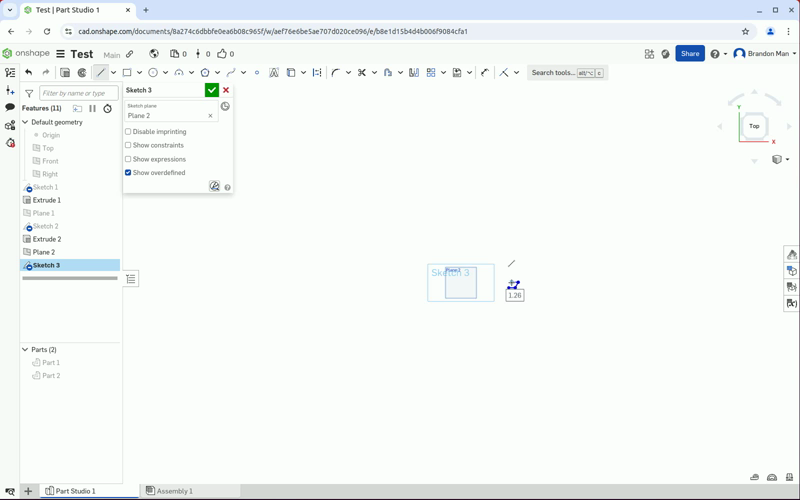
key_up(shift)
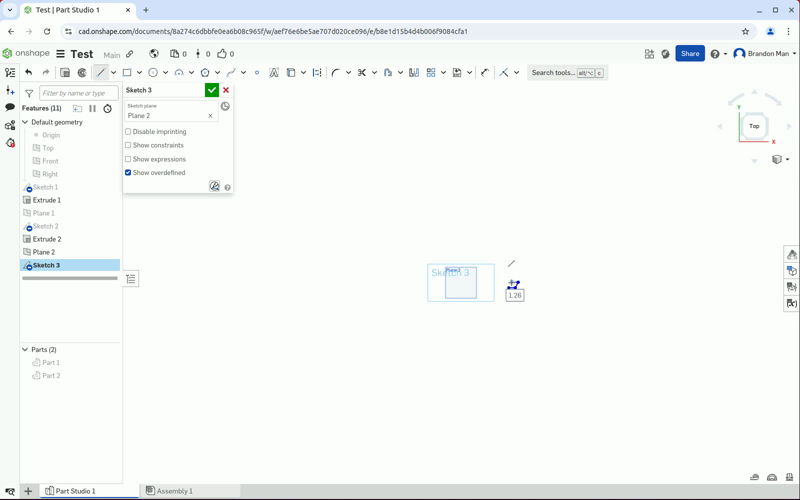
mouse_move(541, 282)
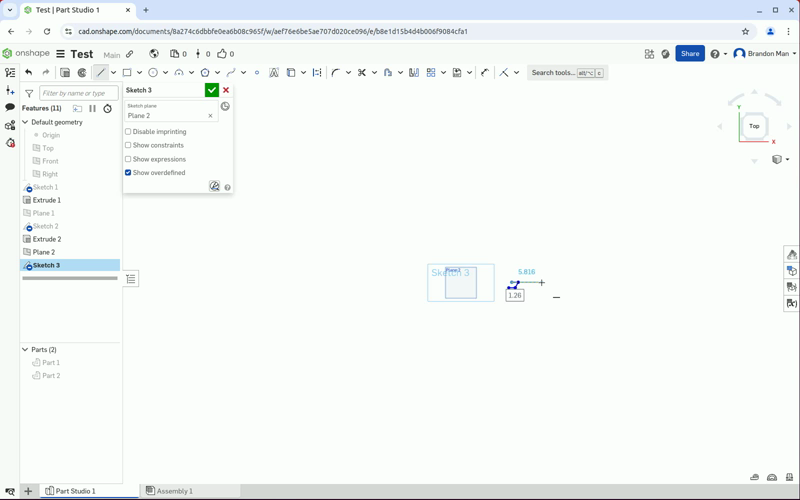
key_down(shift)
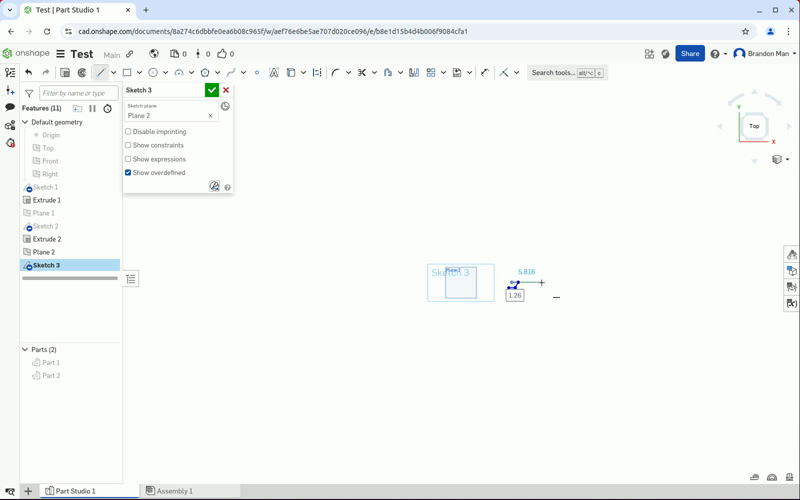
mouse_move(508, 287)
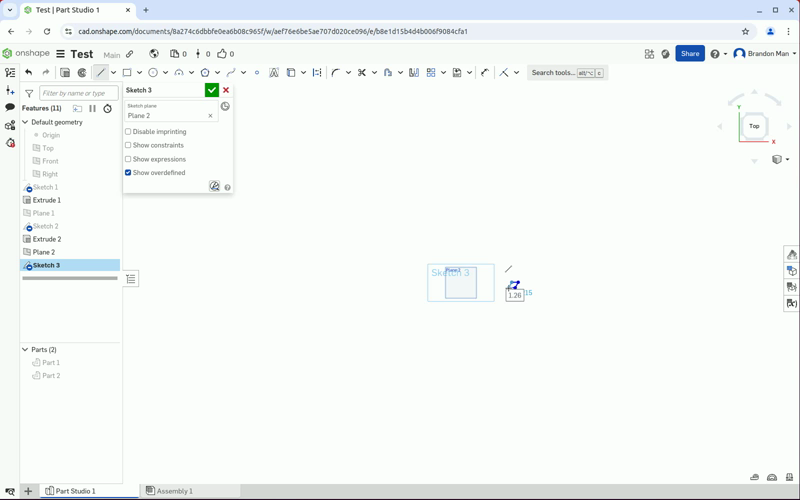
scroll(6)
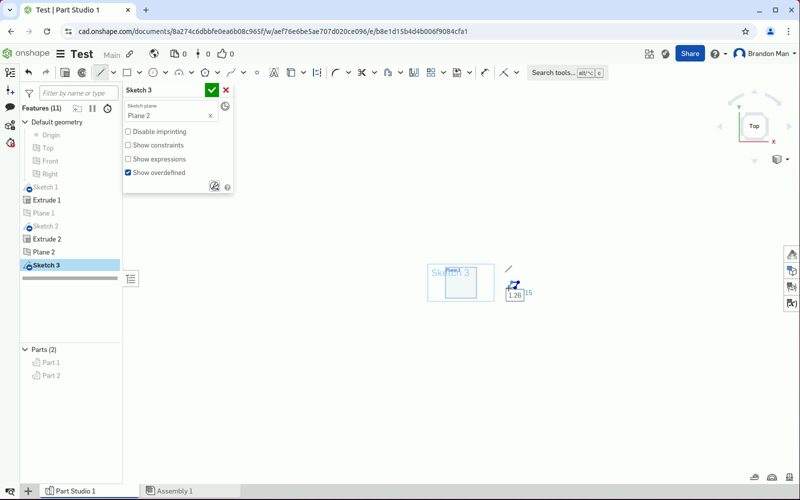
scroll(6)
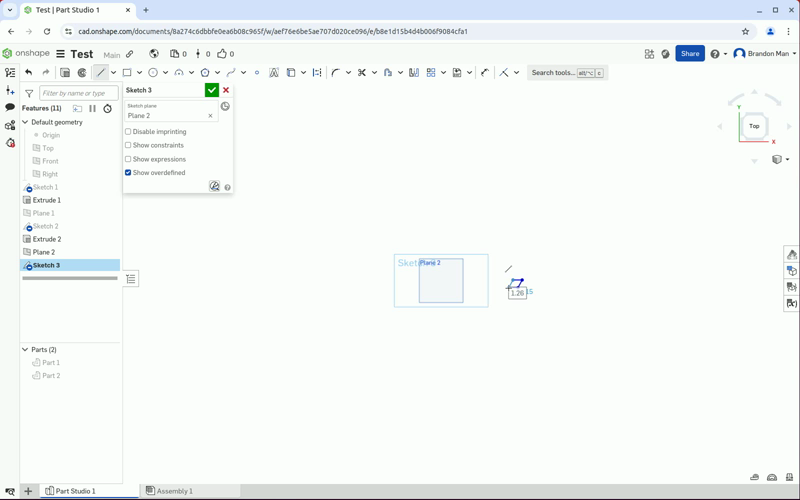
scroll(6)
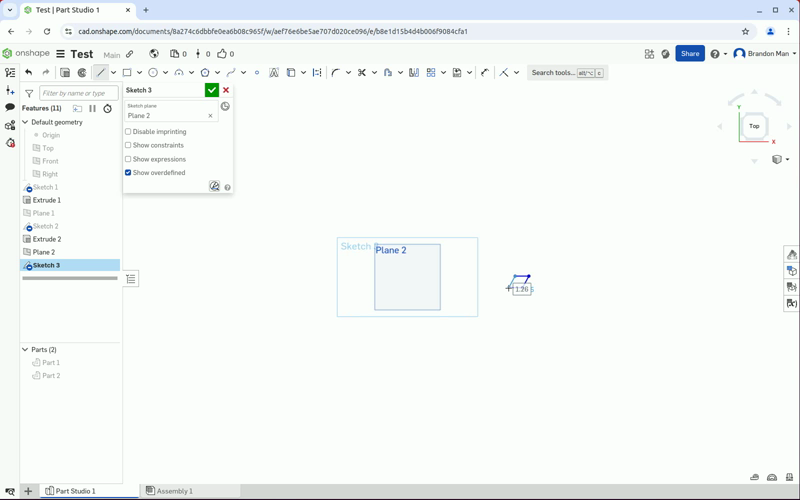
scroll(6)
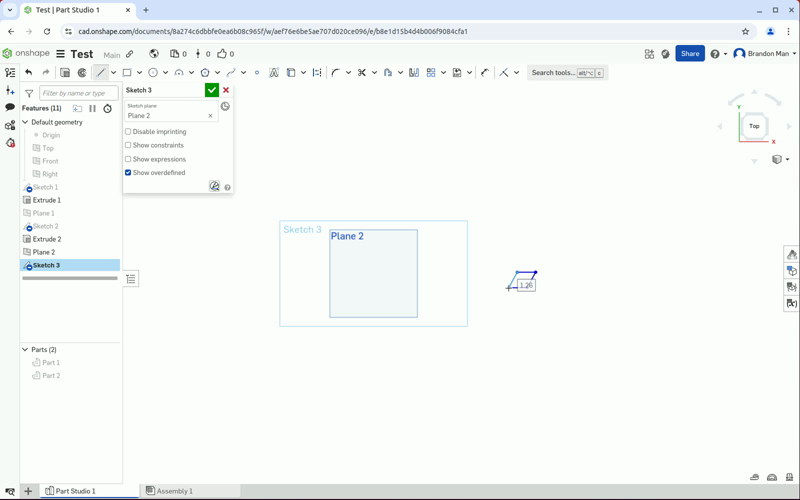
scroll(6)
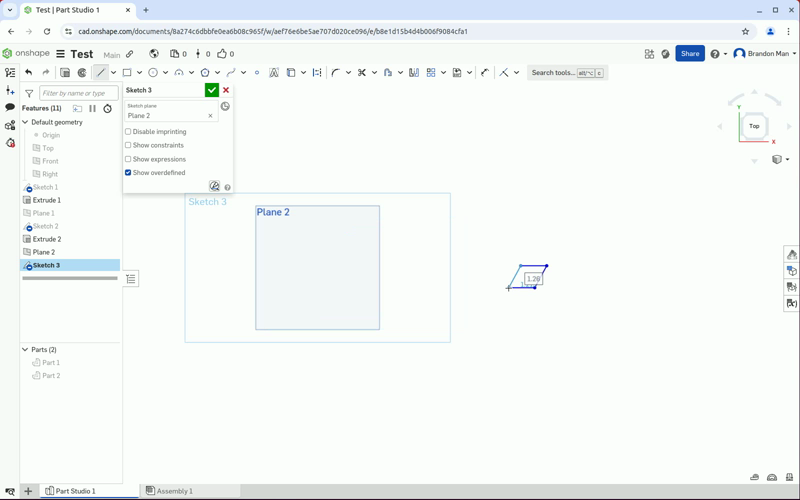
scroll(6)
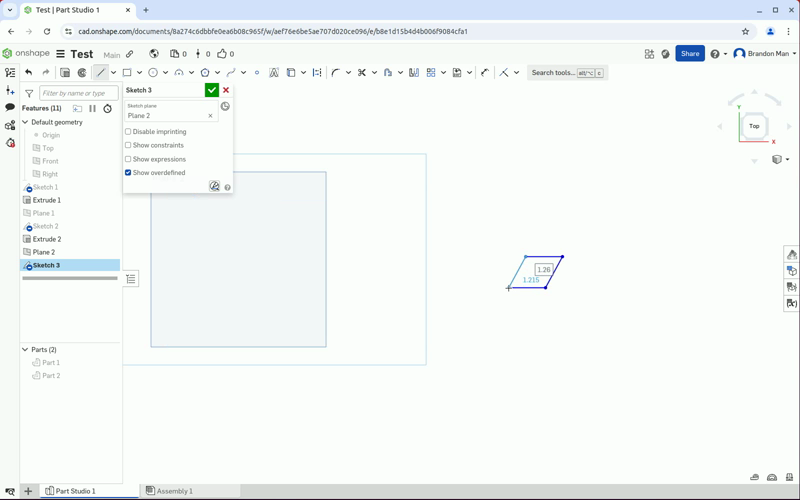
scroll(6)
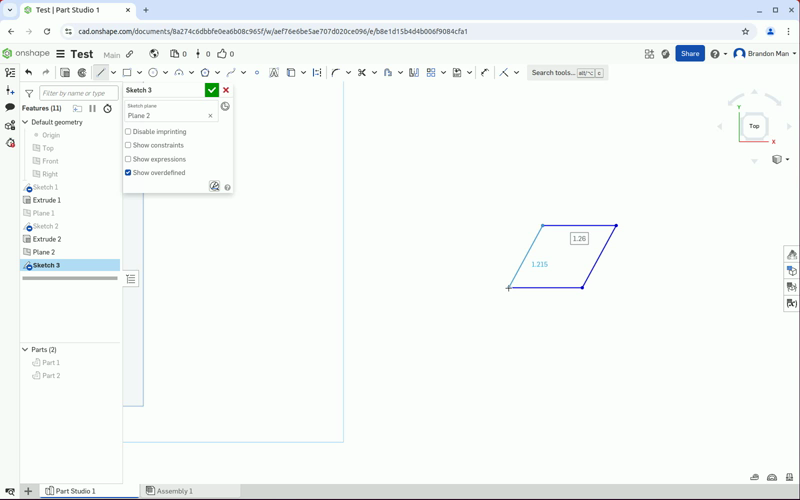
key_up(shift)
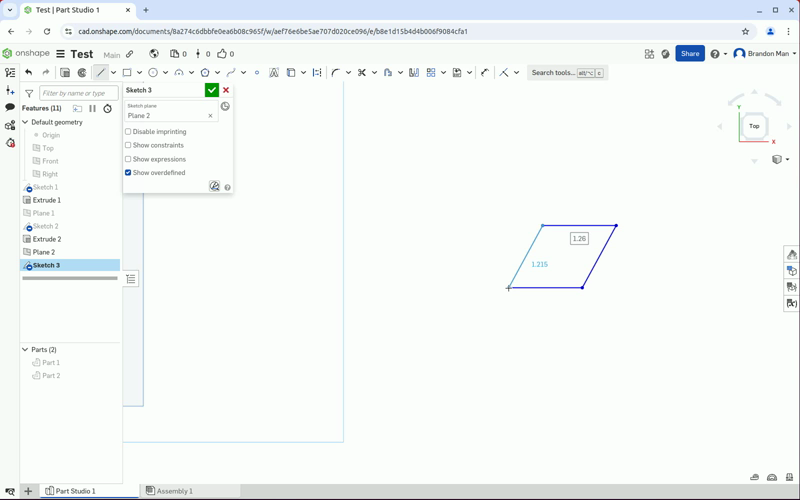
click(508, 287)
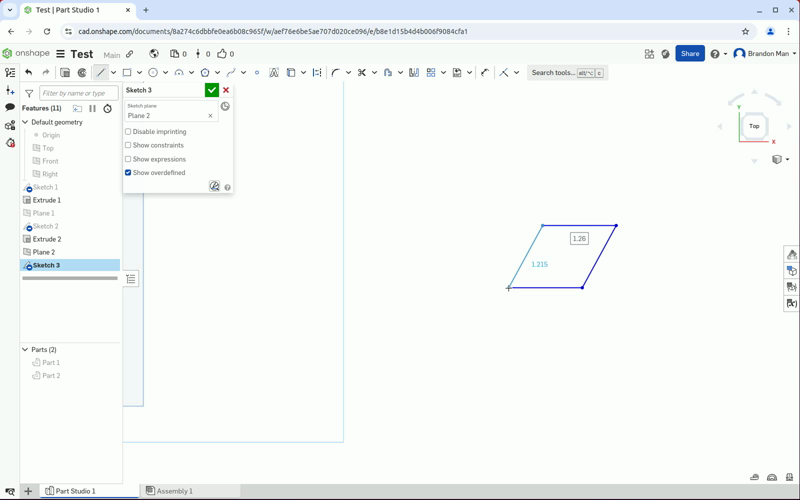
scroll(-6)
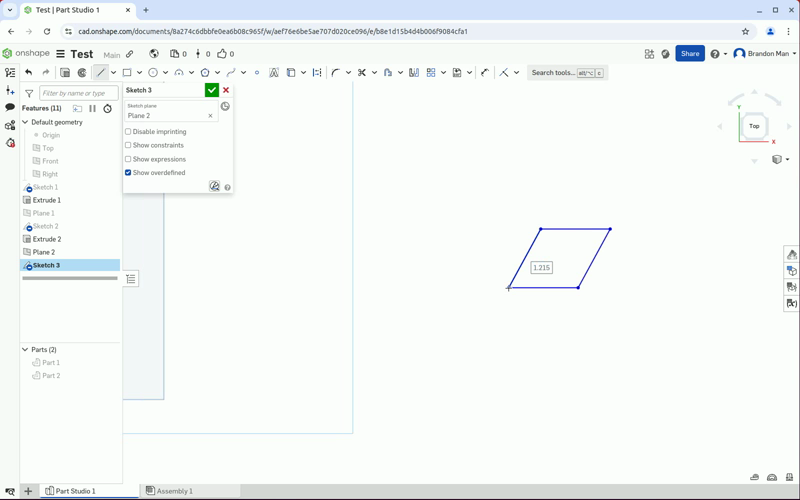
scroll(-6)
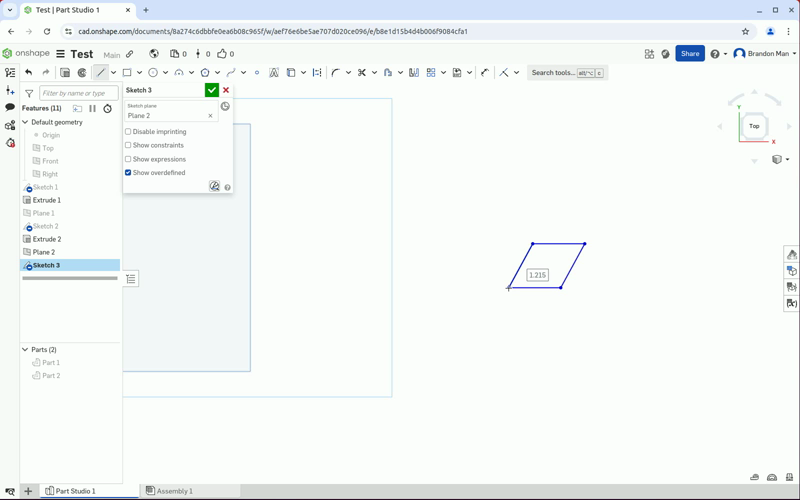
scroll(-6)
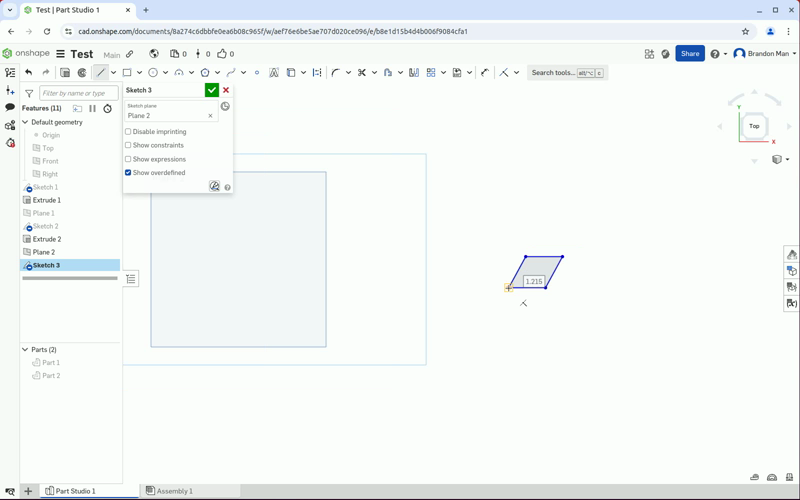
scroll(-6)
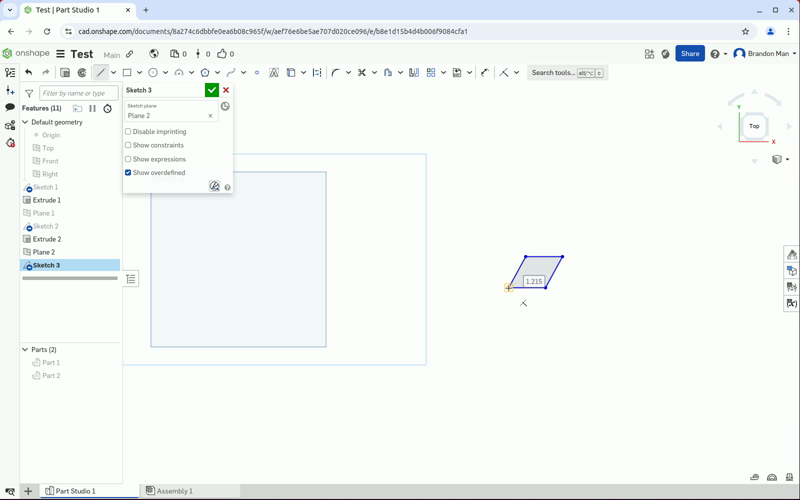
scroll(-6)
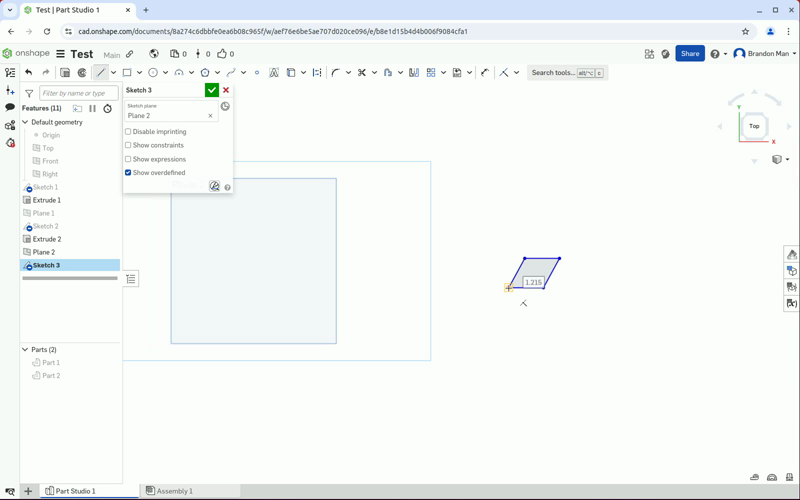
scroll(-6)
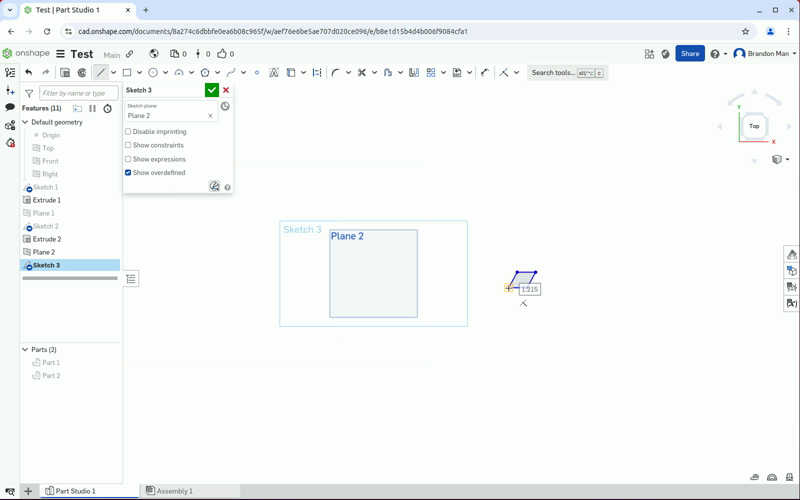
scroll(-6)
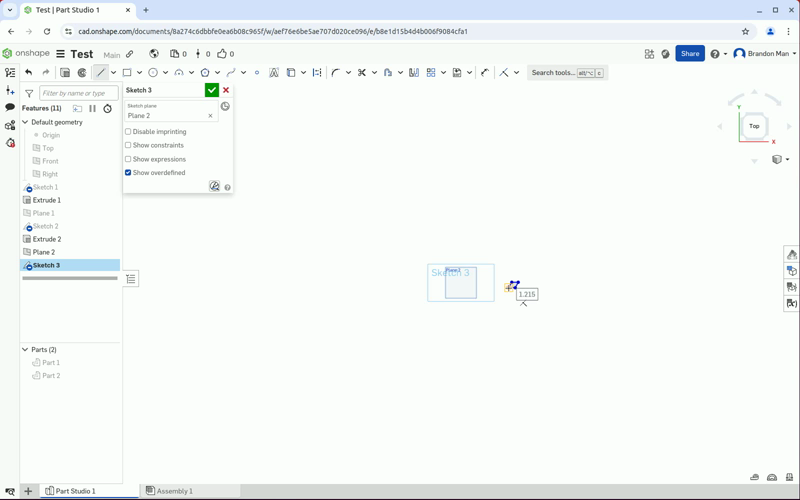
key(esc)
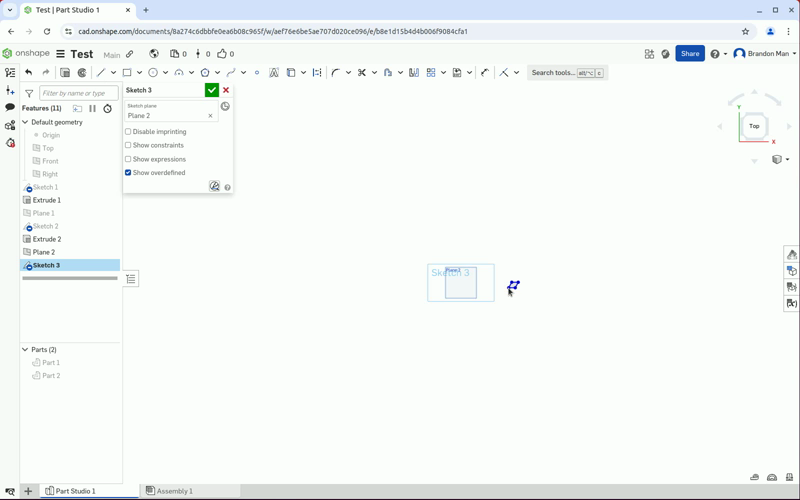
mouse_move(511, 283)
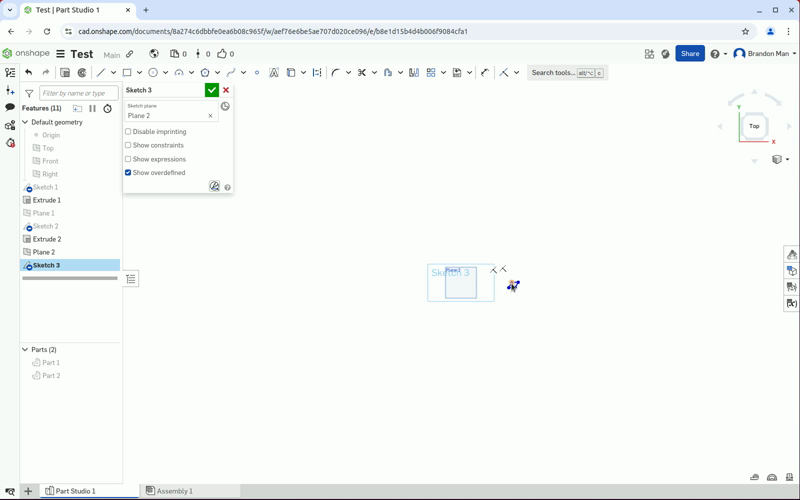
scroll(6)
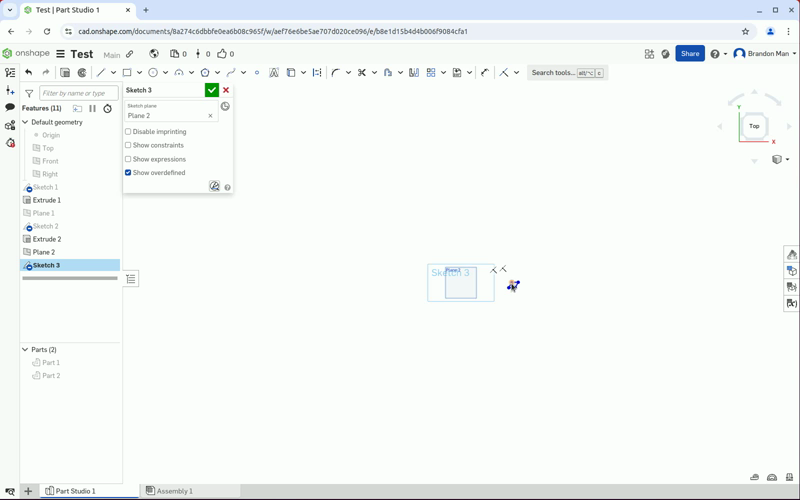
scroll(6)
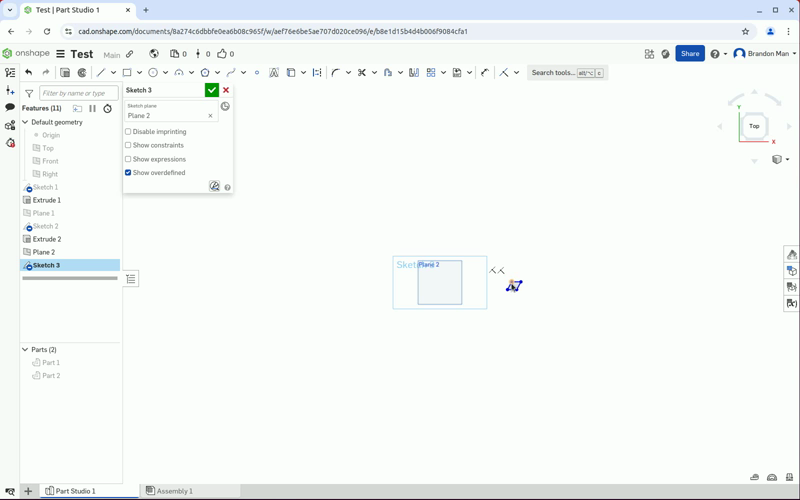
scroll(6)
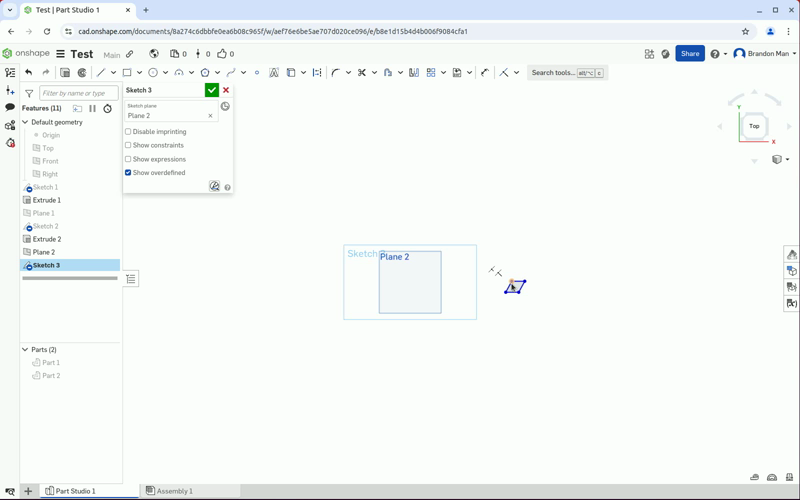
scroll(6)
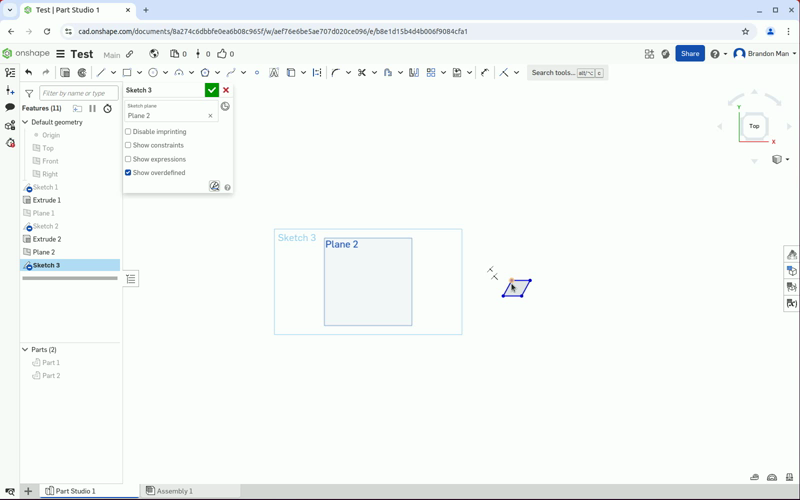
scroll(6)
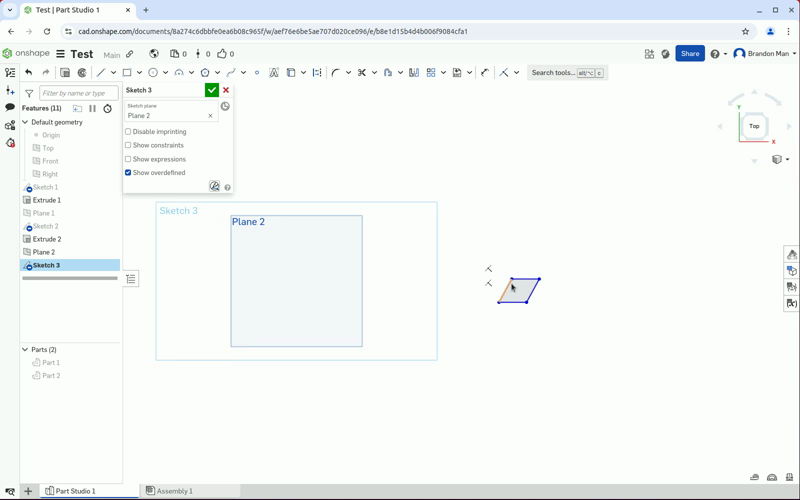
scroll(6)
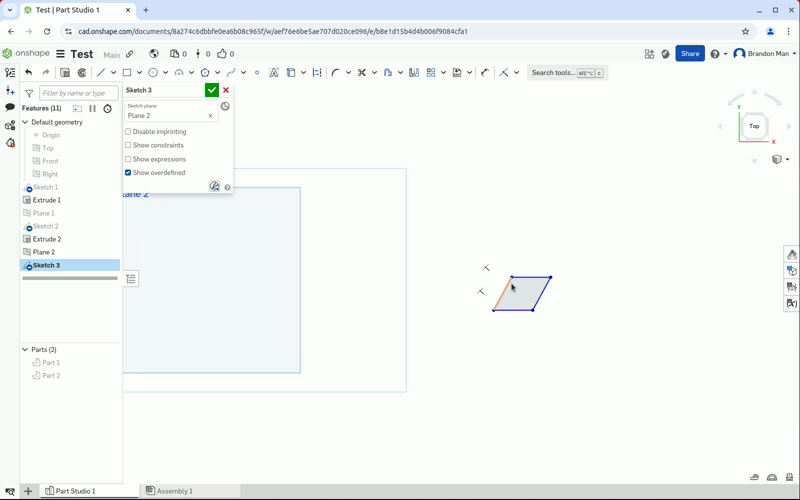
scroll(6)
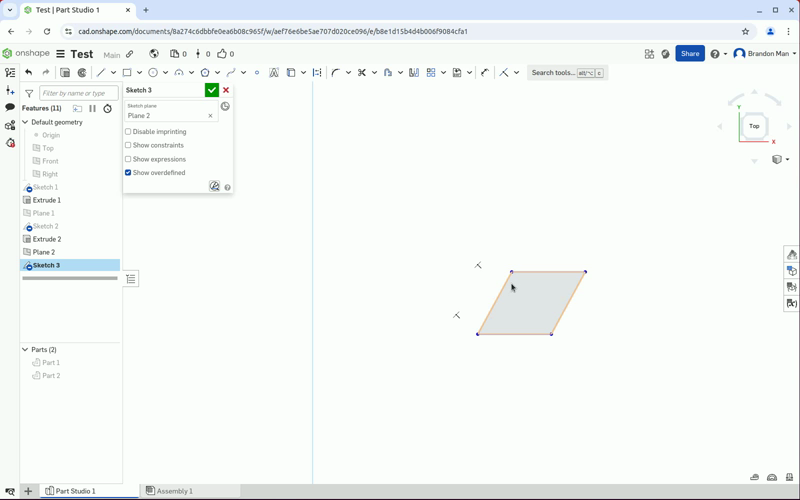
click(511, 283)
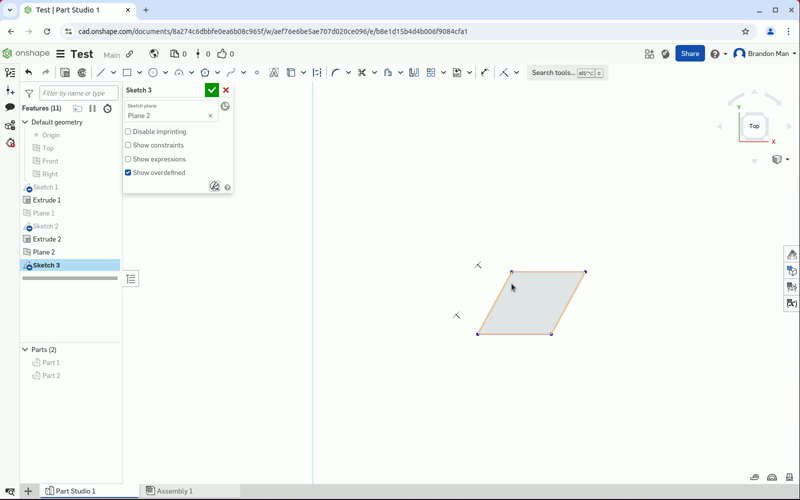
scroll(-6)
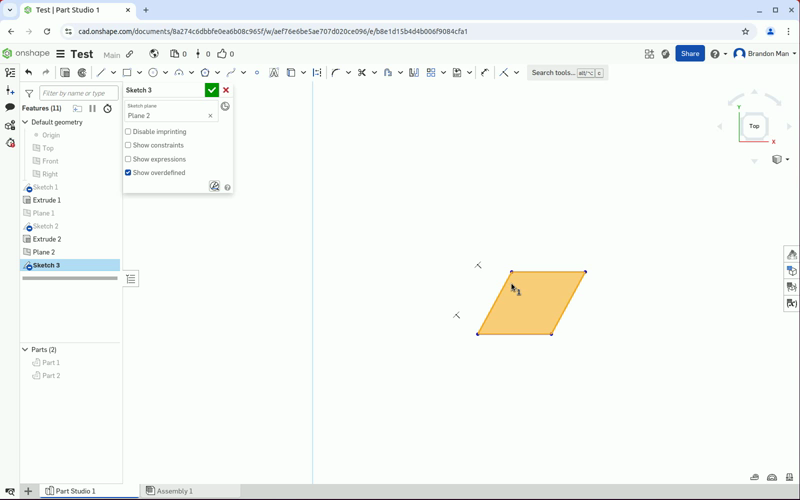
scroll(-6)
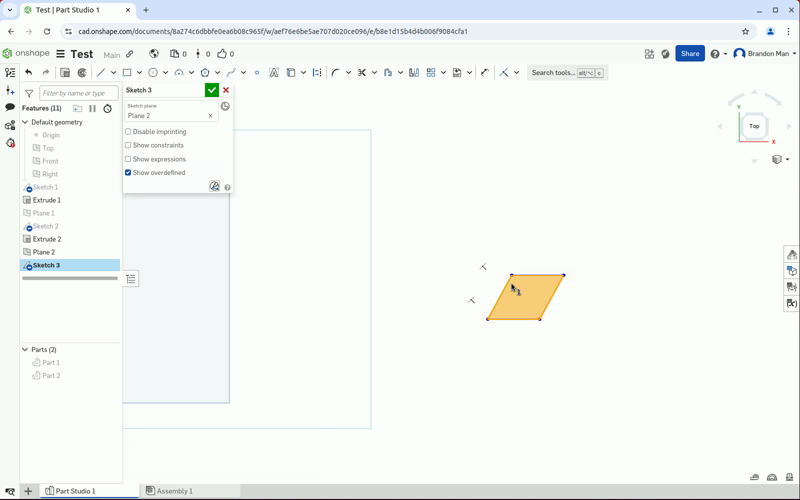
scroll(-6)
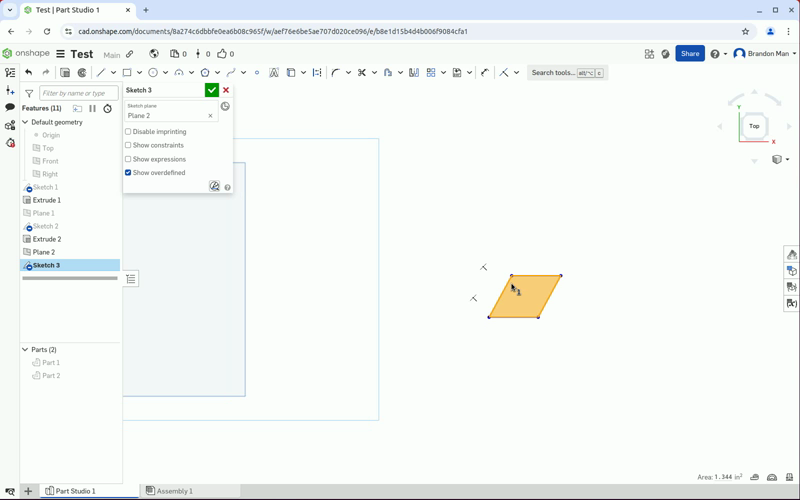
scroll(-6)
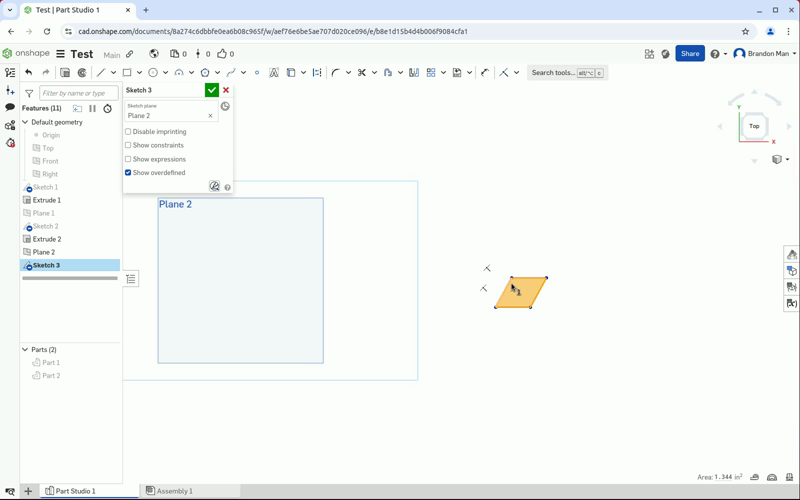
scroll(-6)
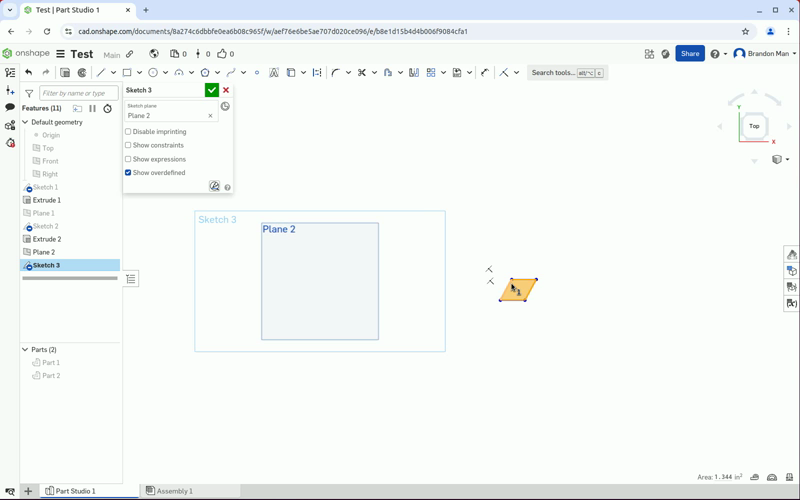
scroll(-6)
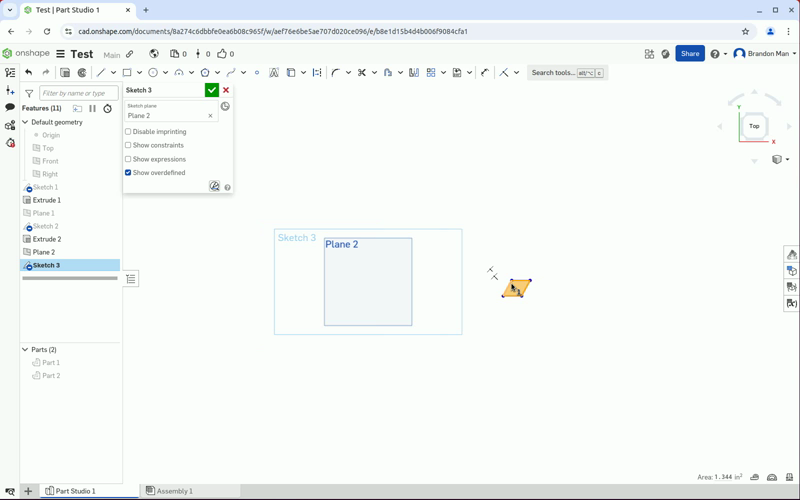
scroll(-6)
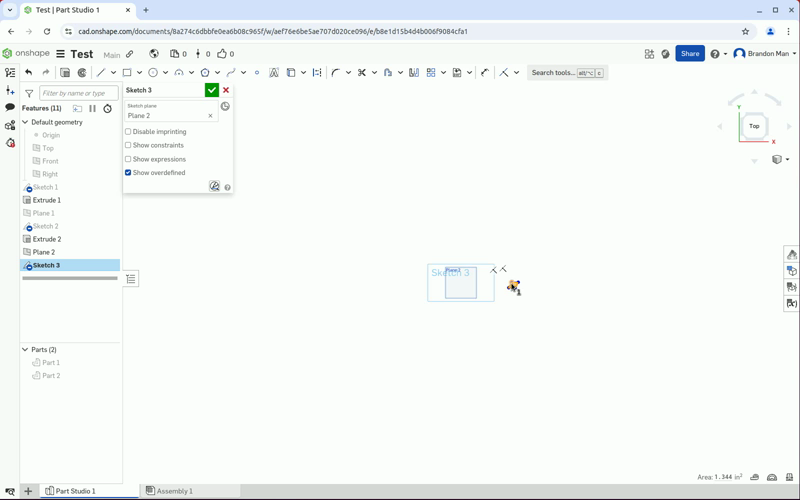
mouse_move(73, 352)
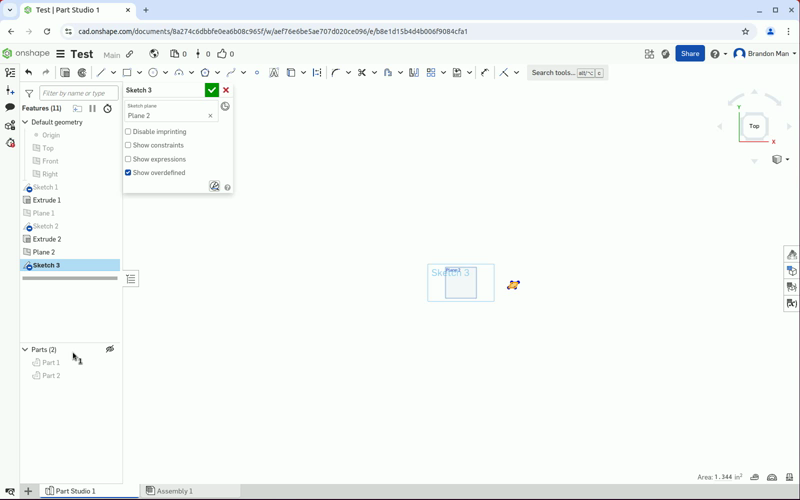
key(shift+y)
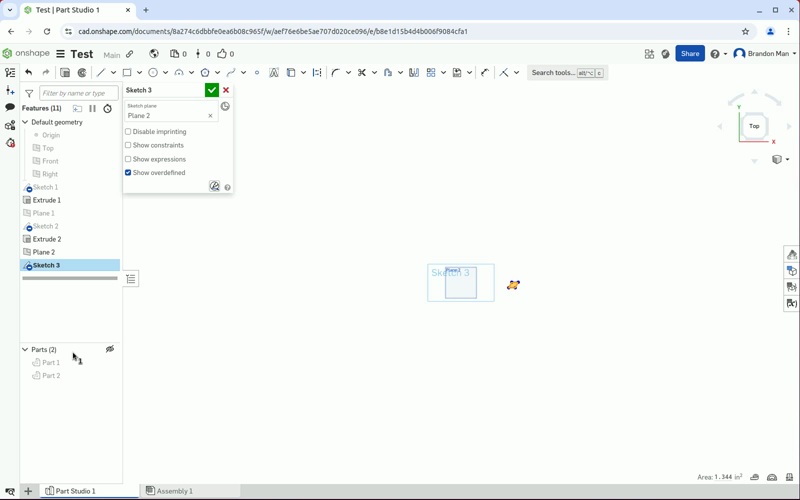
key(shift+e)
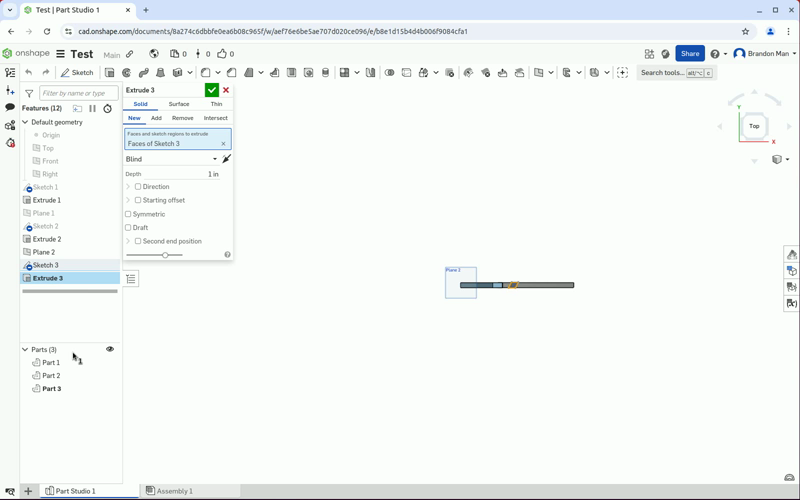
mouse_move(143, 106)
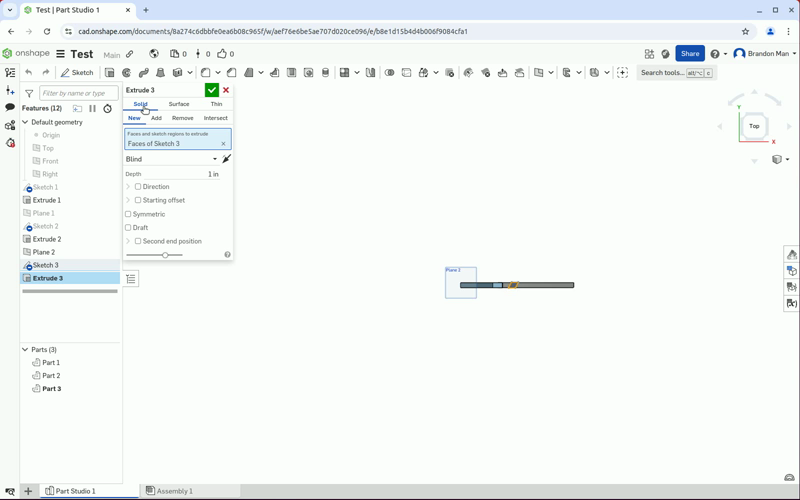
click(143, 106)
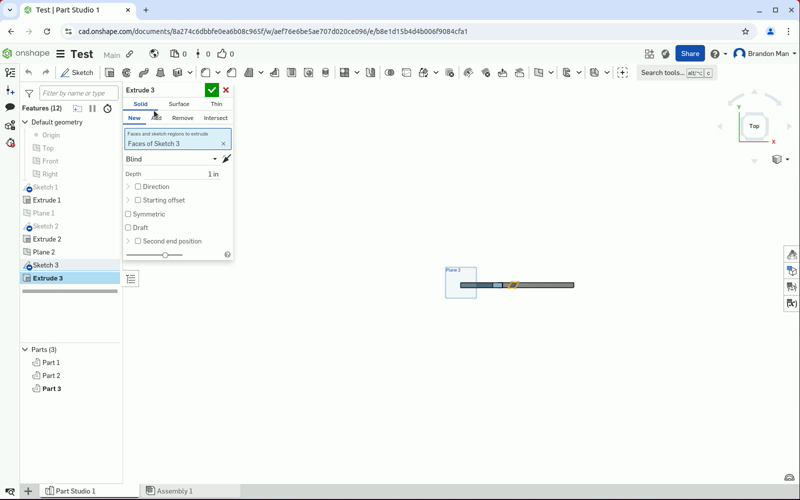
mouse_move(186, 120)
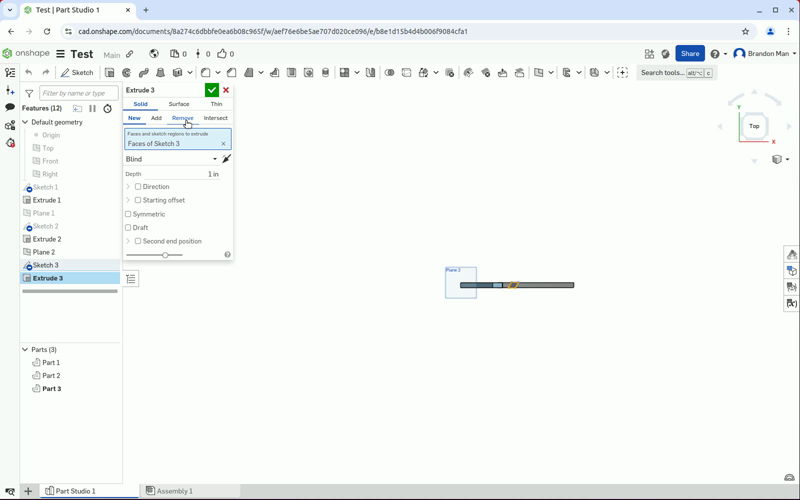
click(186, 120)
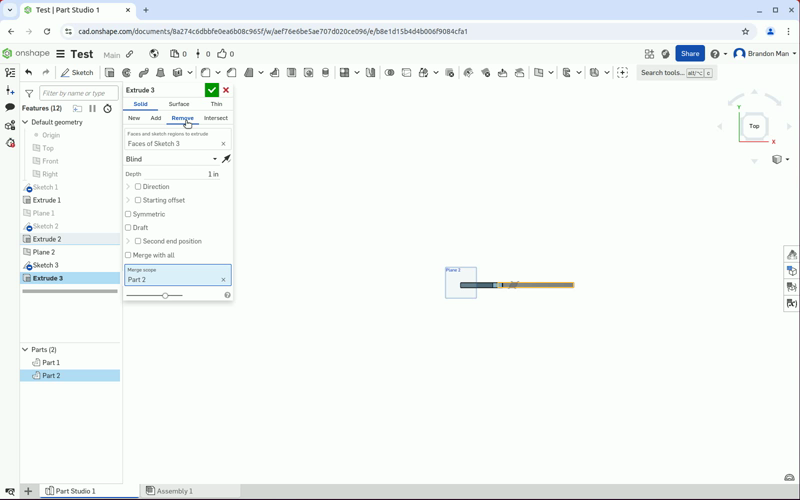
key(tab, 4)
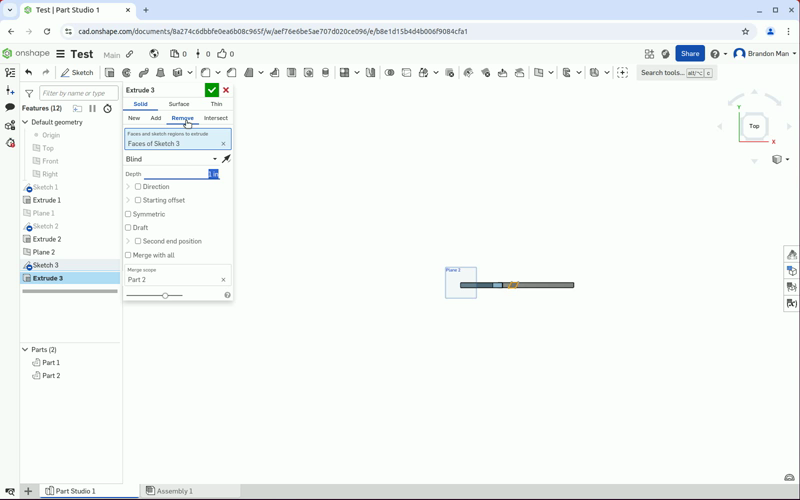
text(0.722)
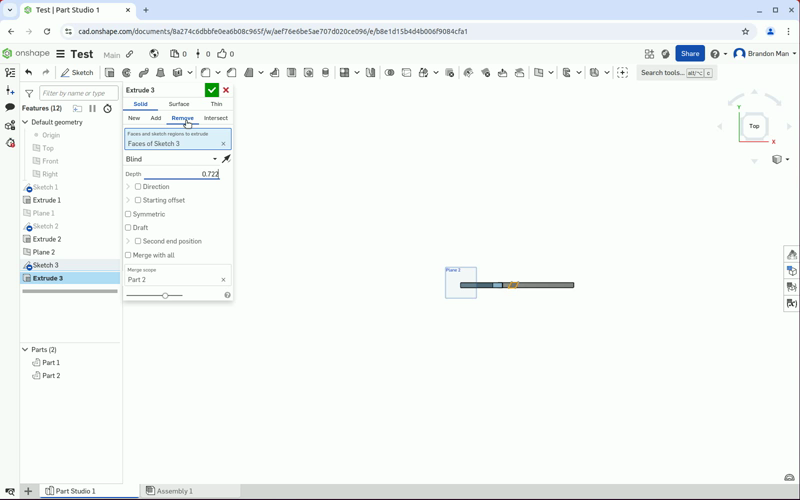
key(tab, 6)
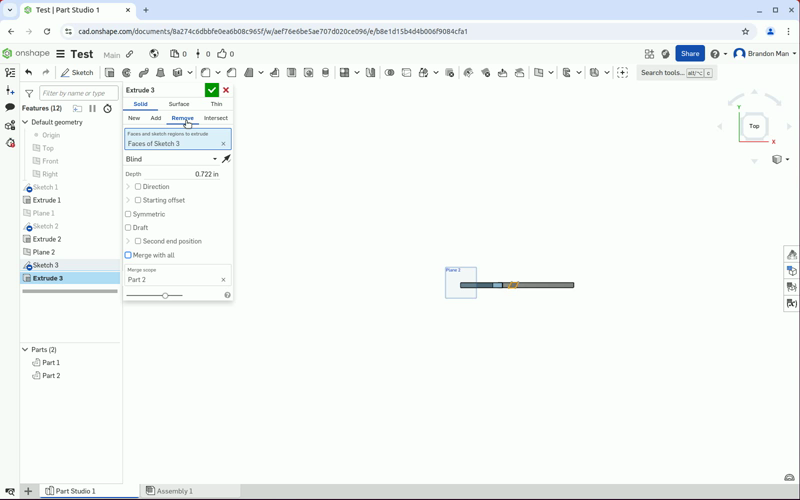
key(space)
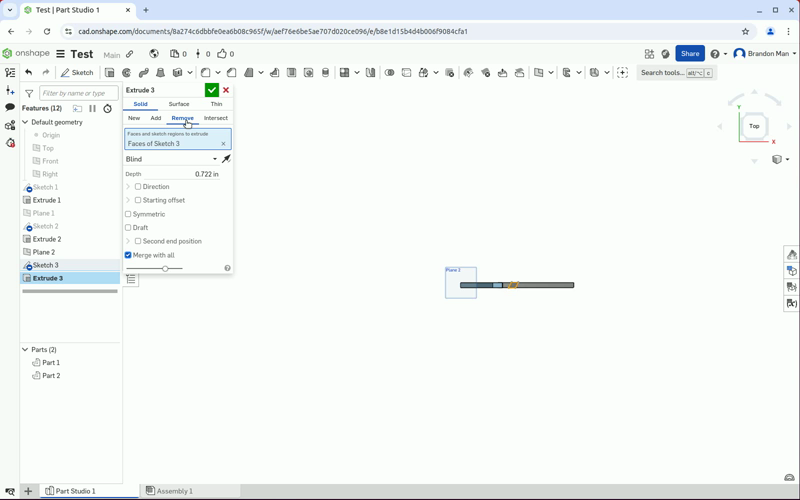
key(enter)
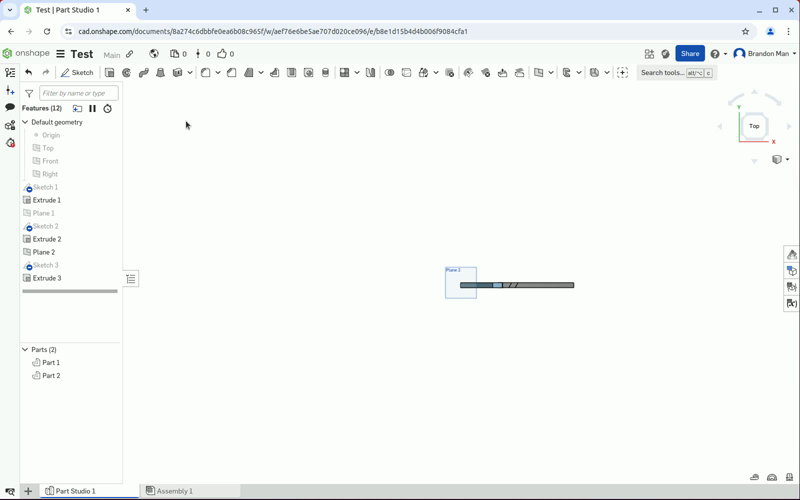
key(shift+h)
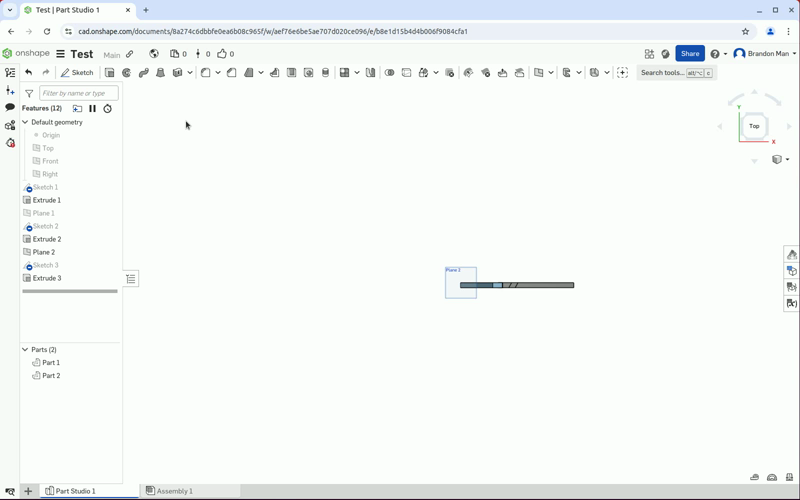
key(shift+h)
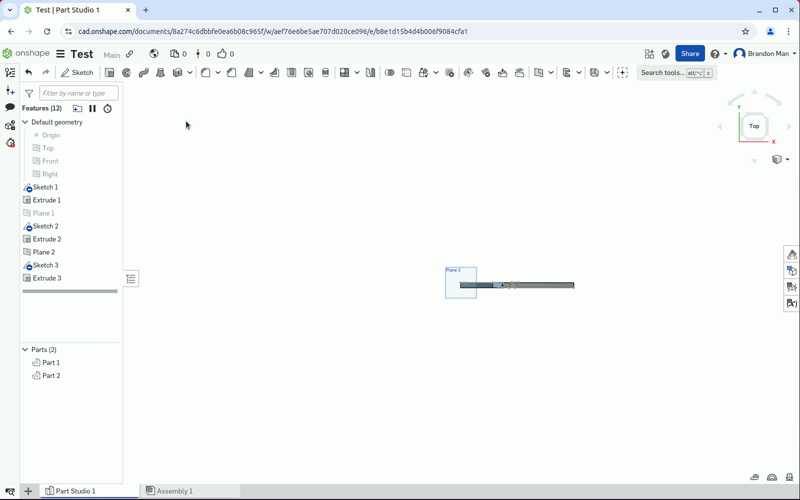
key(shift+7)
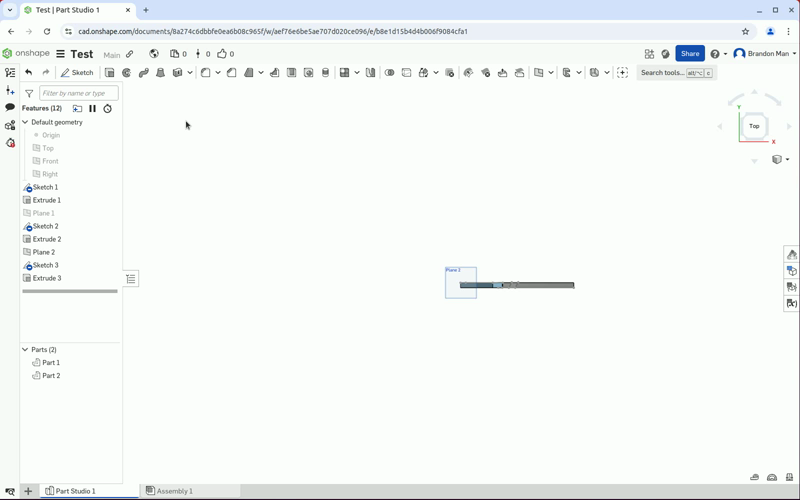
key(up, 3)
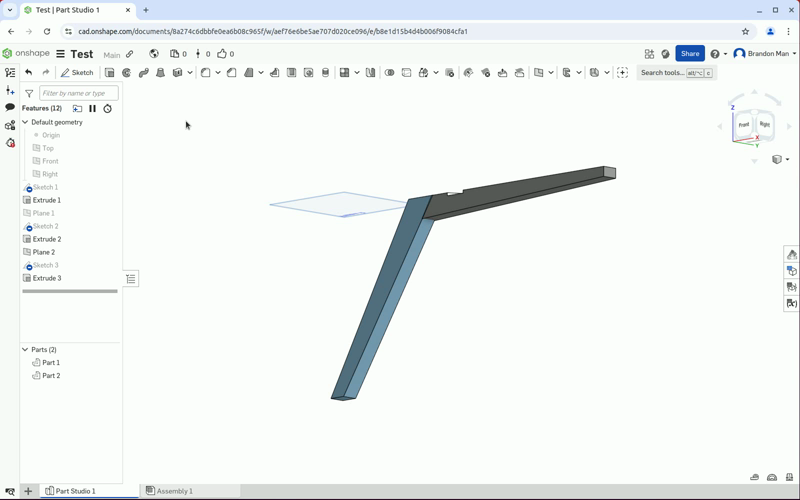
key(left, 3)
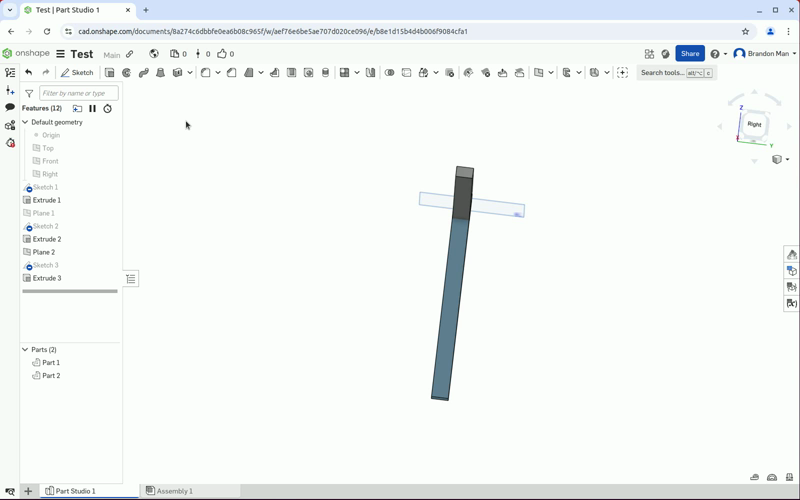
key(right, 3)
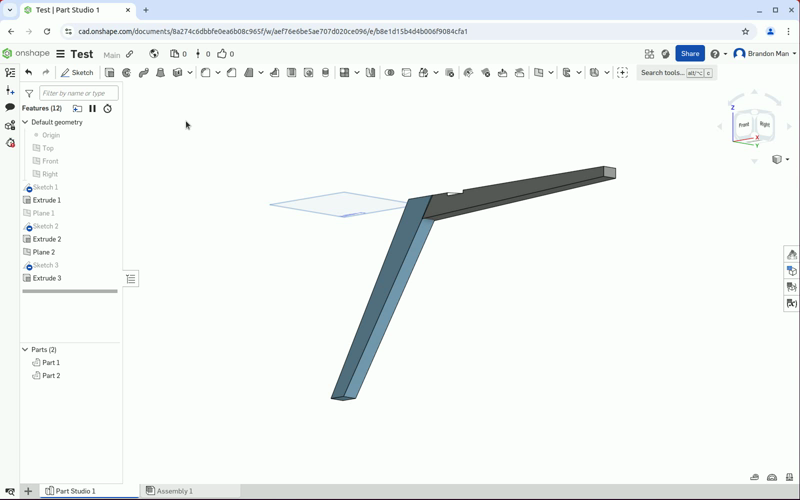
key(down, 3)
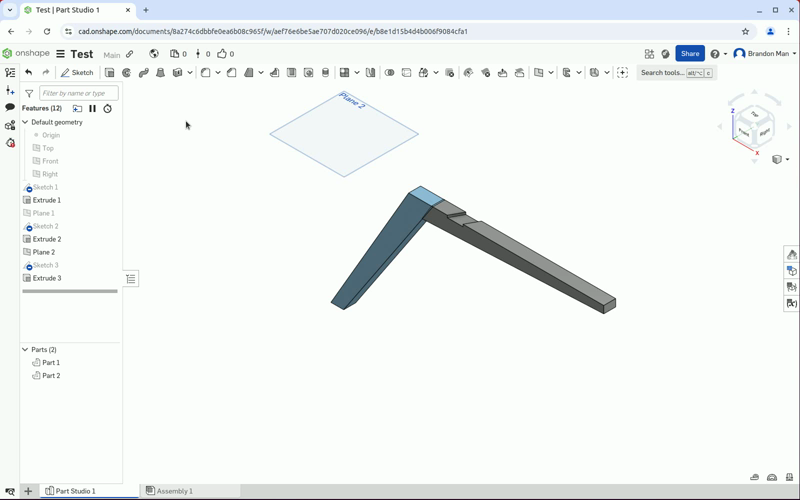
mouse_move(73, 189)
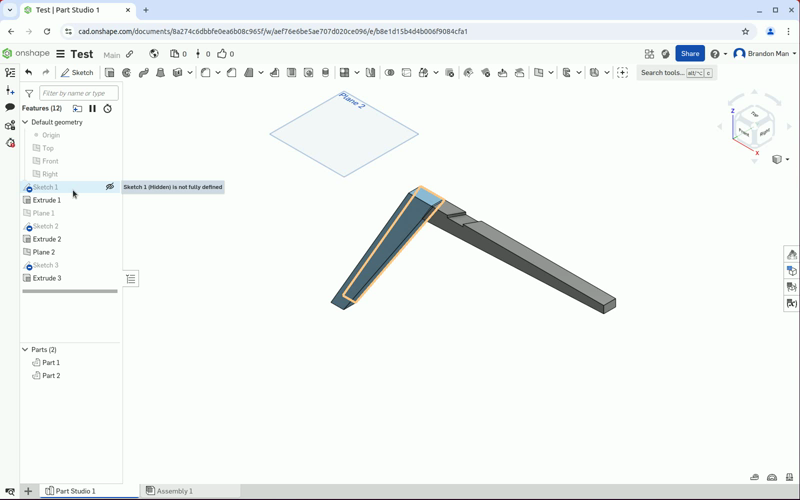
click(73, 189)